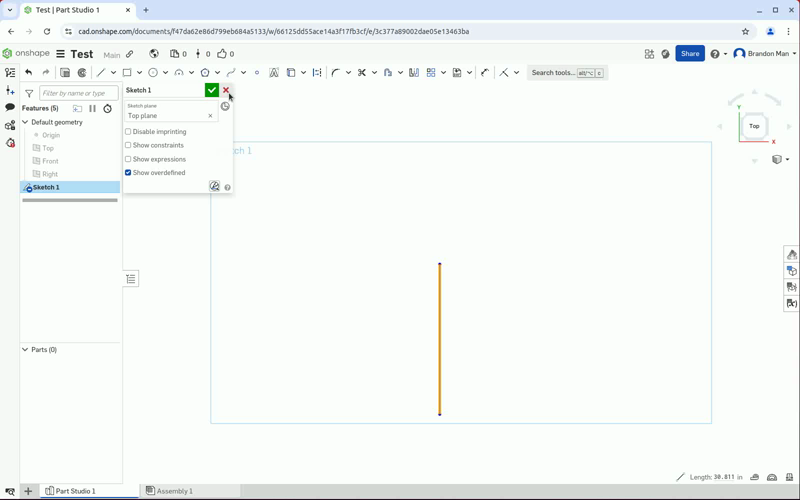
key(shift+h)
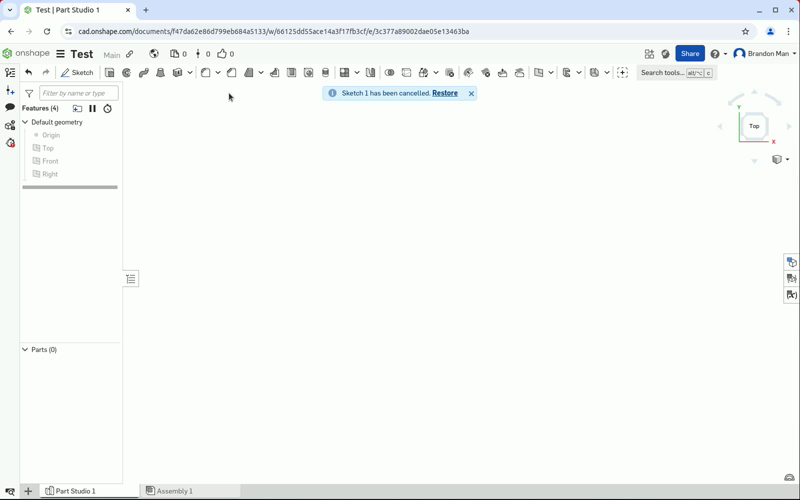
mouse_move(73, 352)
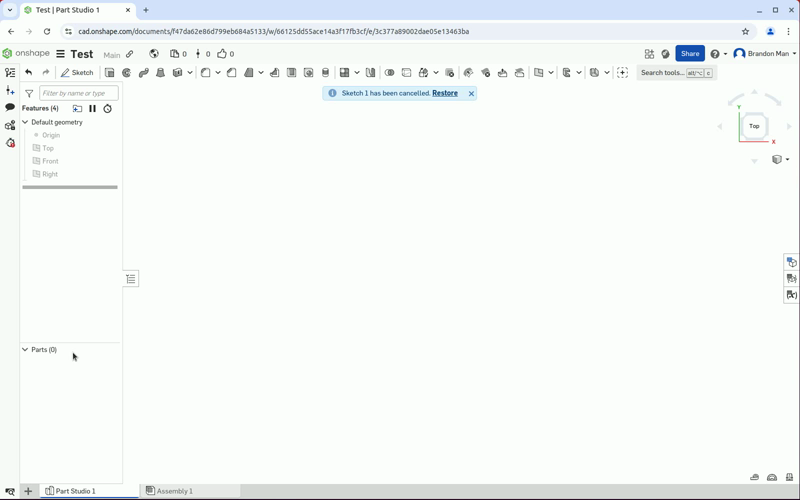
key(y)
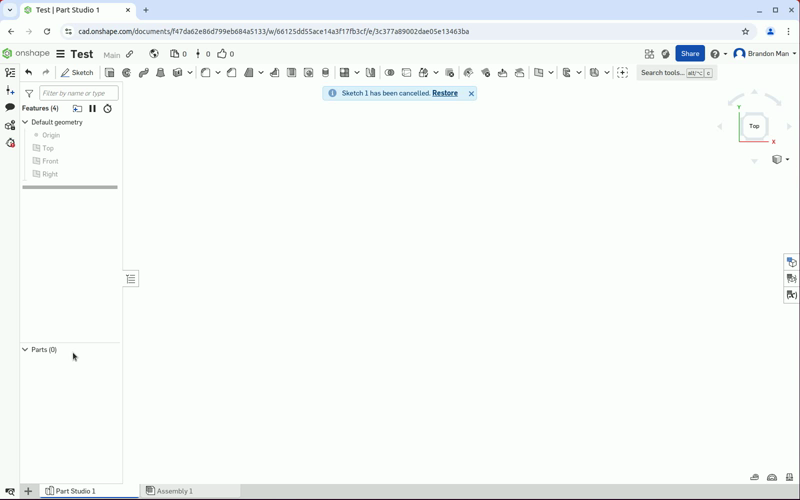
key(shift+p)
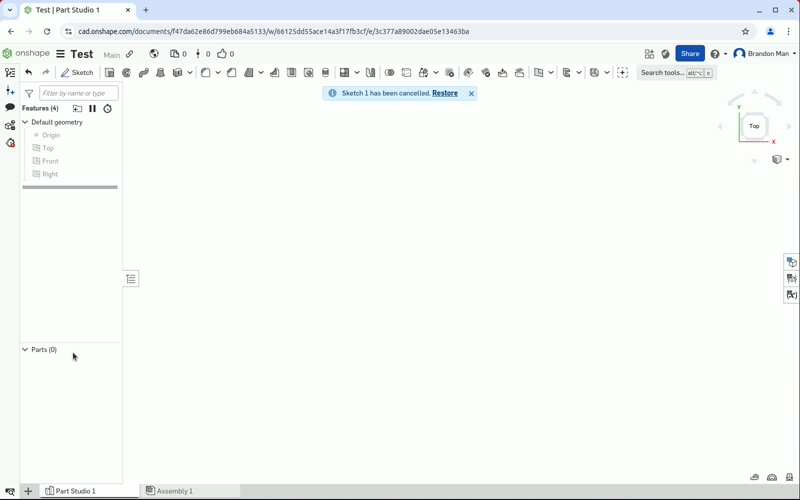
key(space)
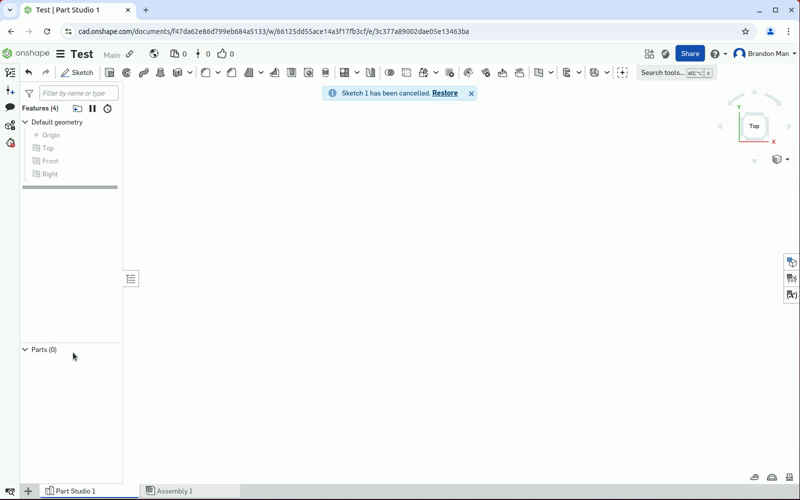
key_down(shift)
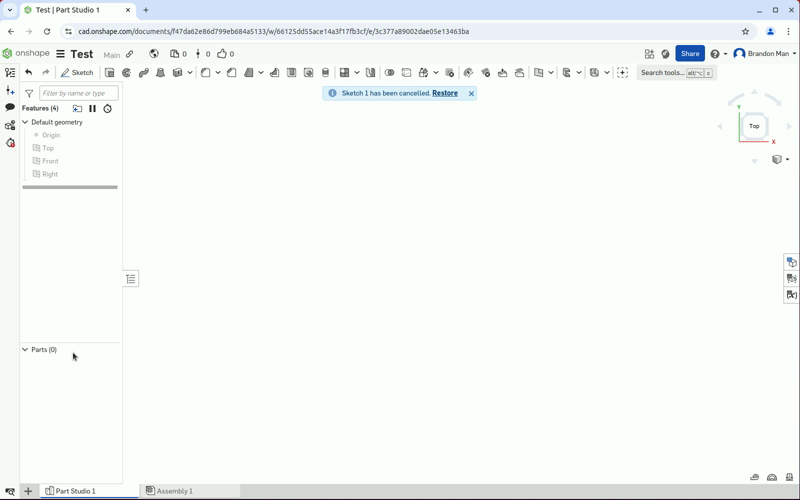
key(up)
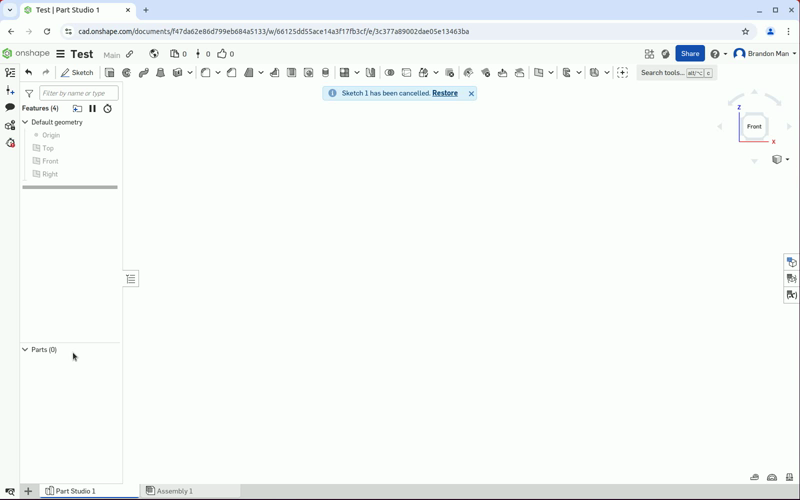
key_up(shift)
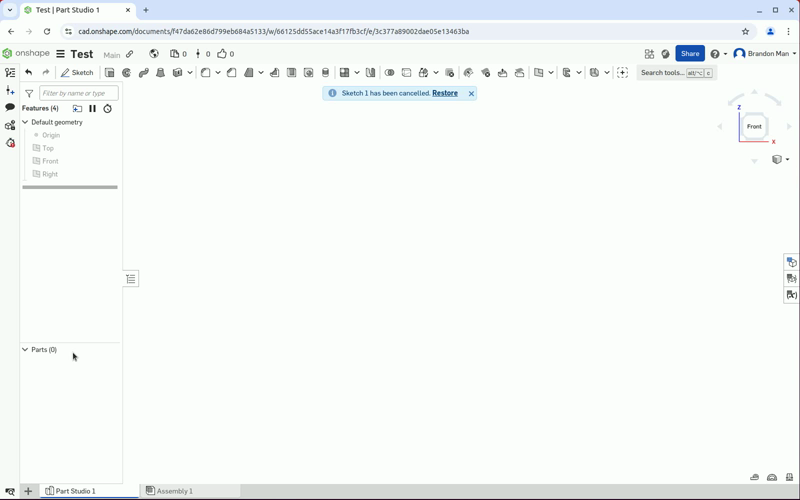
mouse_move(73, 352)
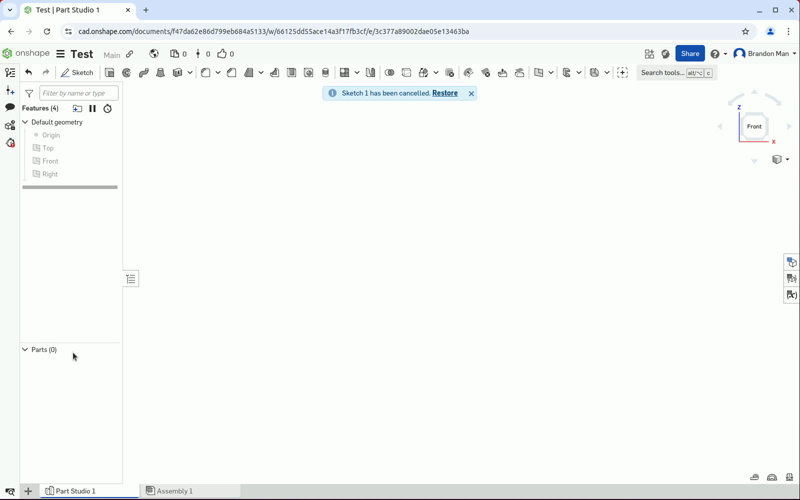
key(shift+y)
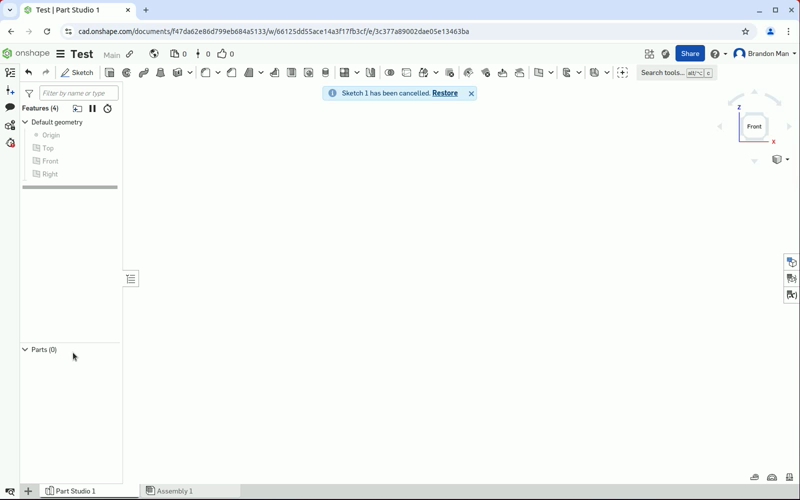
key(shift+s)
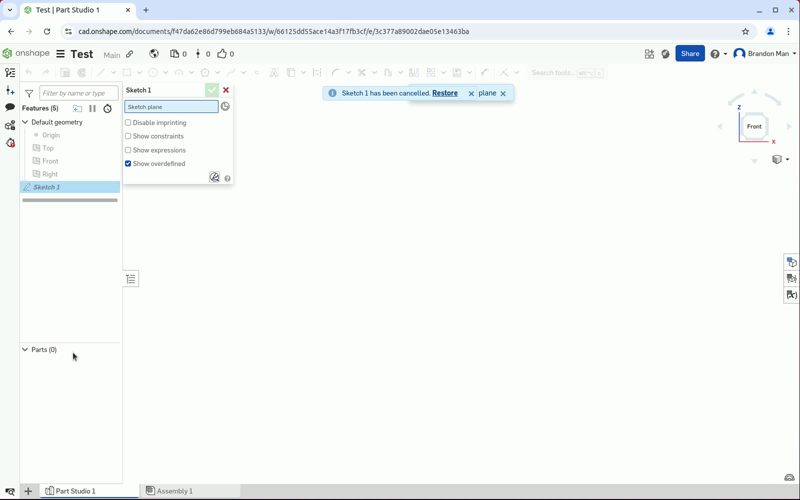
mouse_move(73, 163)
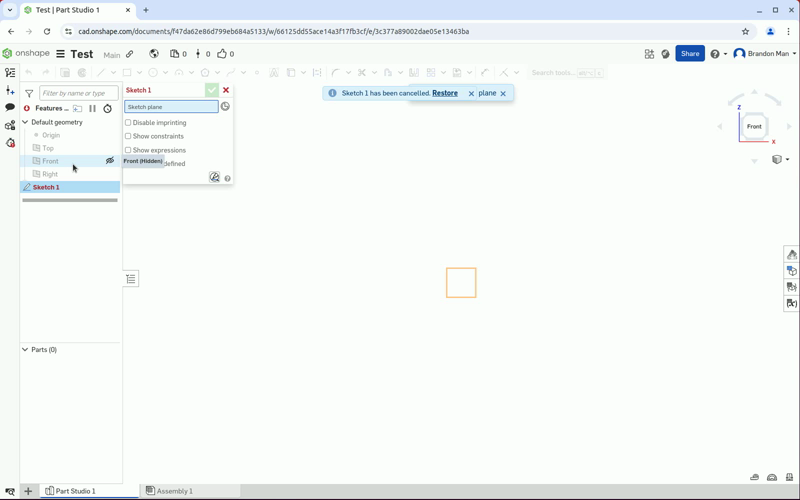
click(73, 163)
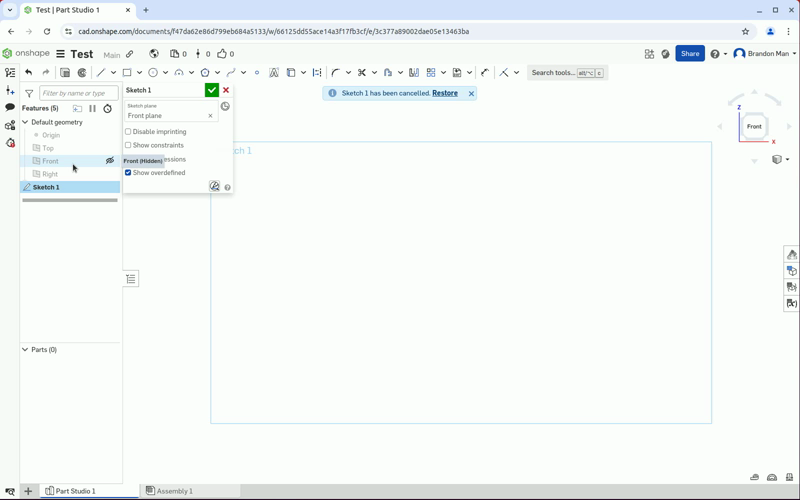
mouse_move(73, 352)
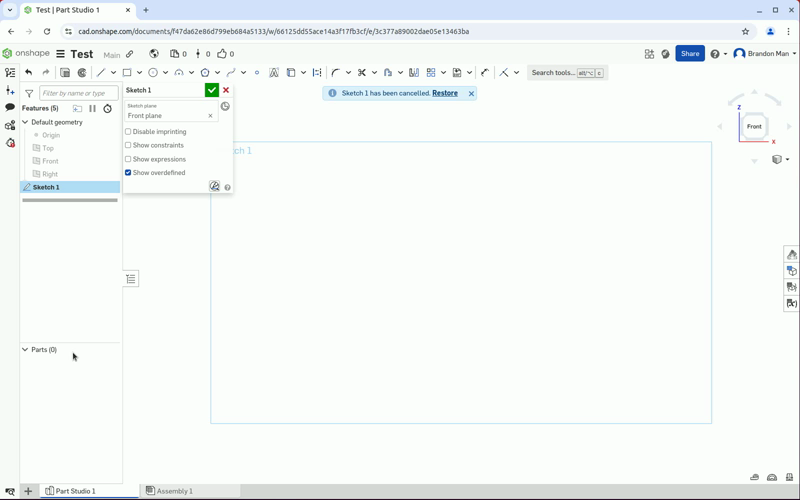
key(y)
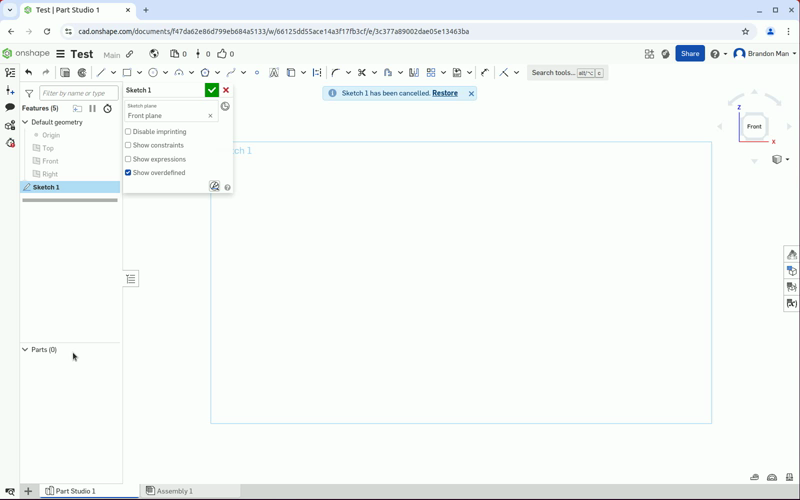
key(l)
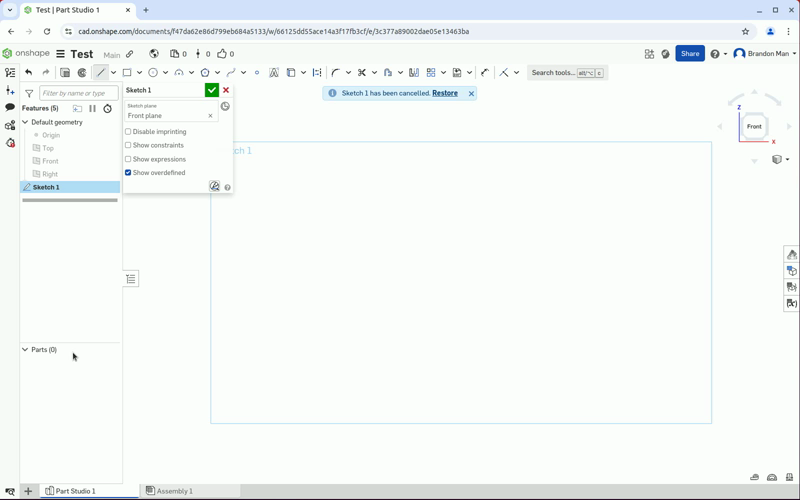
key_down(shift)
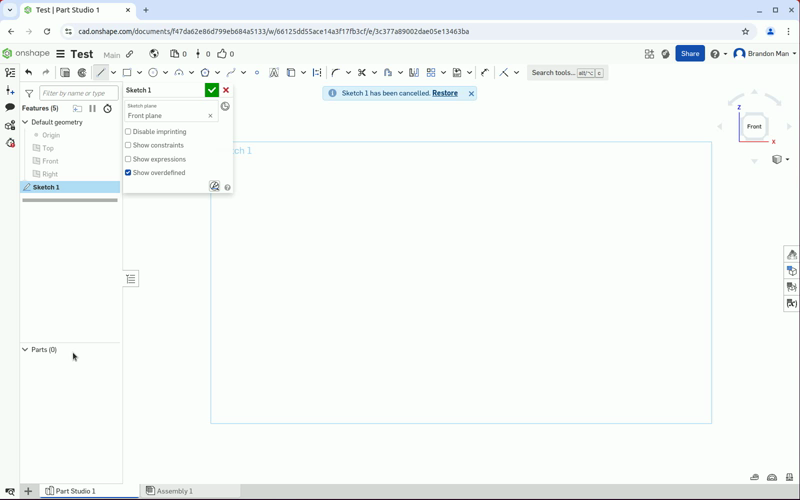
mouse_move(441, 357)
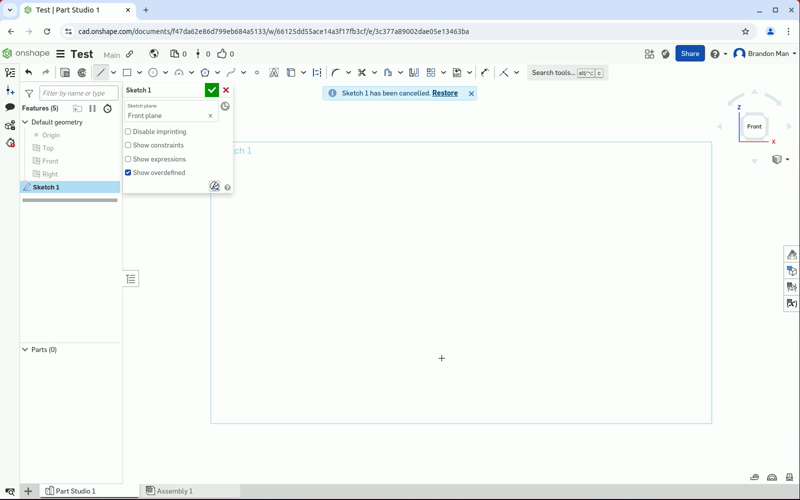
click(441, 357)
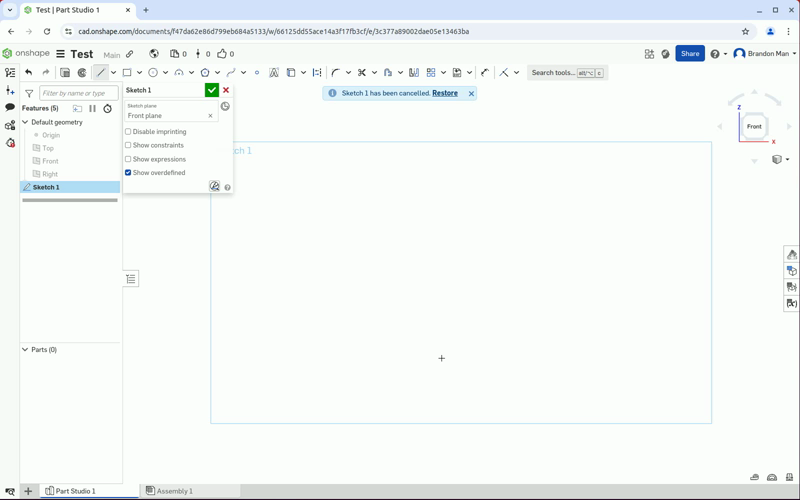
key_up(shift)
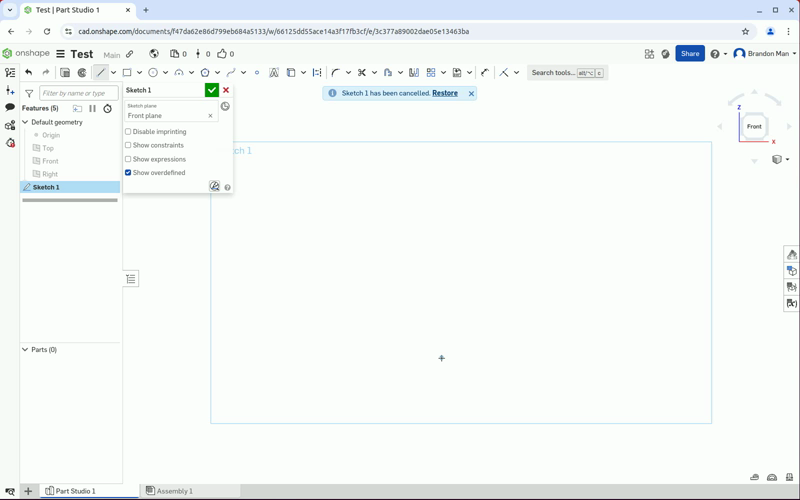
key_down(shift)
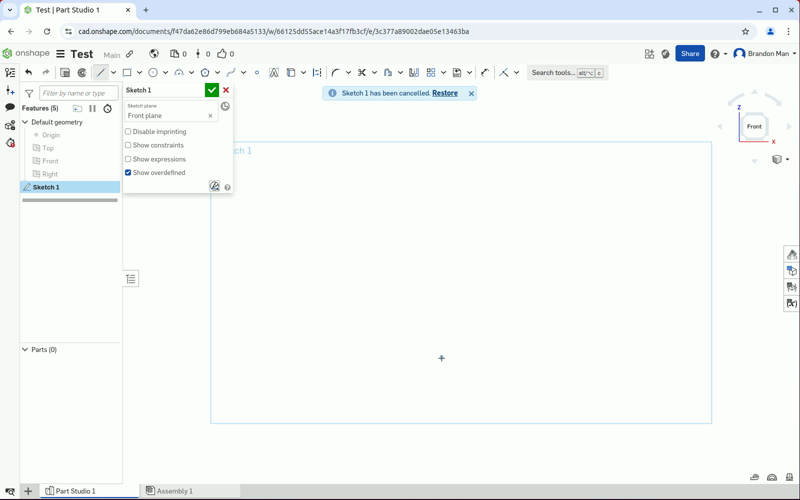
mouse_move(471, 357)
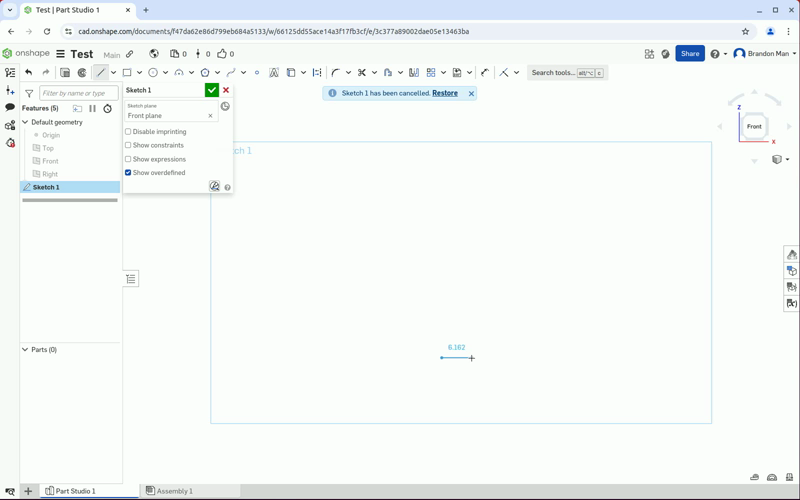
mouse_move(479, 357)
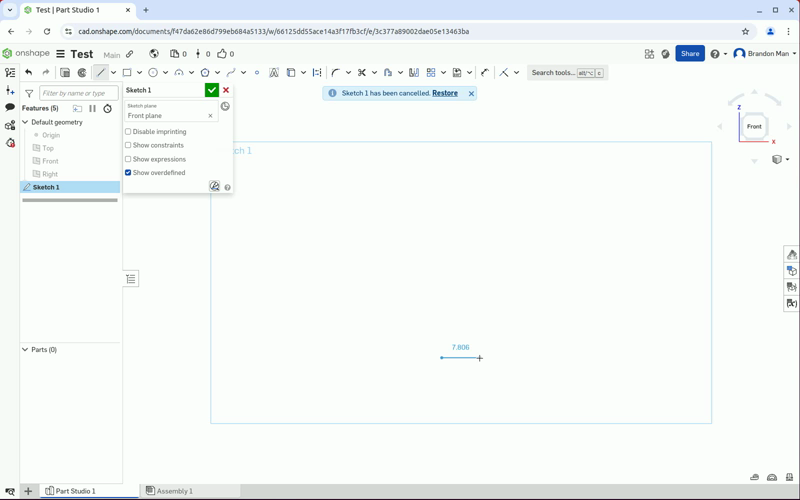
click(479, 357)
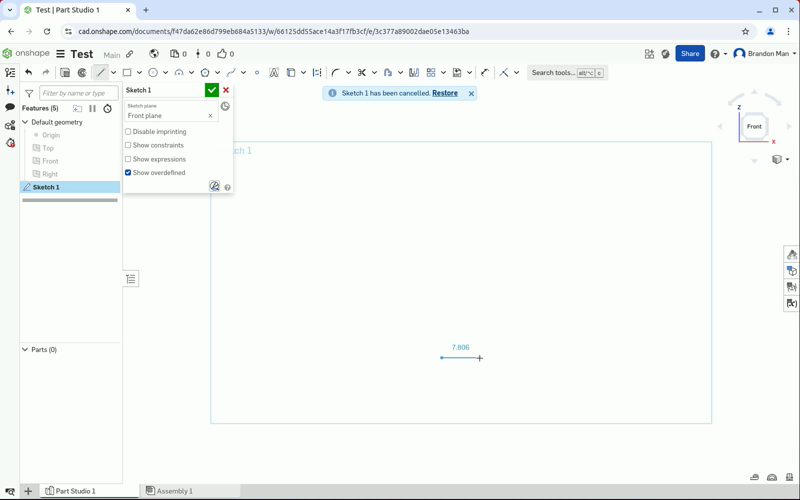
key_up(shift)
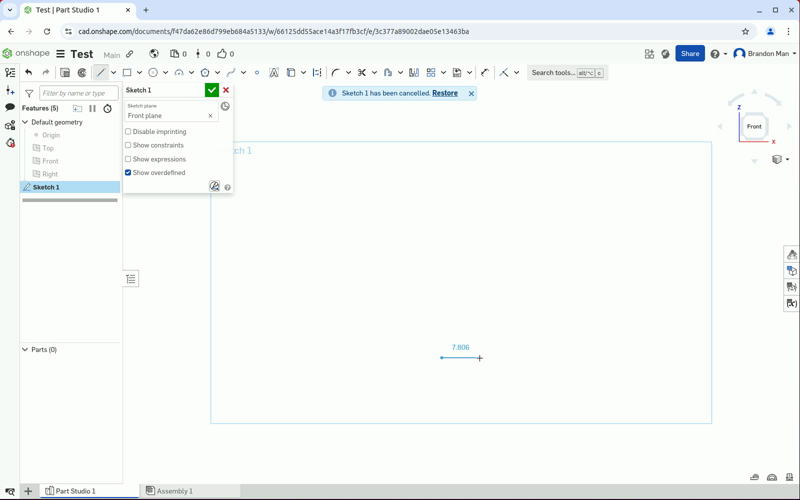
key_down(shift)
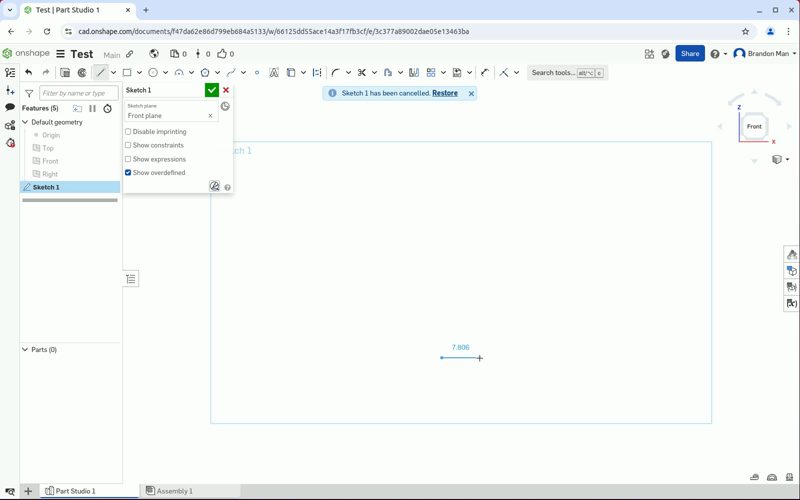
mouse_move(479, 246)
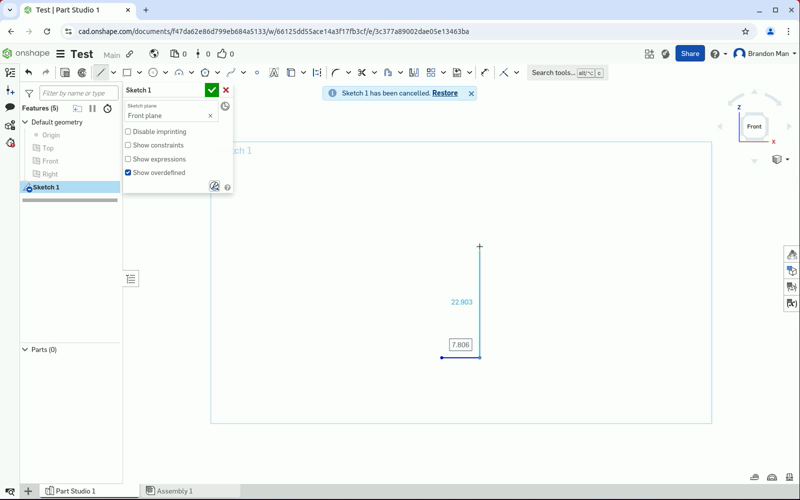
click(479, 246)
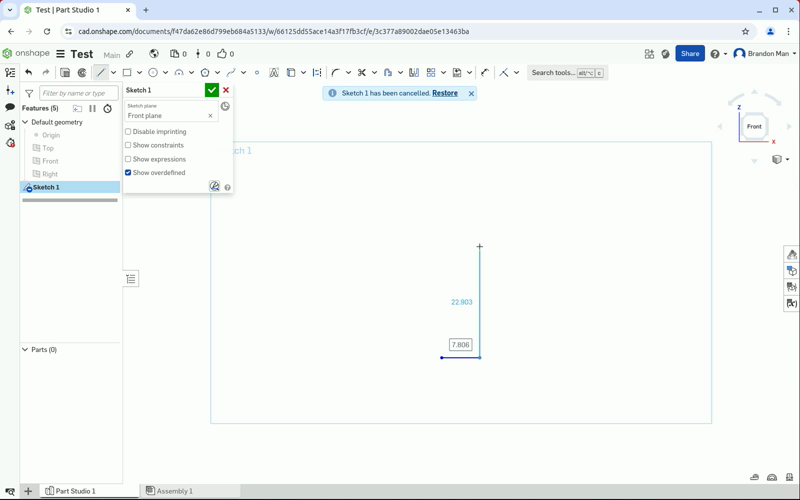
key_up(shift)
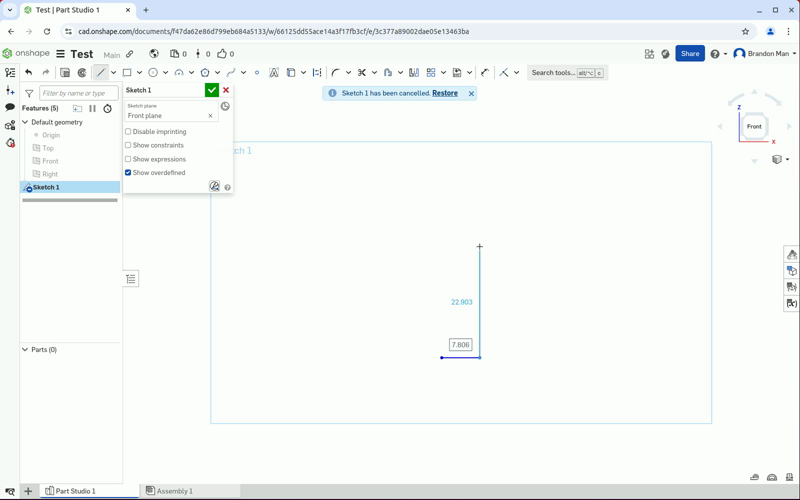
key_down(shift)
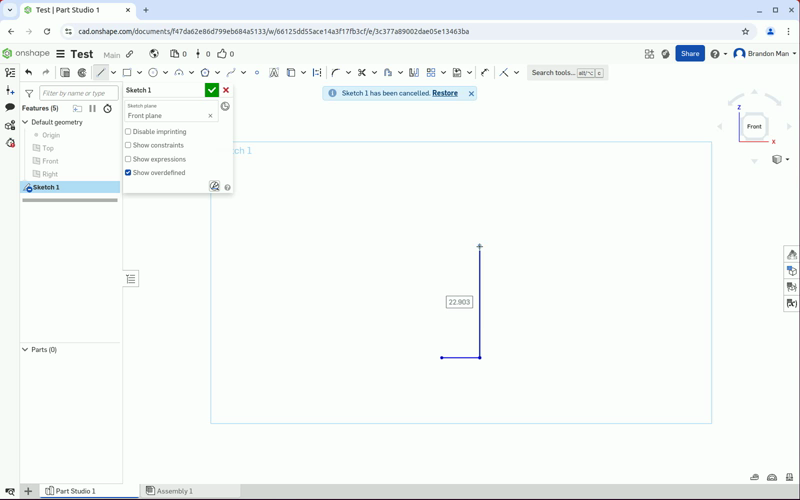
mouse_move(509, 246)
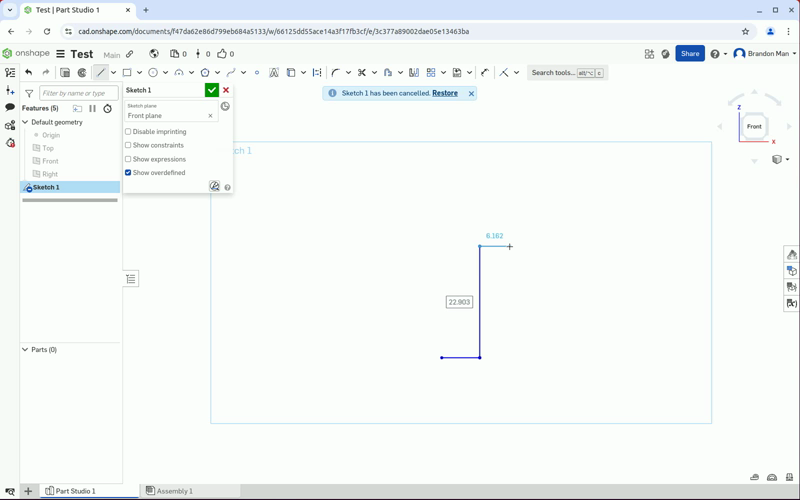
mouse_move(479, 208)
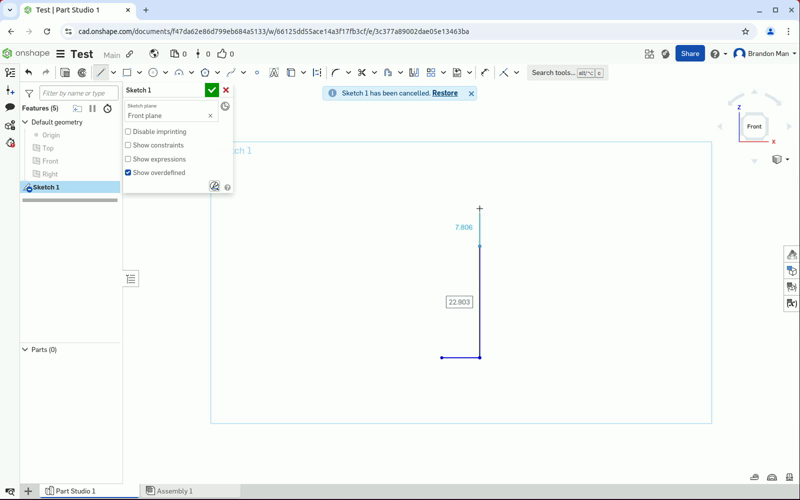
click(479, 208)
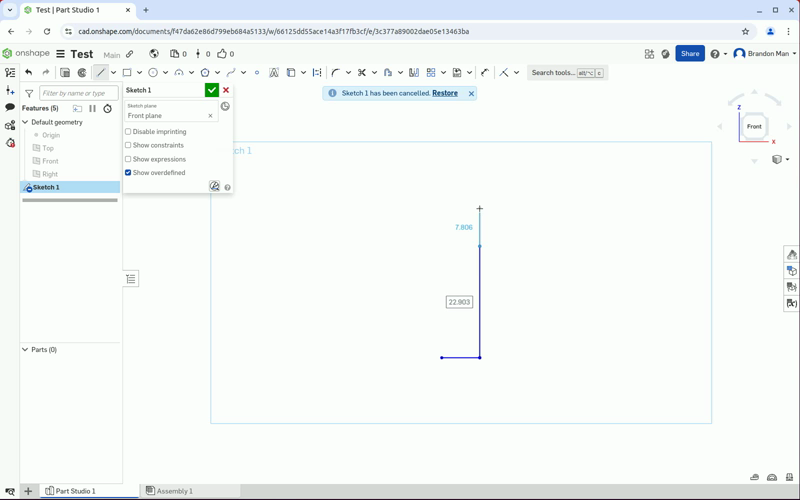
key_up(shift)
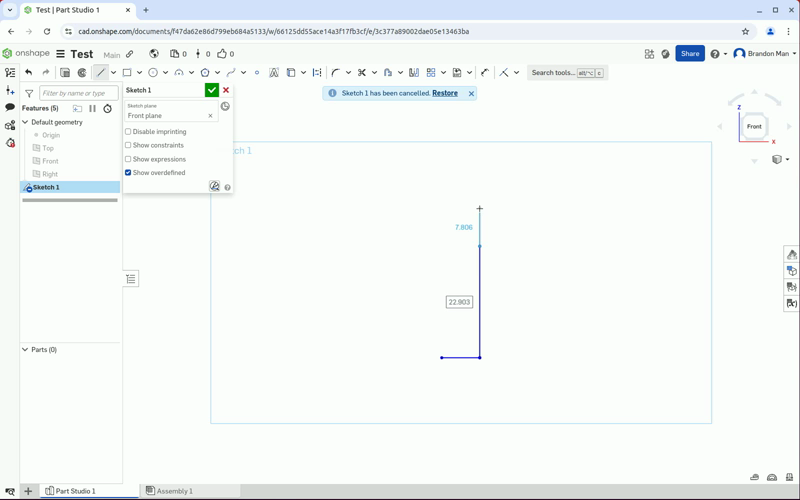
key_down(shift)
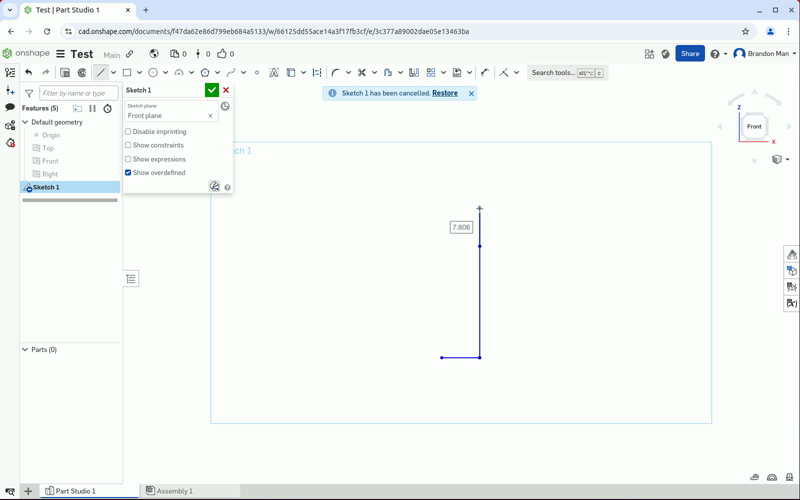
mouse_move(509, 208)
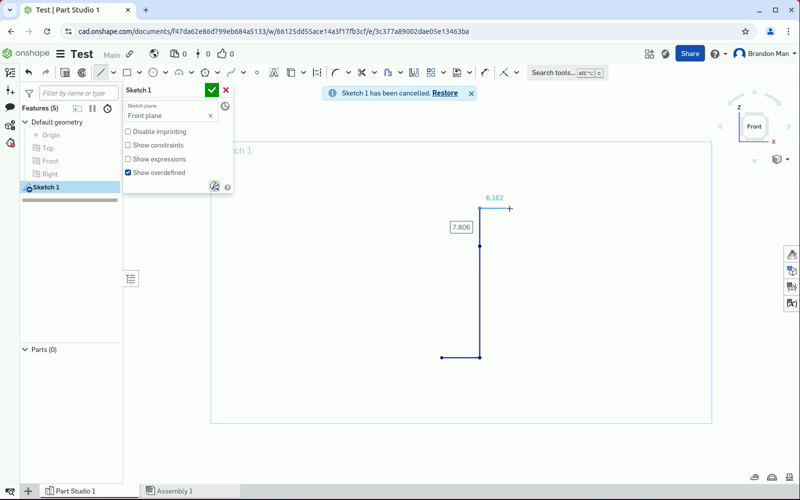
mouse_move(441, 208)
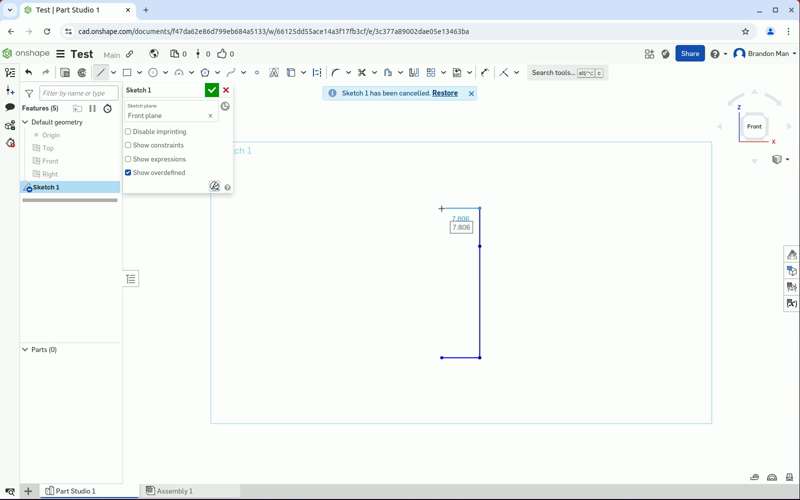
click(441, 208)
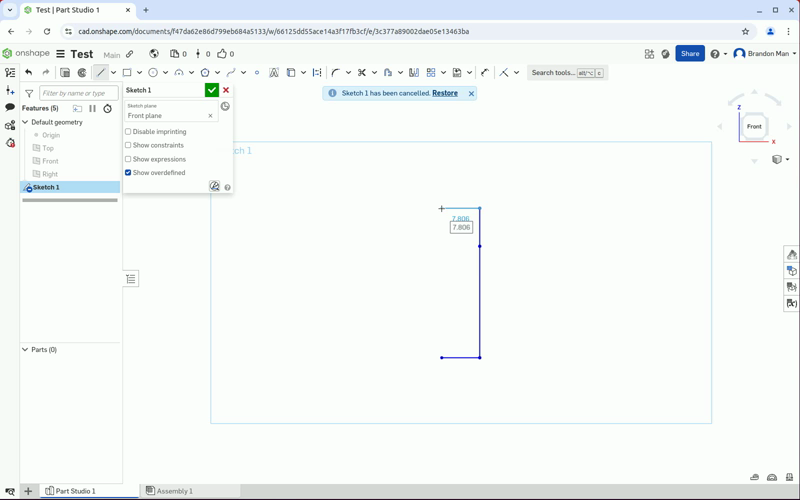
key_up(shift)
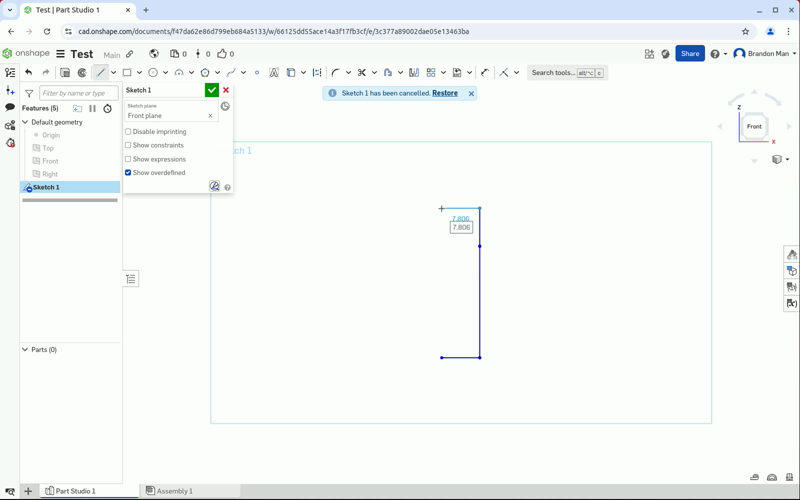
key_down(shift)
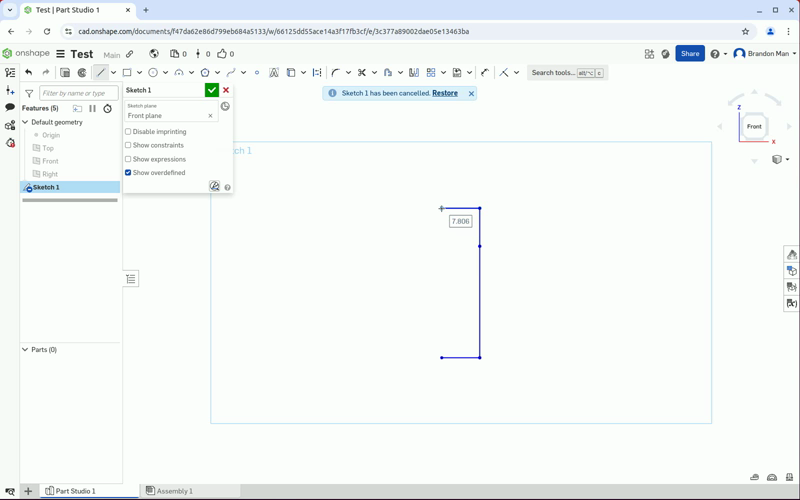
mouse_move(471, 208)
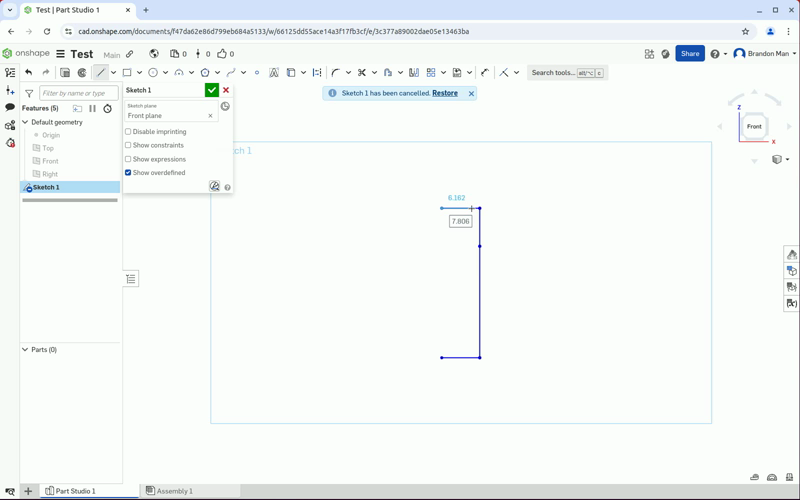
mouse_move(441, 246)
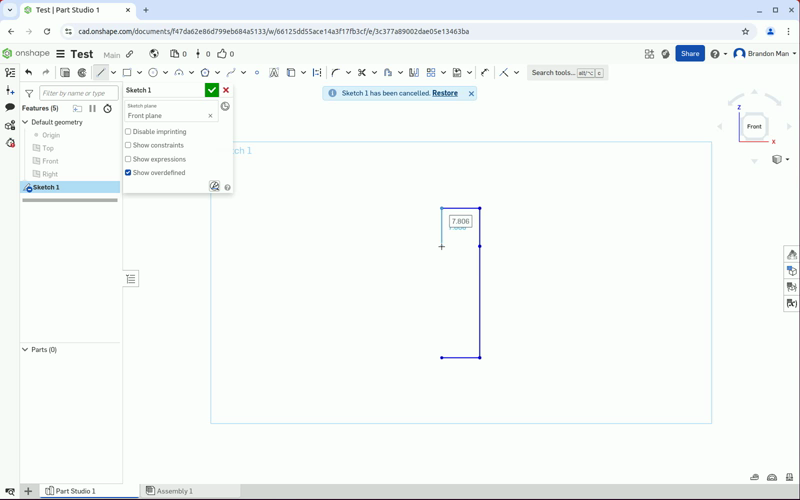
click(441, 246)
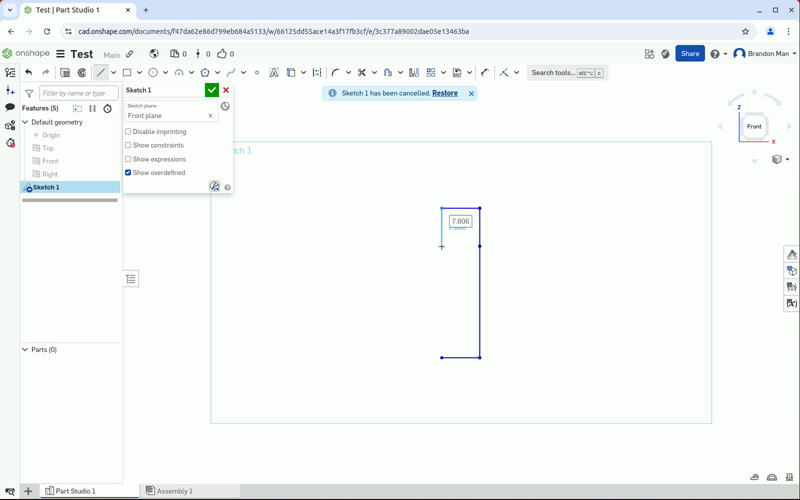
key_up(shift)
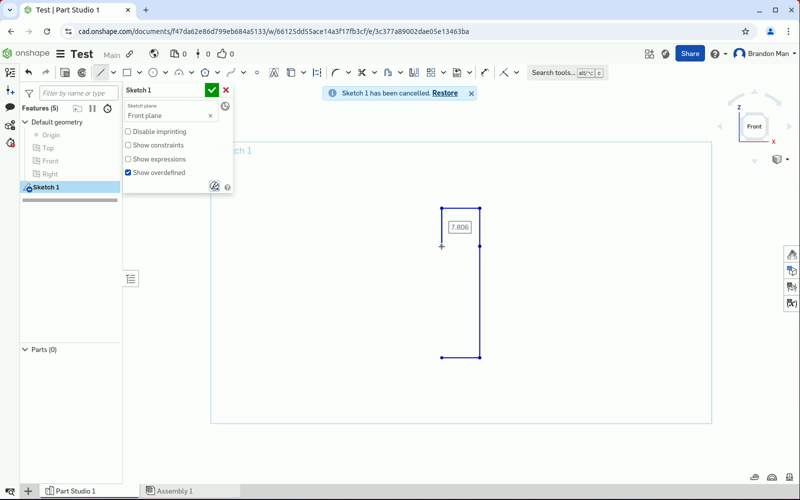
key_down(shift)
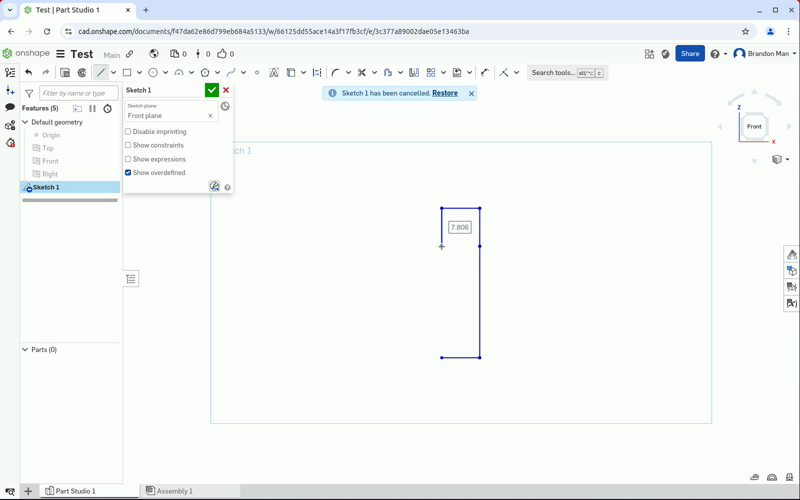
mouse_move(441, 357)
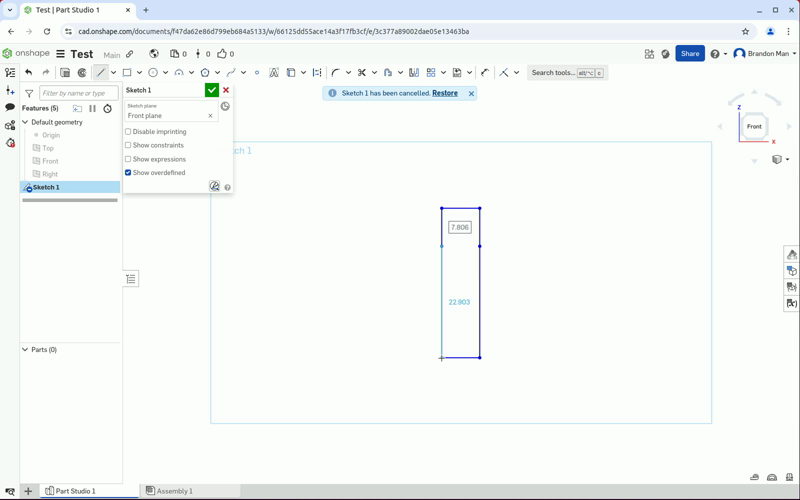
key_up(shift)
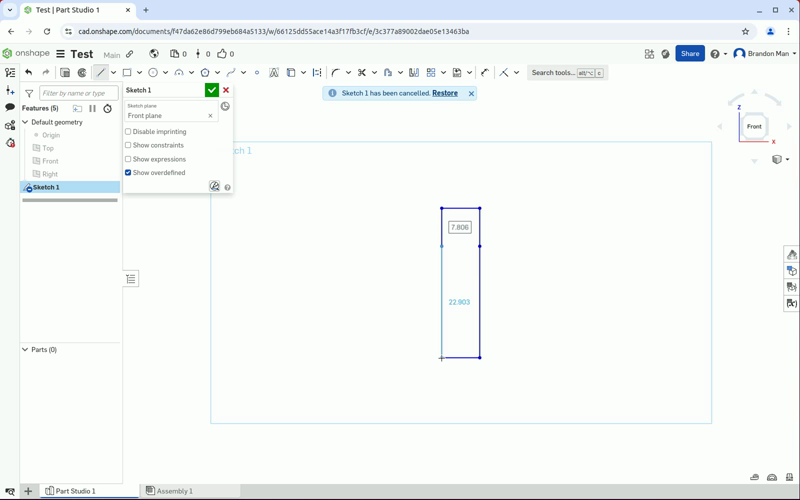
click(441, 357)
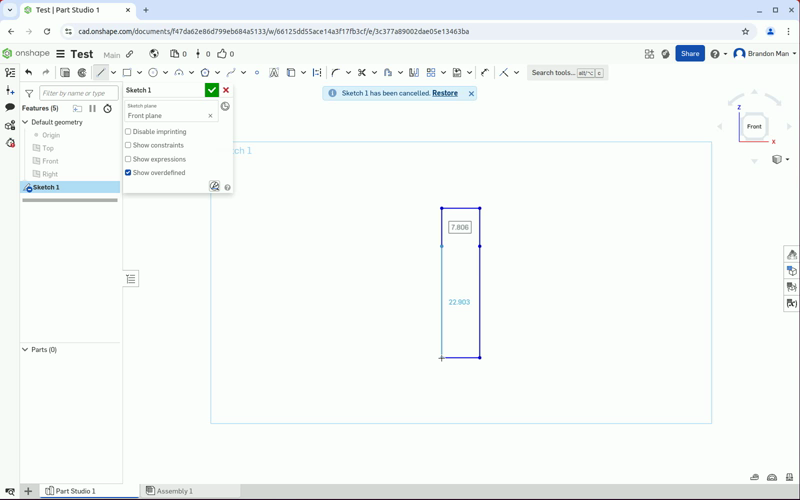
key(esc)
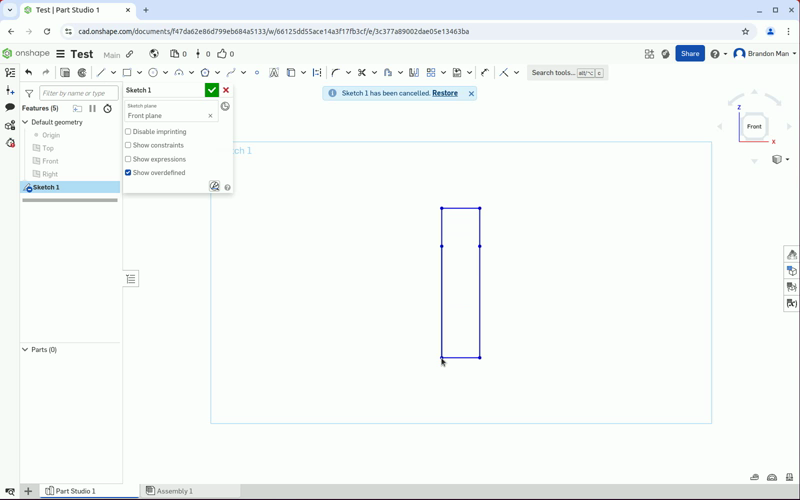
mouse_move(451, 278)
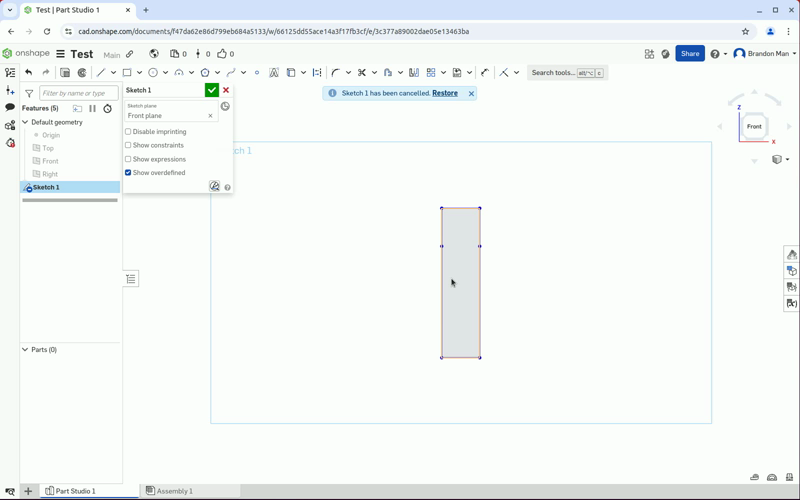
click(451, 278)
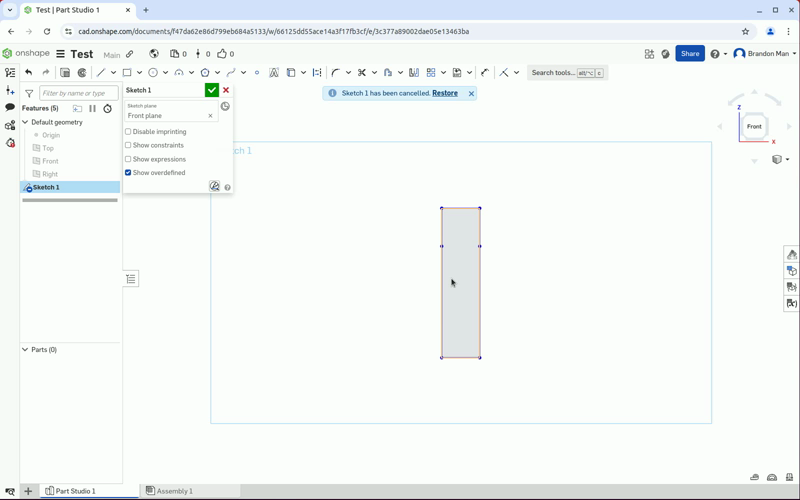
mouse_move(73, 352)
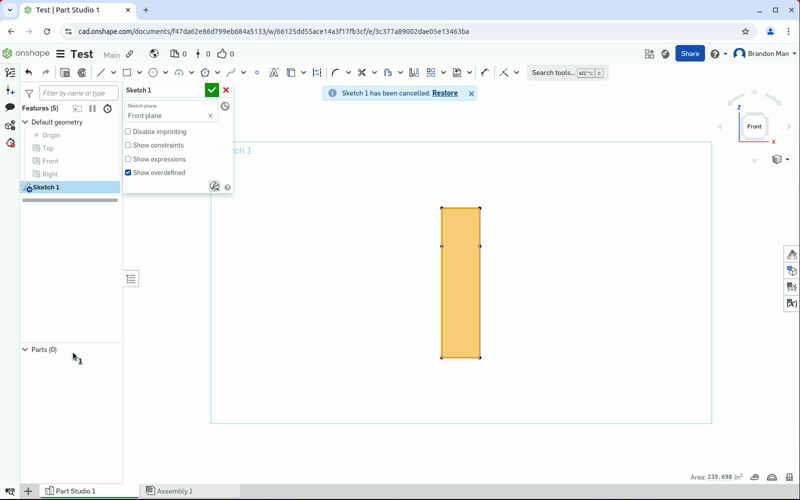
key(shift+y)
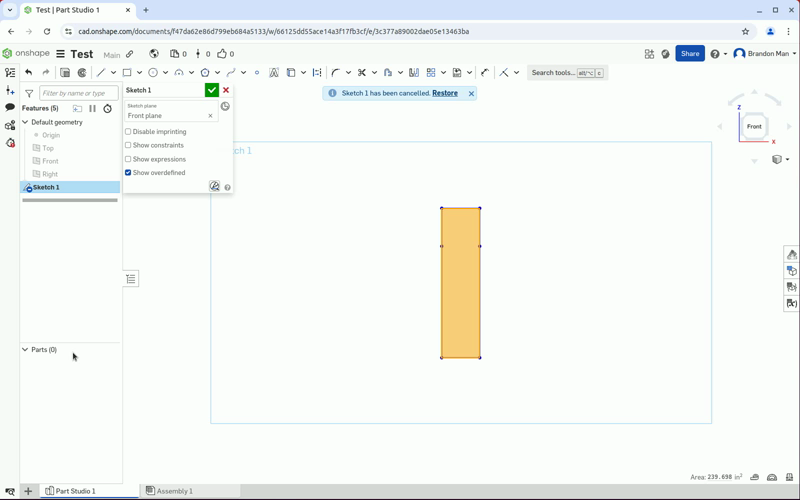
key(shift+e)
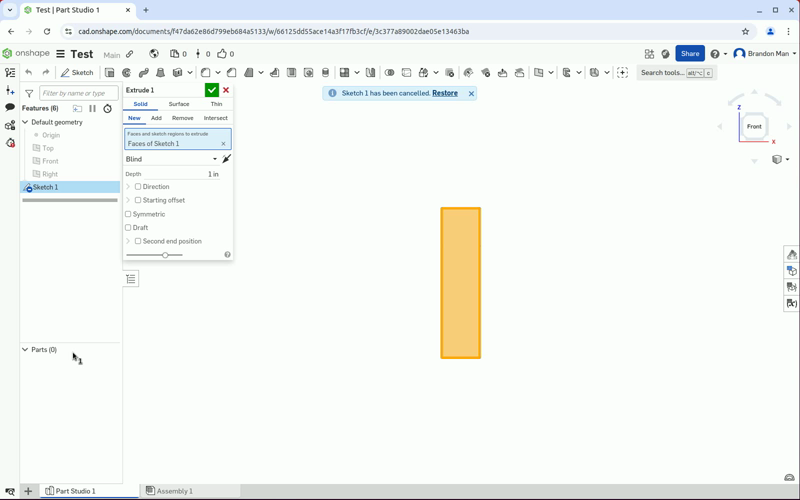
mouse_move(143, 106)
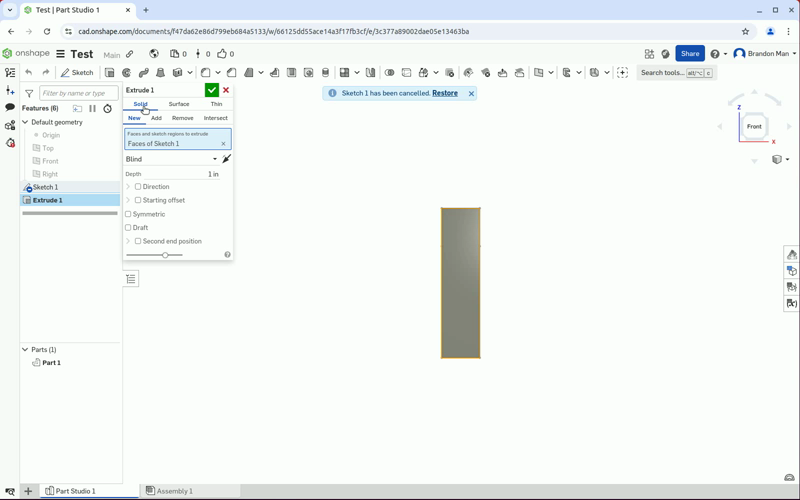
click(143, 106)
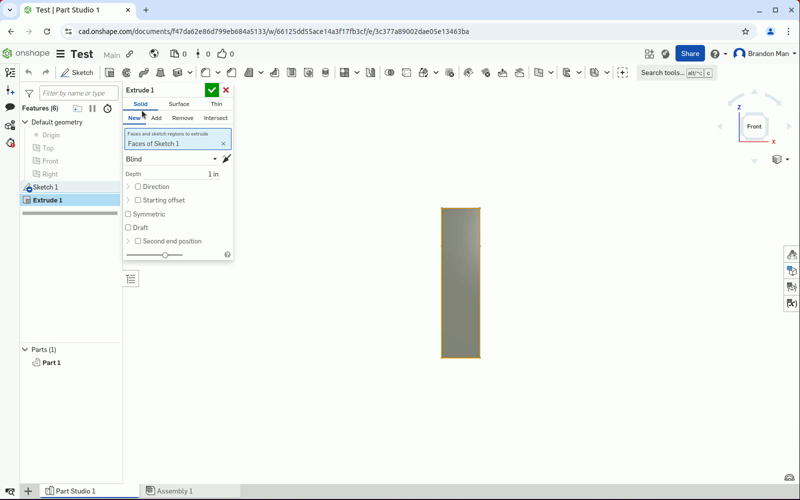
mouse_move(137, 120)
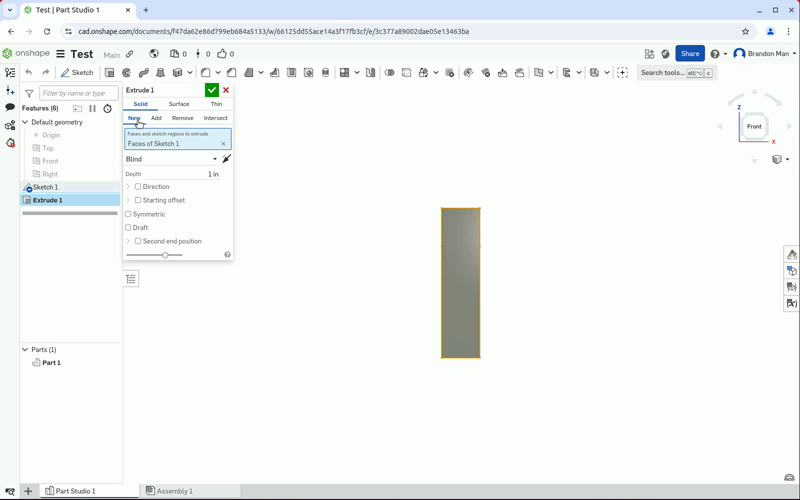
click(137, 120)
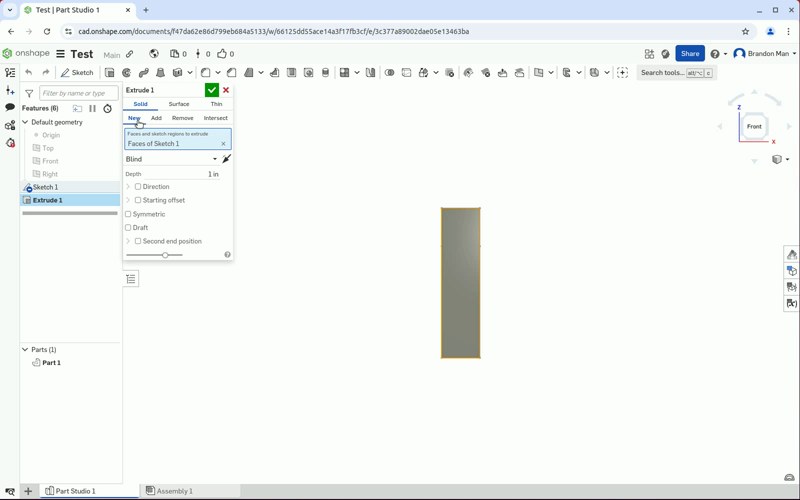
key(tab, 4)
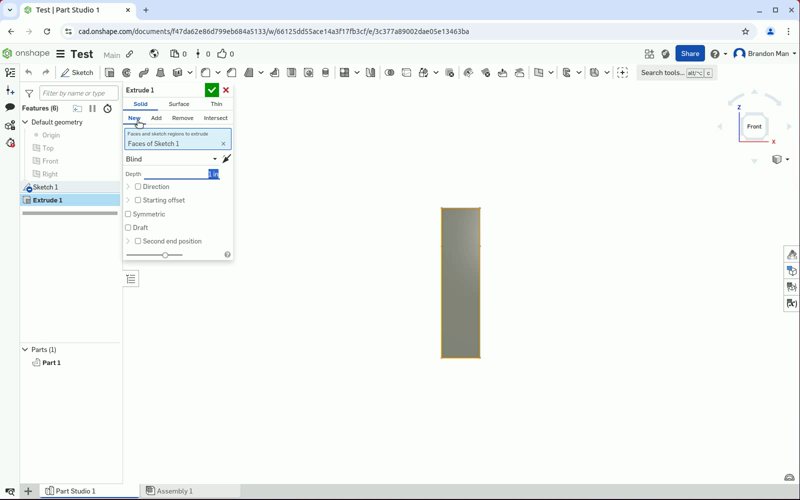
text(7.703)
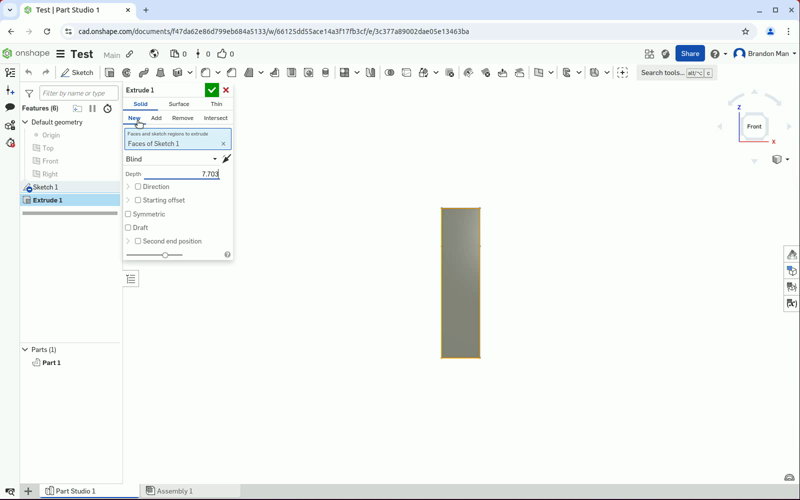
key(enter)
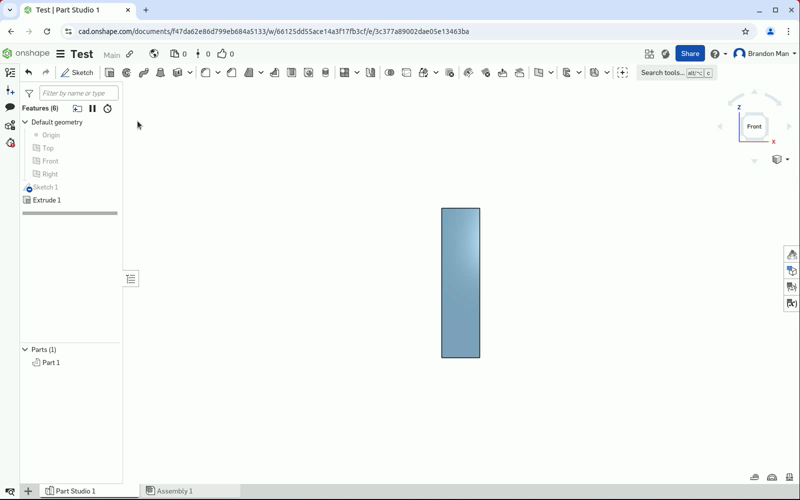
key(shift+h)
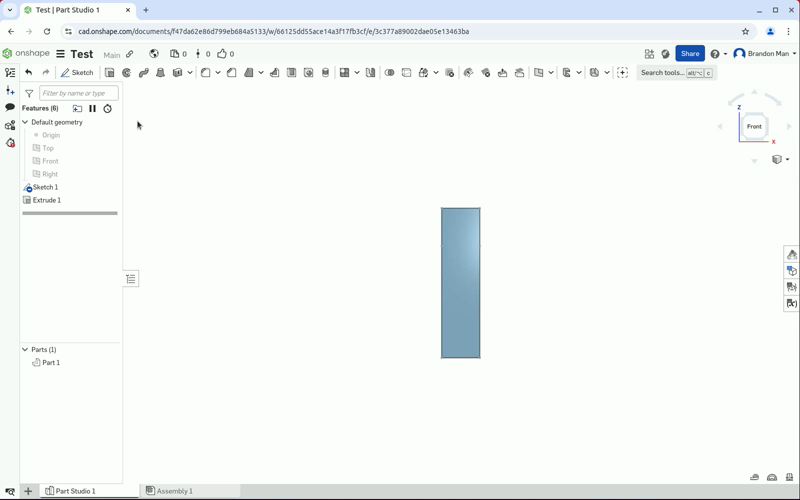
key(shift+h)
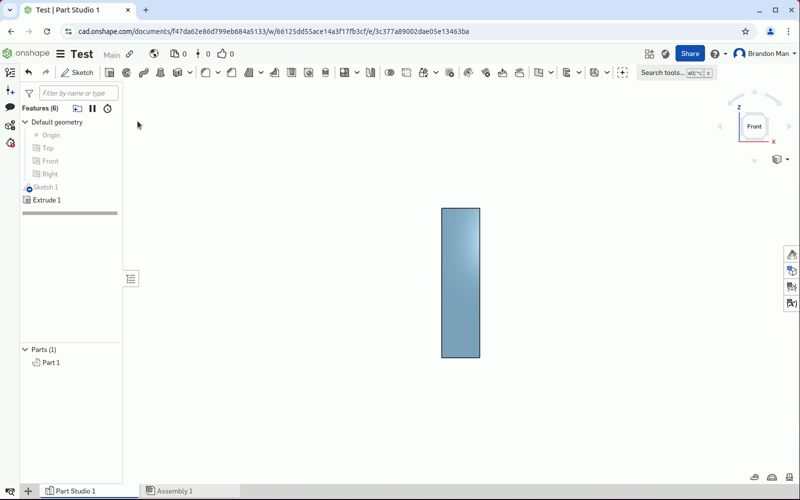
mouse_move(73, 189)
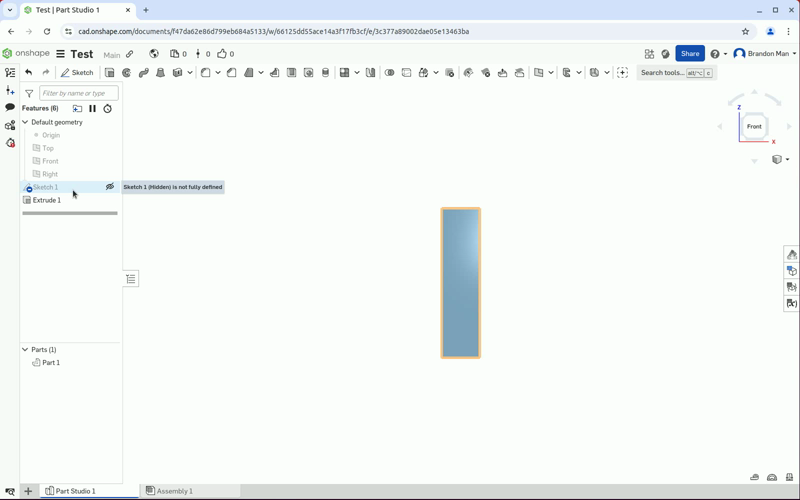
click(73, 189)
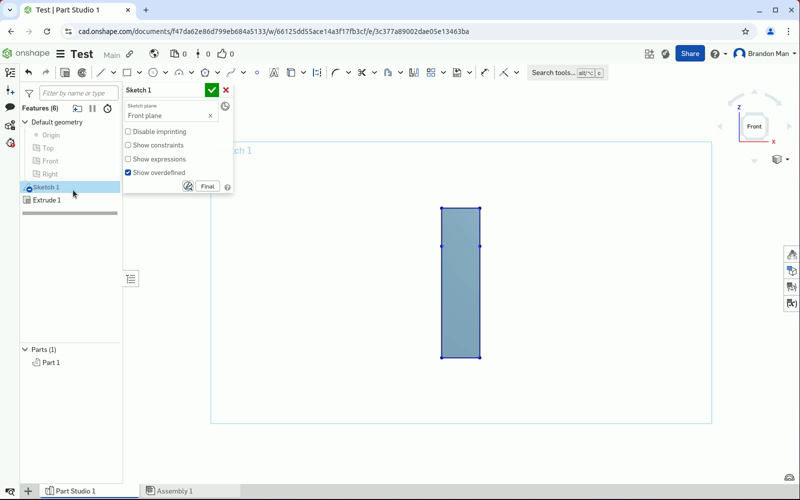
mouse_move(229, 92)
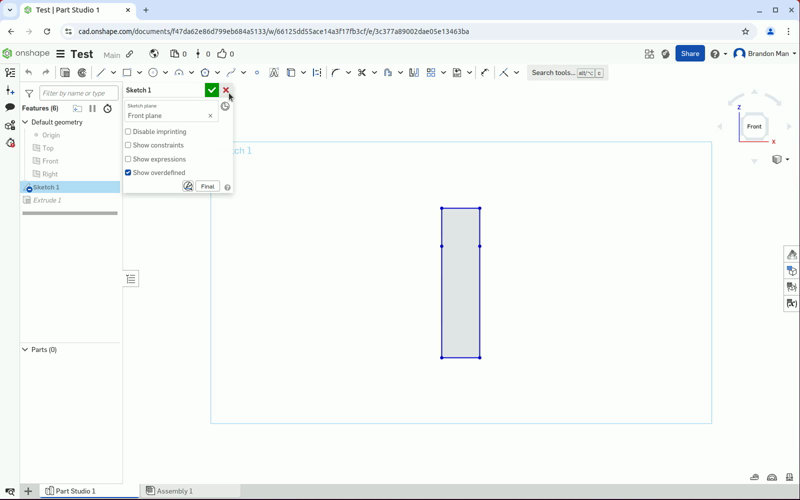
click(229, 92)
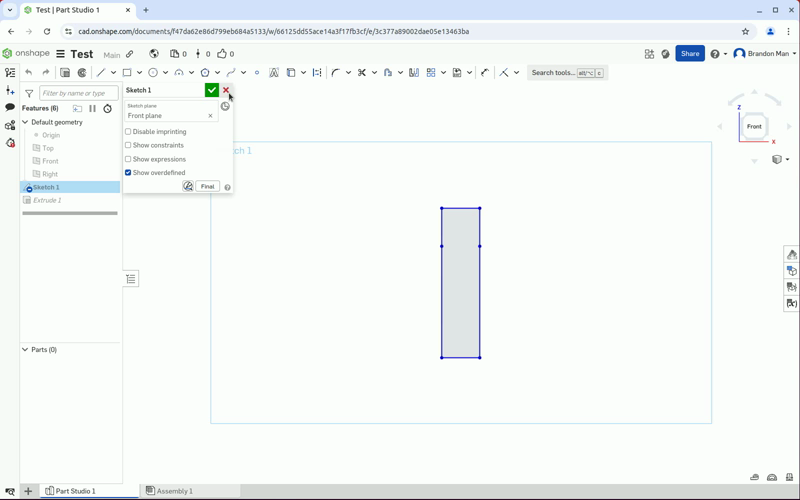
key(shift+s)
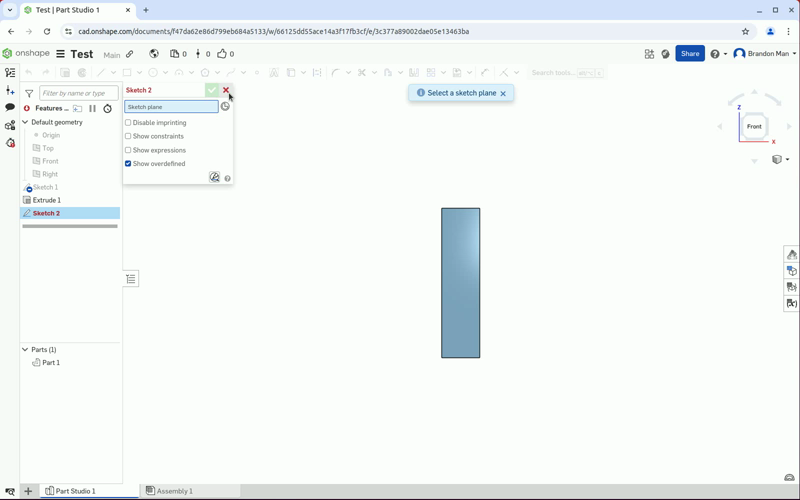
mouse_move(73, 163)
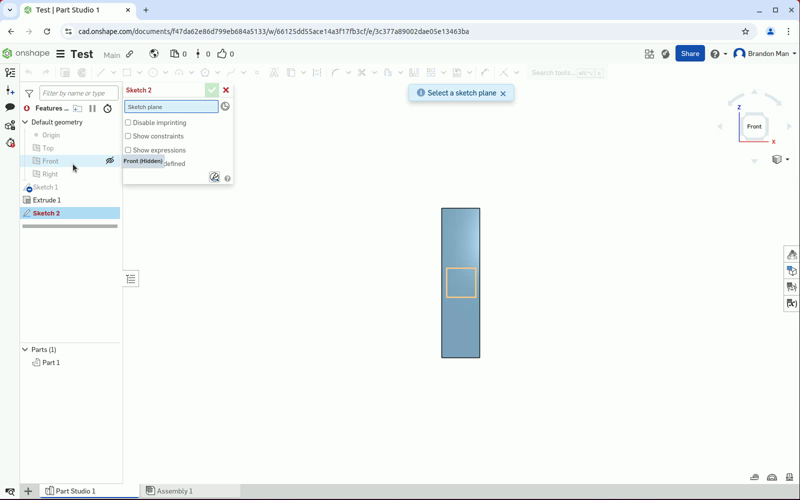
click(73, 163)
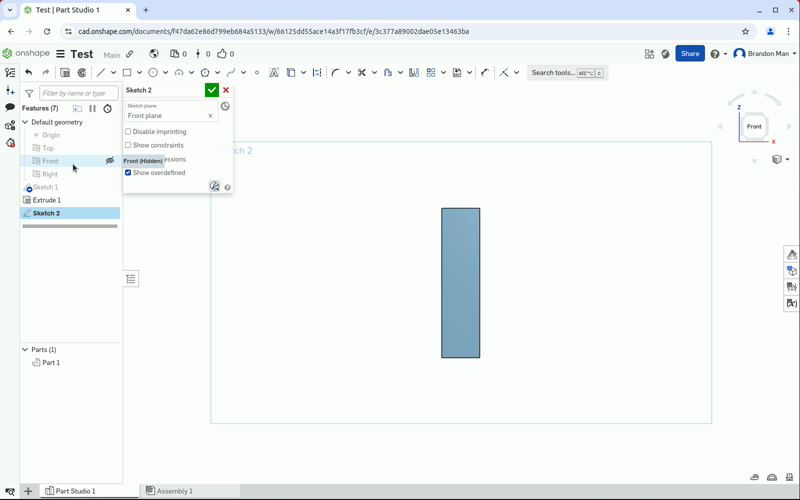
mouse_move(73, 352)
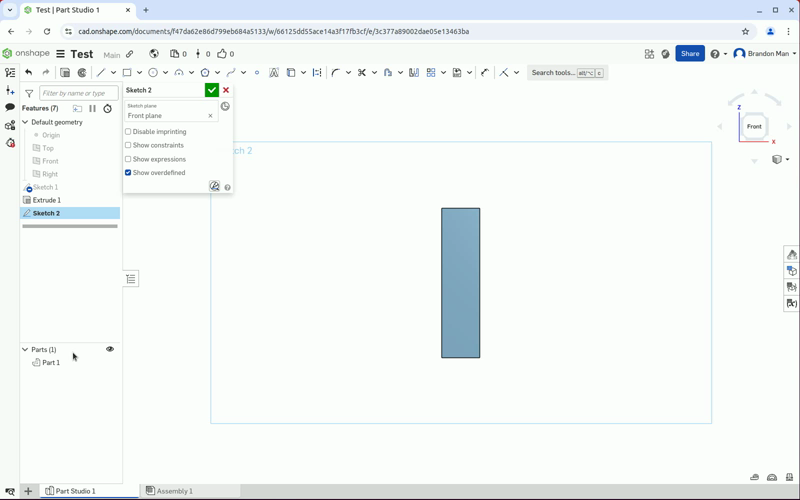
key(y)
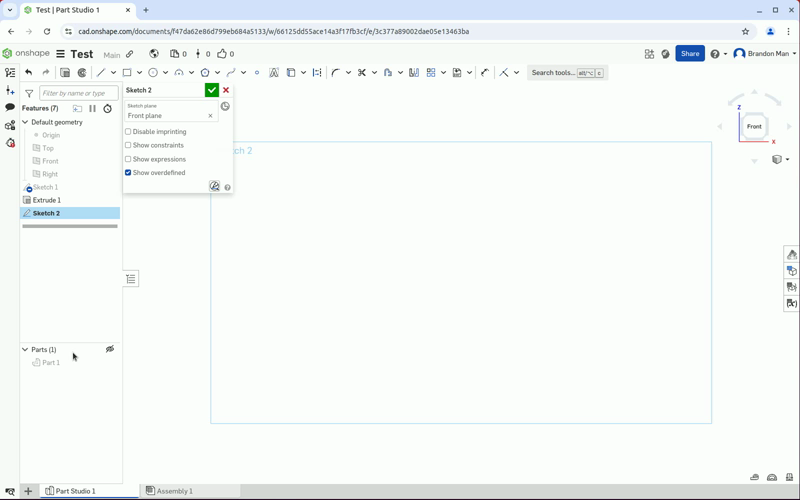
key(l)
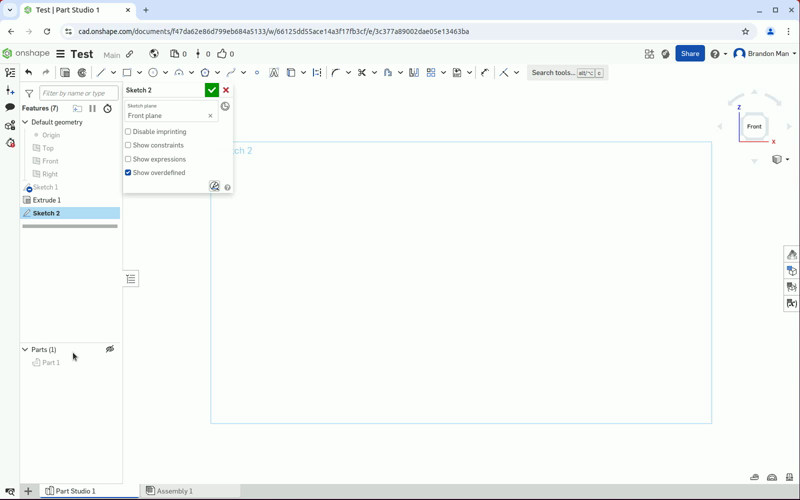
key_down(shift)
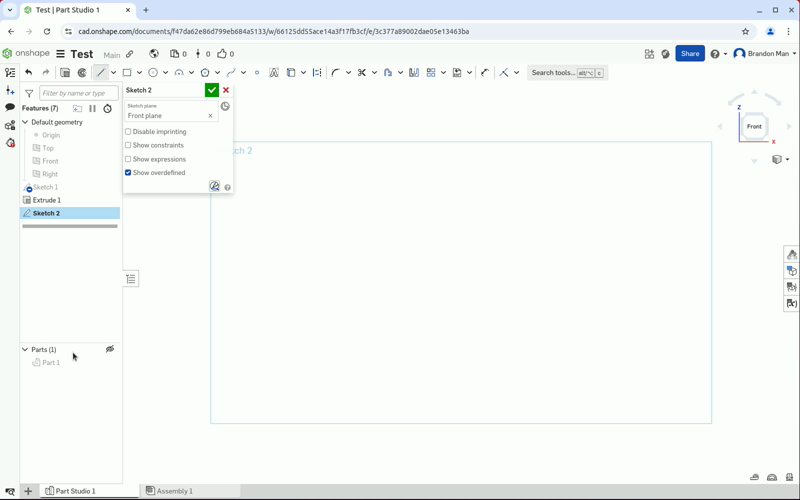
mouse_move(436, 245)
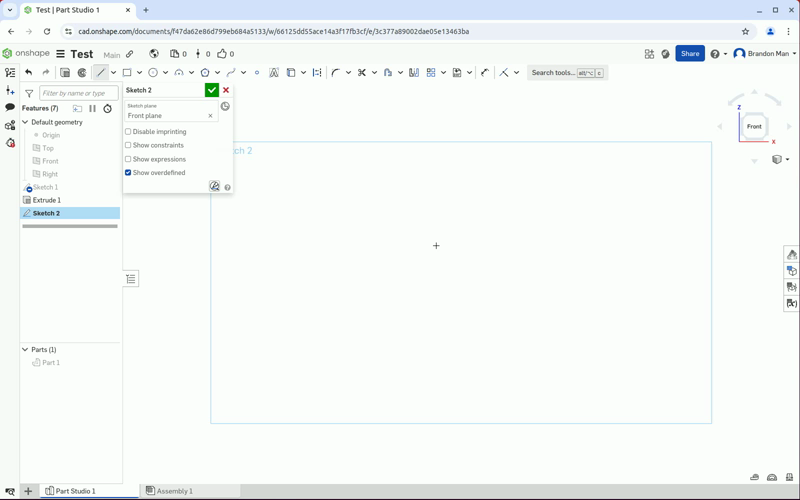
click(436, 245)
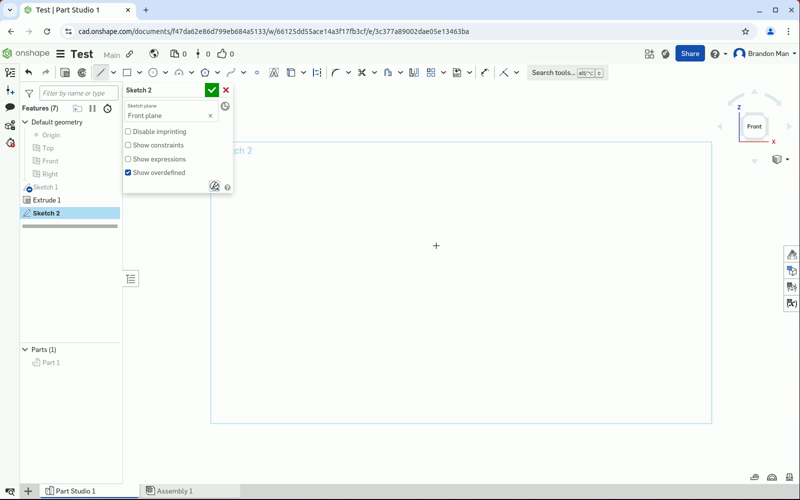
key_up(shift)
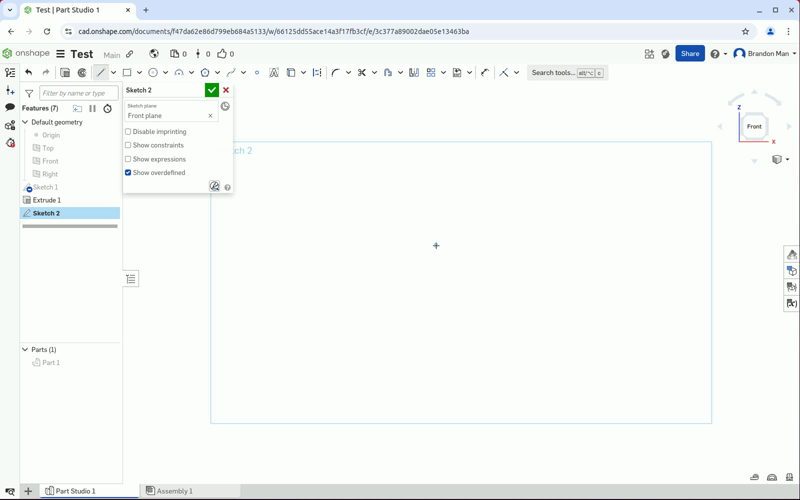
key_down(shift)
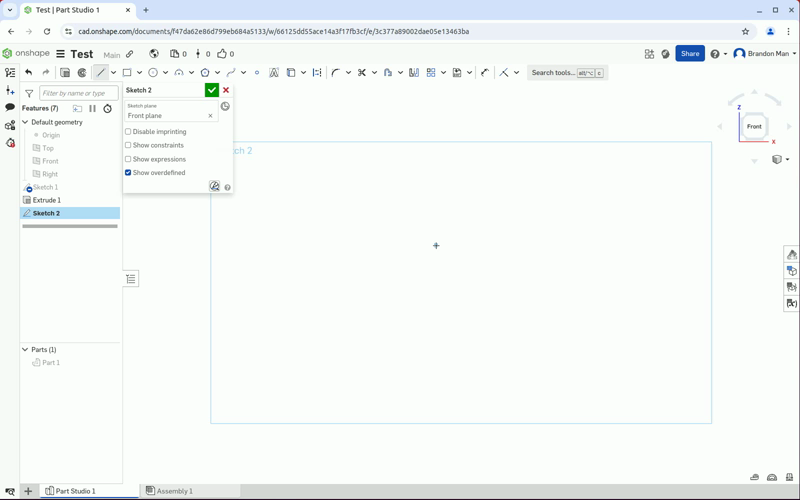
mouse_move(466, 245)
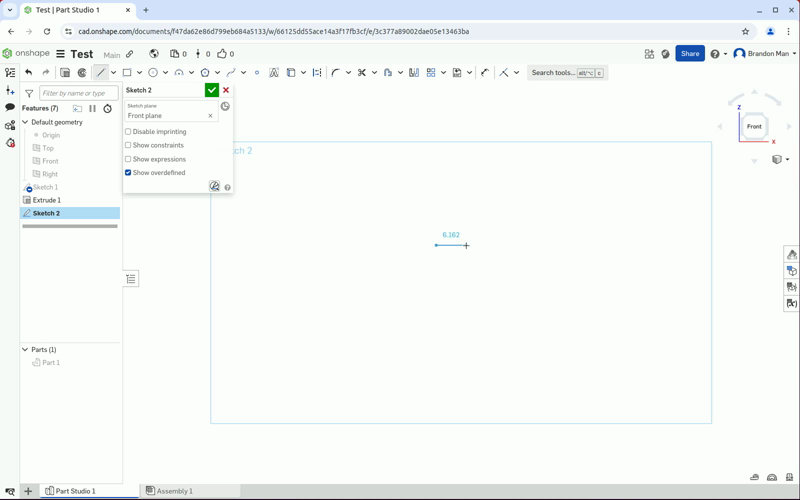
mouse_move(442, 245)
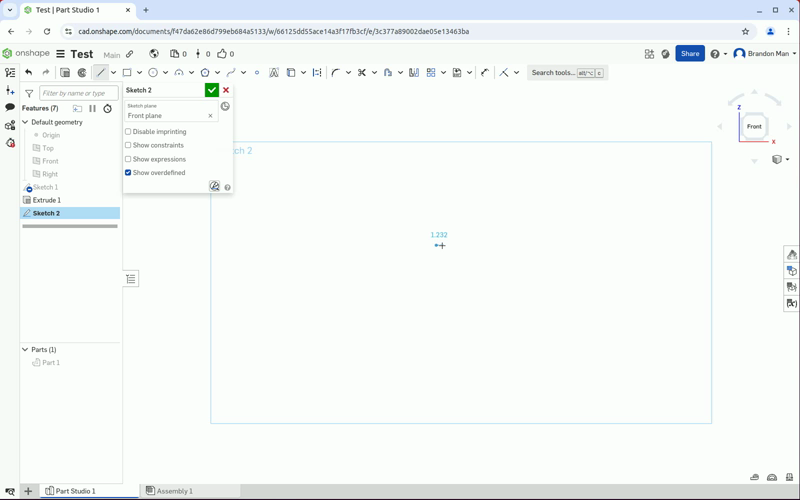
scroll(6)
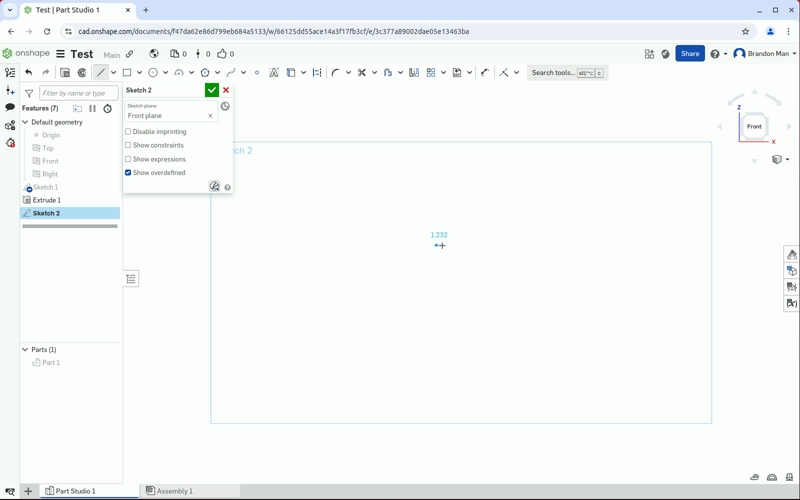
scroll(6)
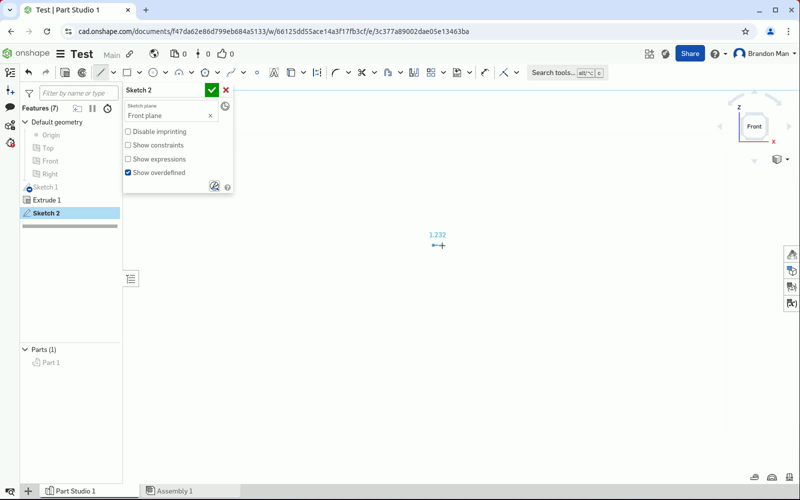
scroll(6)
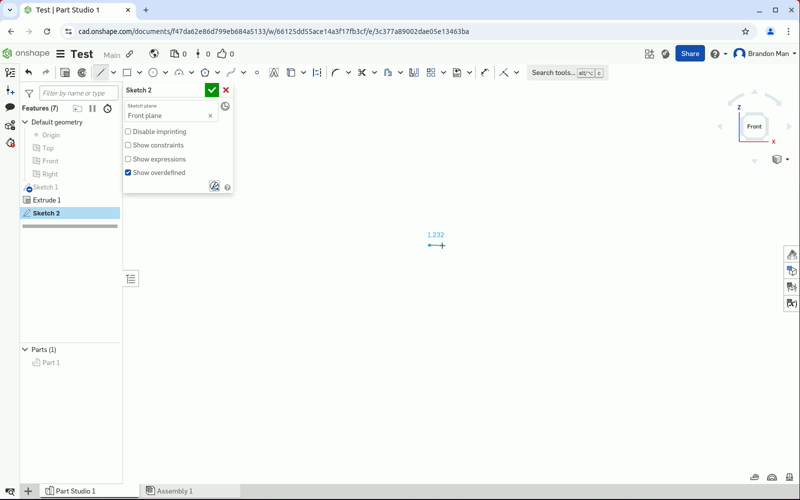
scroll(6)
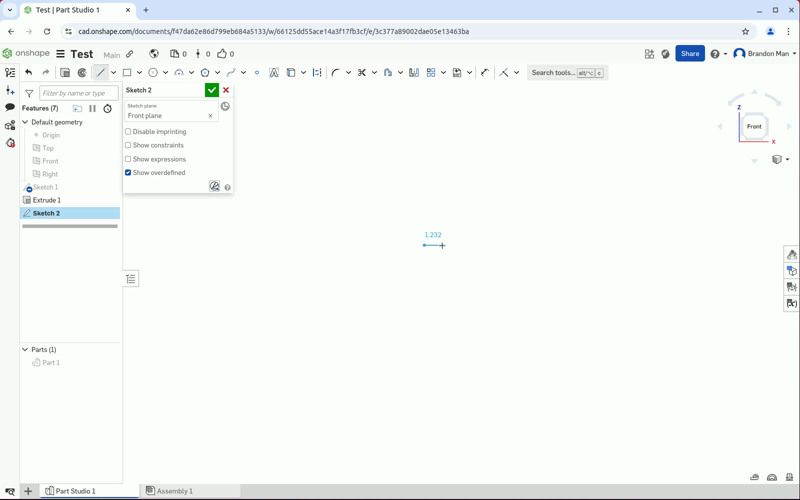
scroll(6)
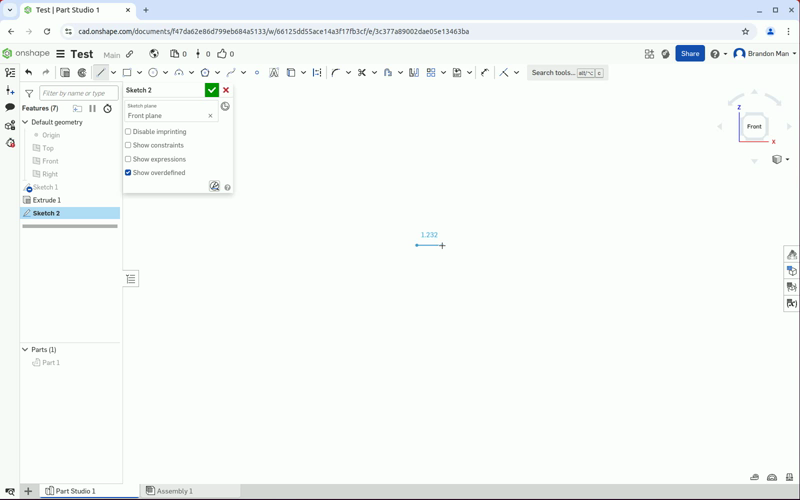
scroll(6)
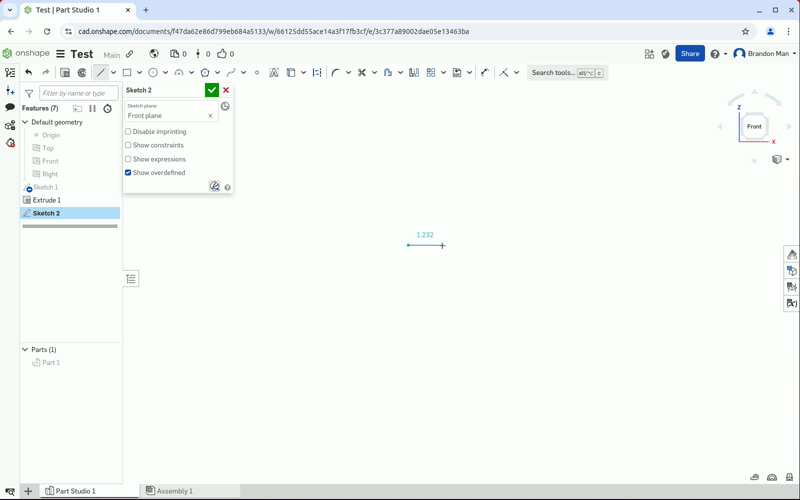
scroll(6)
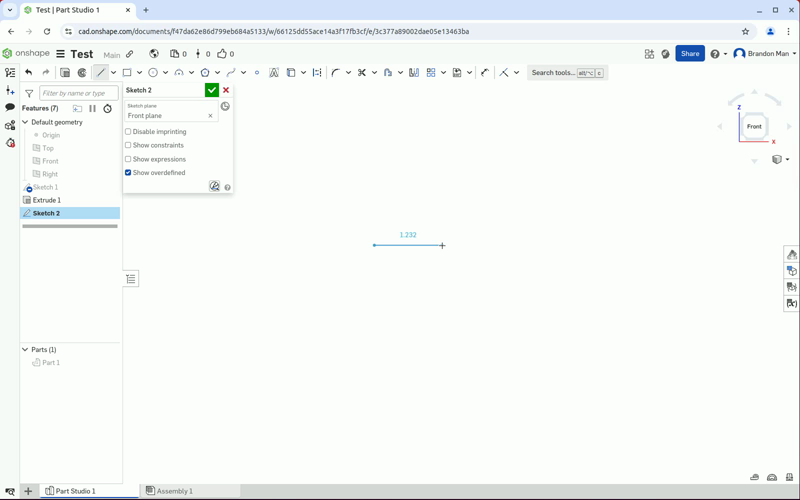
click(442, 245)
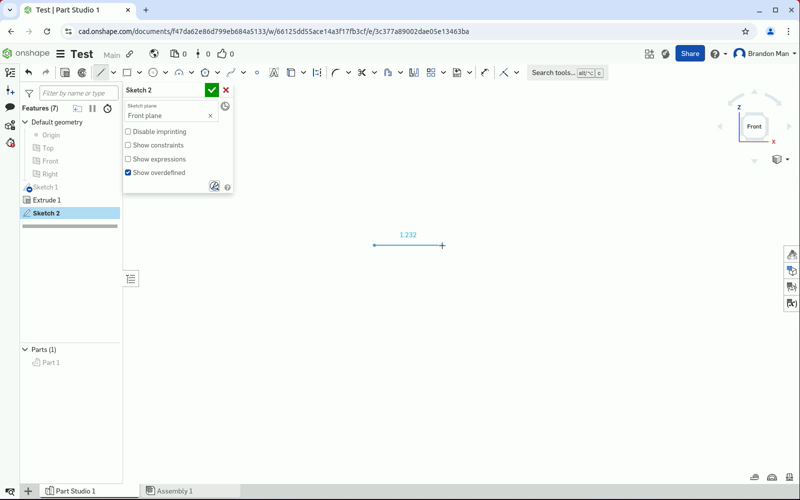
scroll(-6)
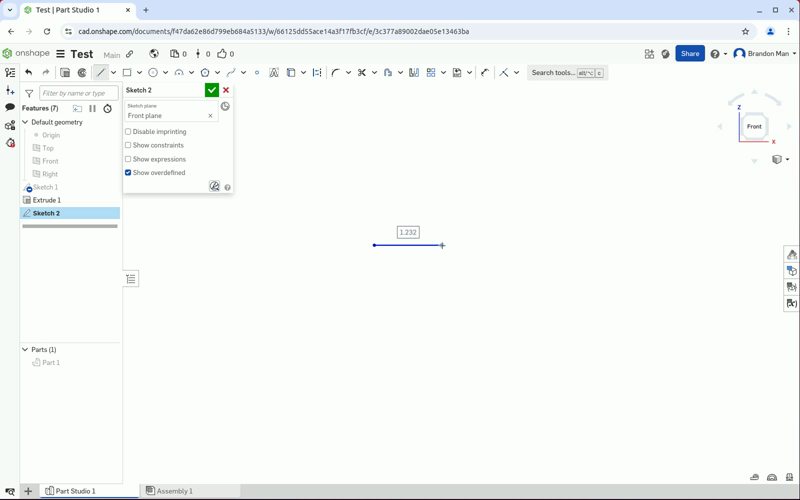
scroll(-6)
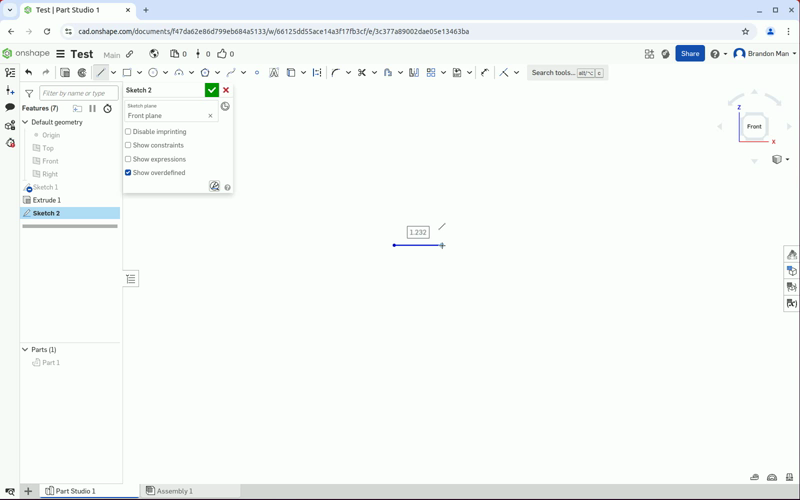
scroll(-6)
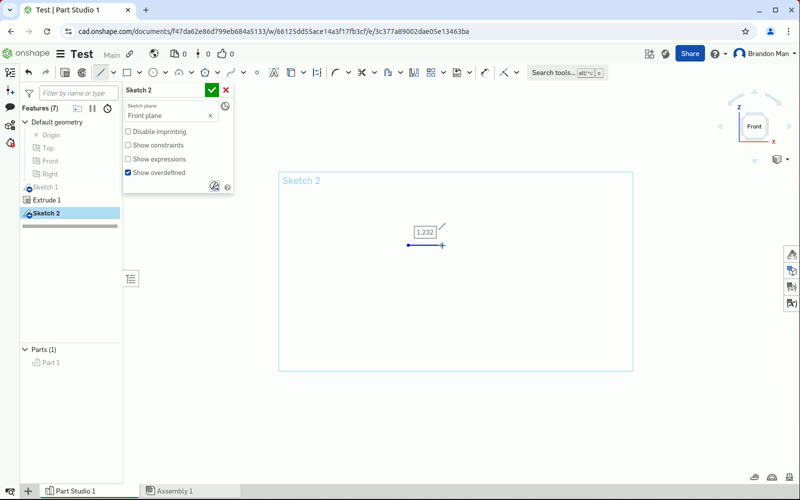
scroll(-6)
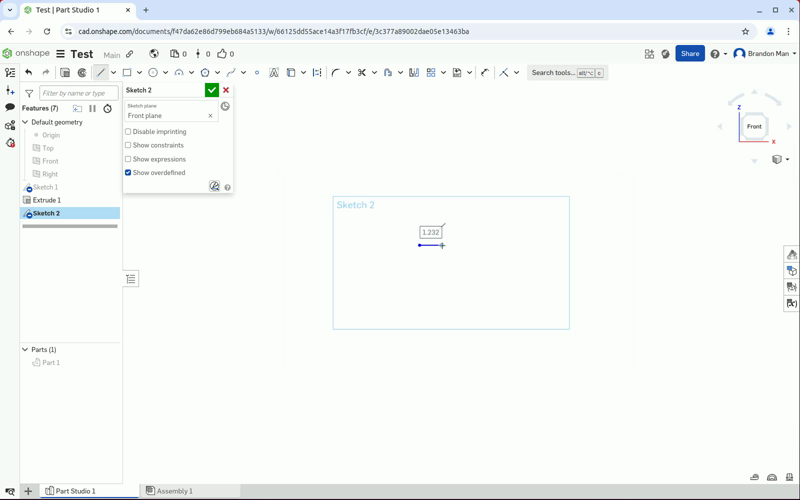
scroll(-6)
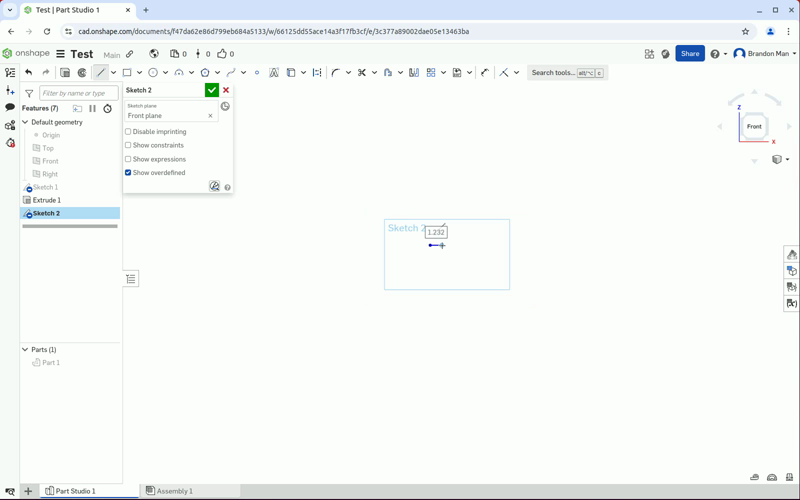
scroll(-6)
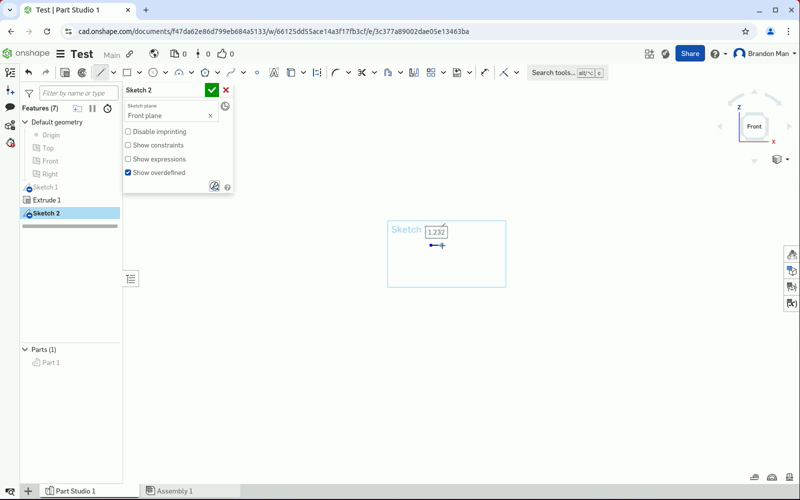
scroll(-6)
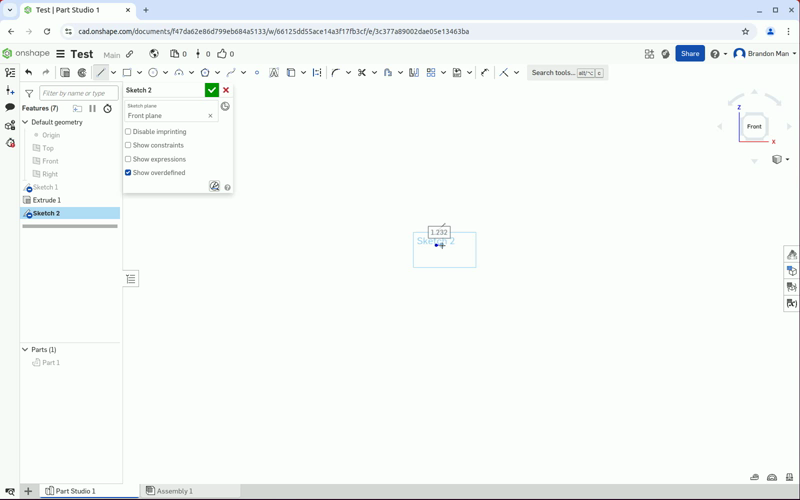
key_up(shift)
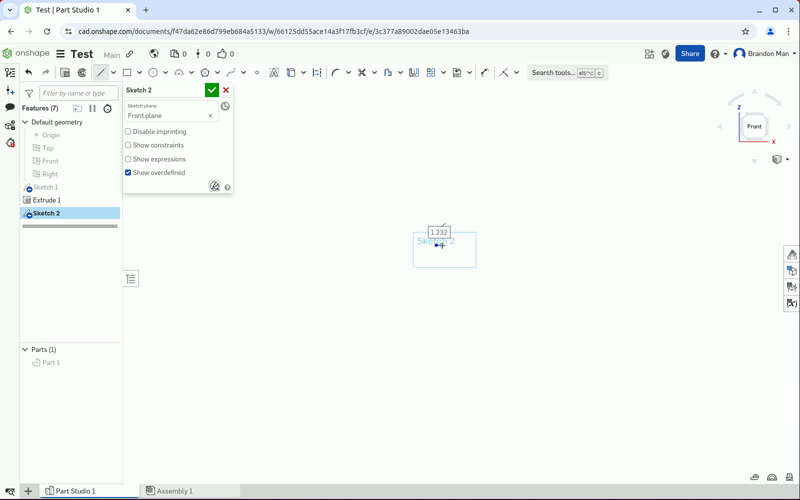
key_down(shift)
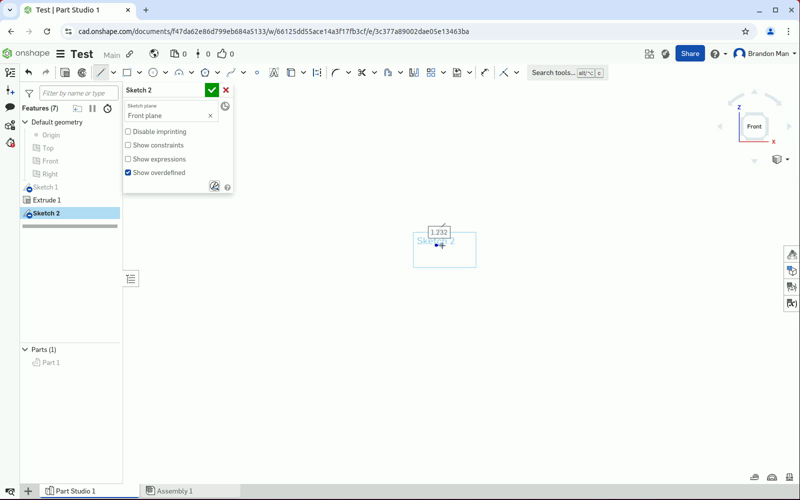
mouse_move(472, 245)
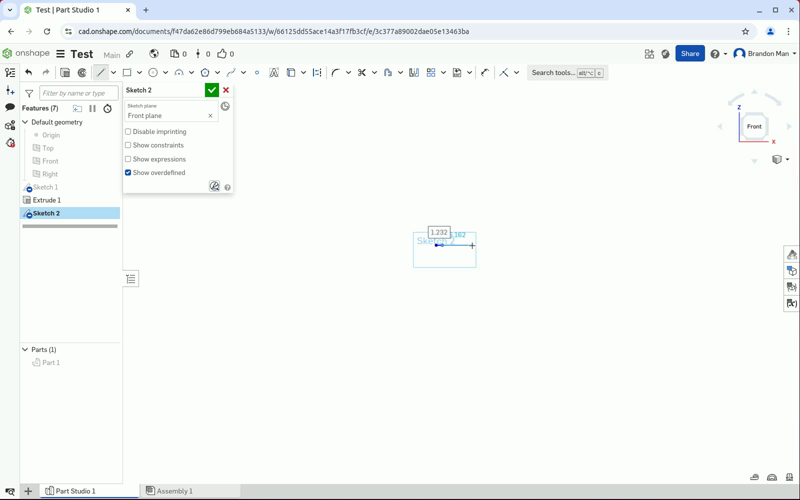
mouse_move(442, 207)
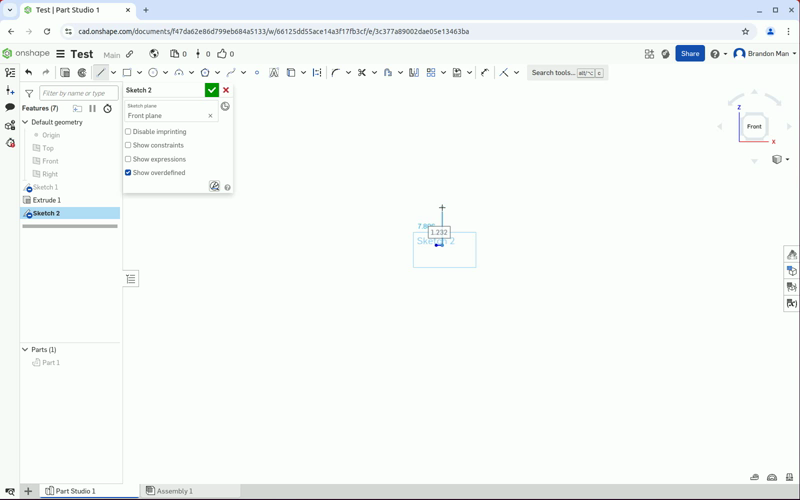
click(442, 207)
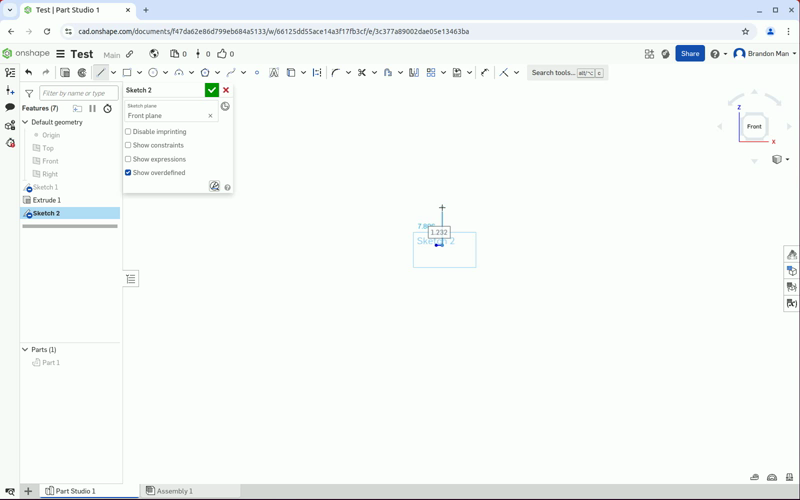
key_up(shift)
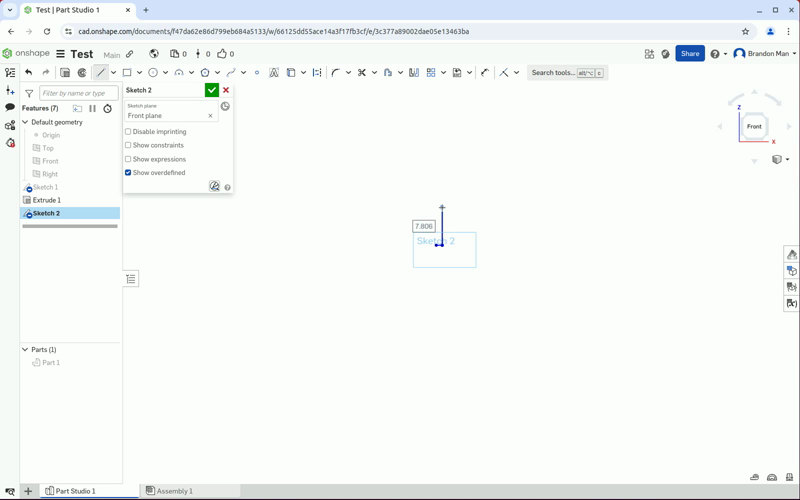
key_down(shift)
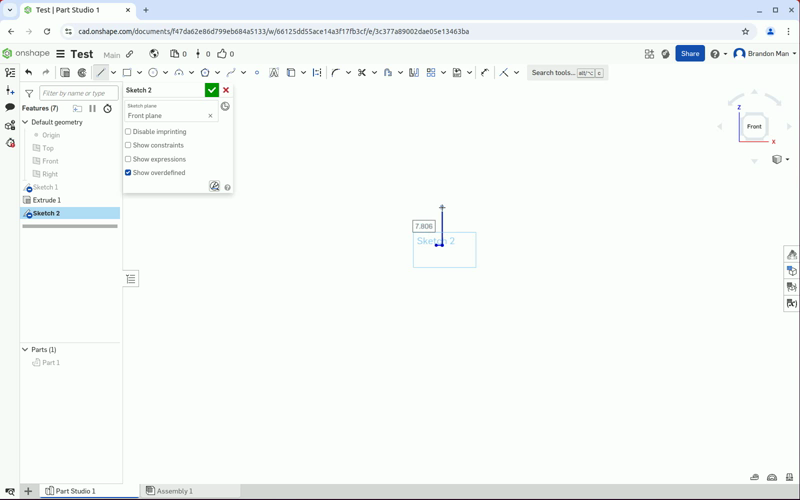
mouse_move(472, 207)
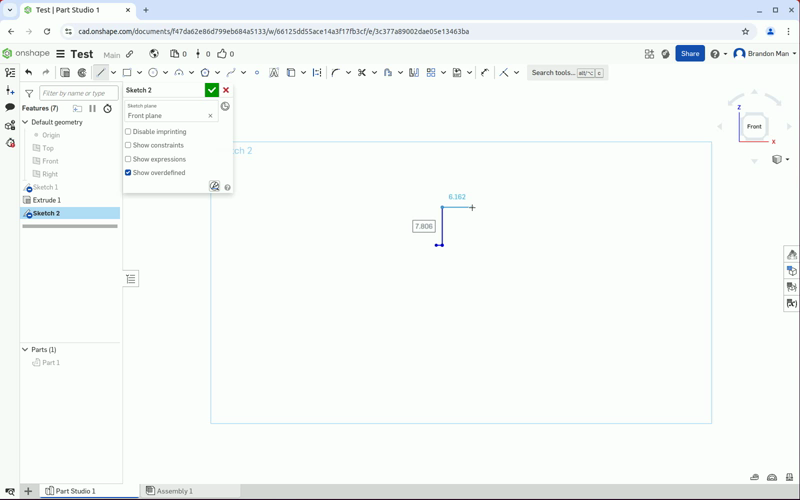
mouse_move(442, 170)
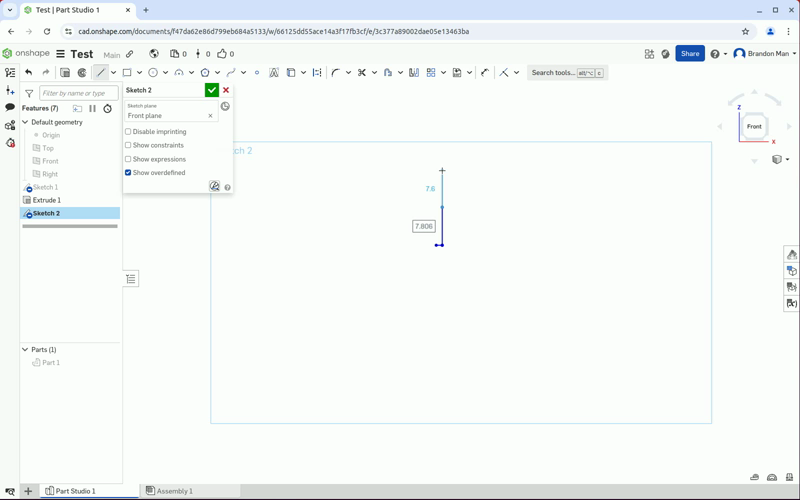
click(442, 170)
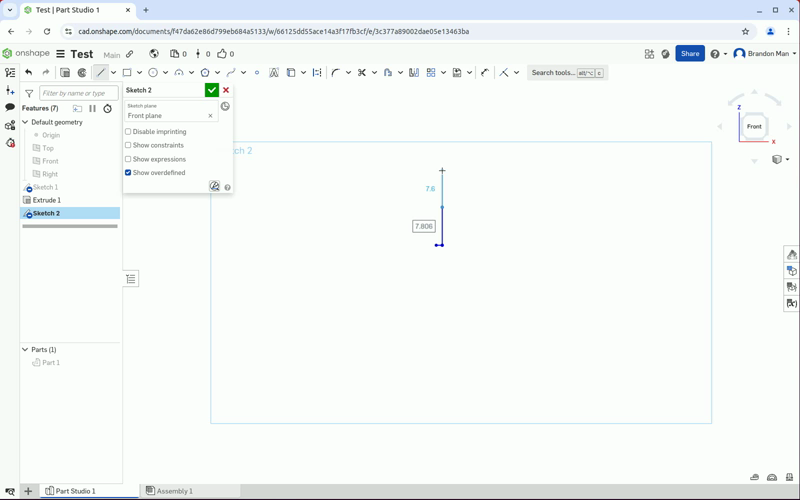
key_up(shift)
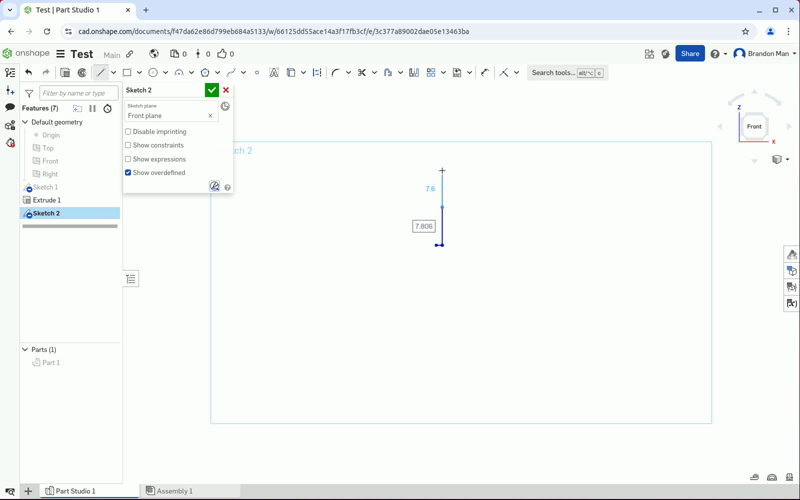
key_down(shift)
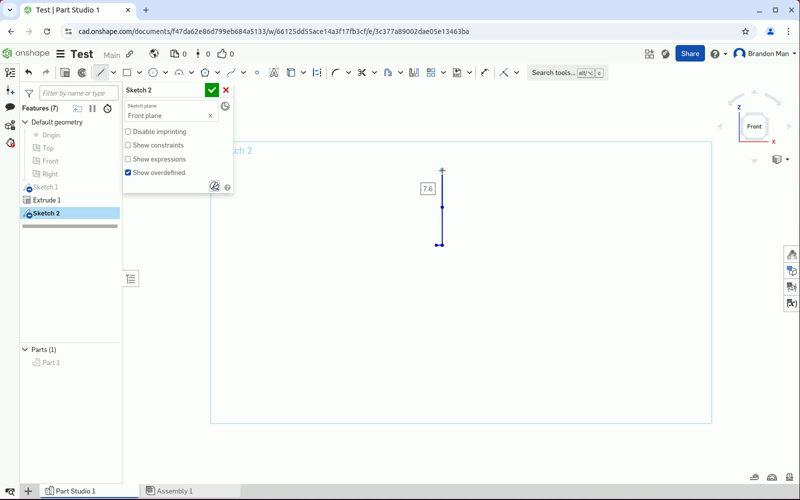
mouse_move(472, 170)
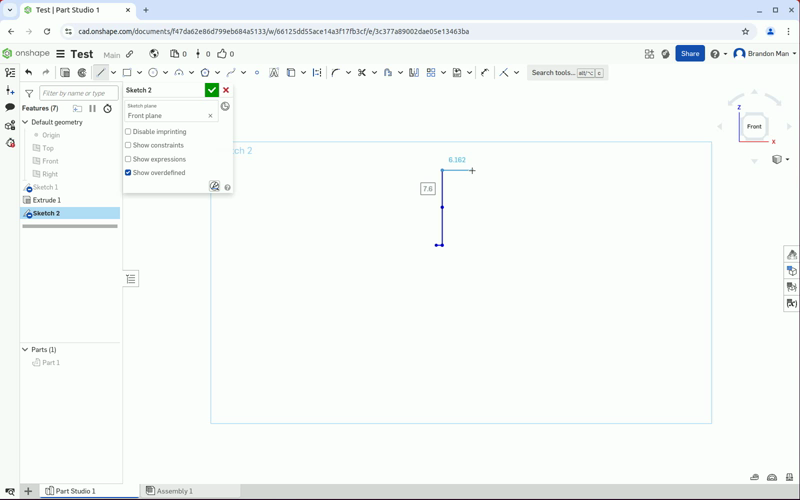
mouse_move(436, 170)
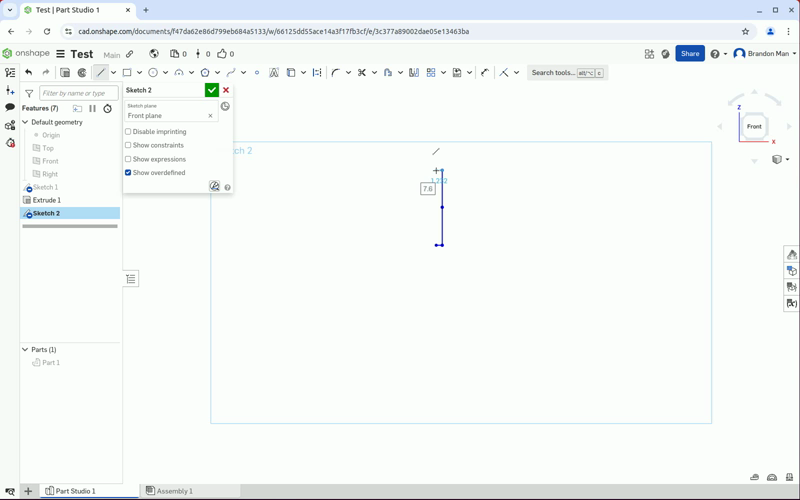
scroll(6)
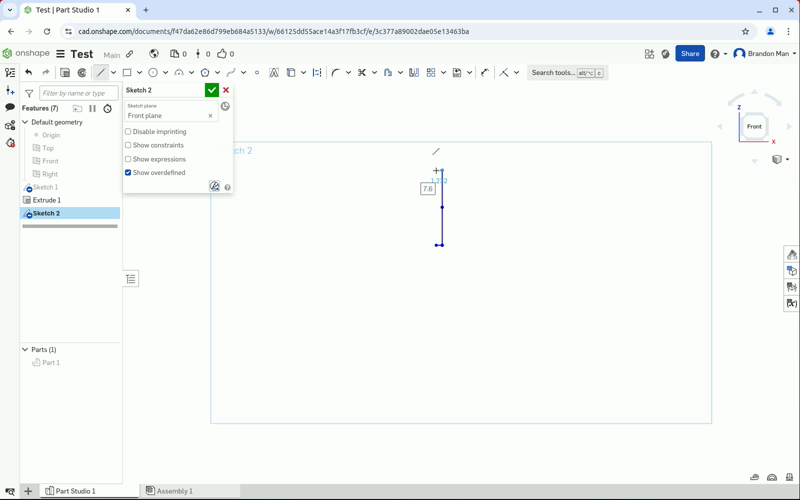
scroll(6)
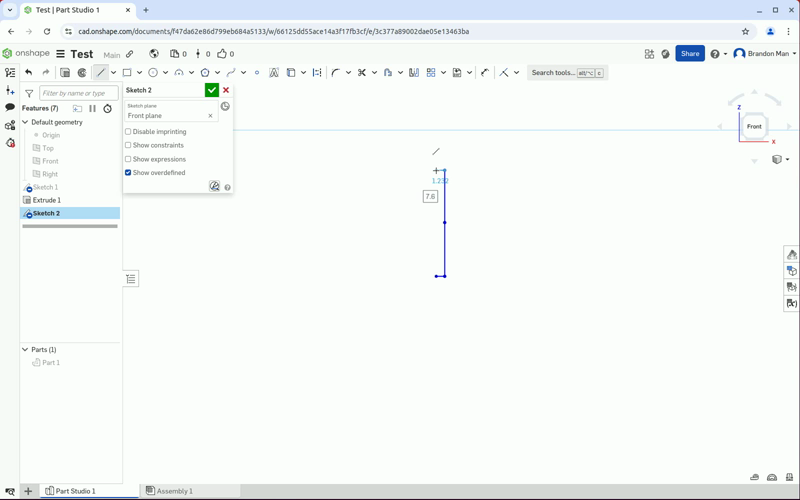
scroll(6)
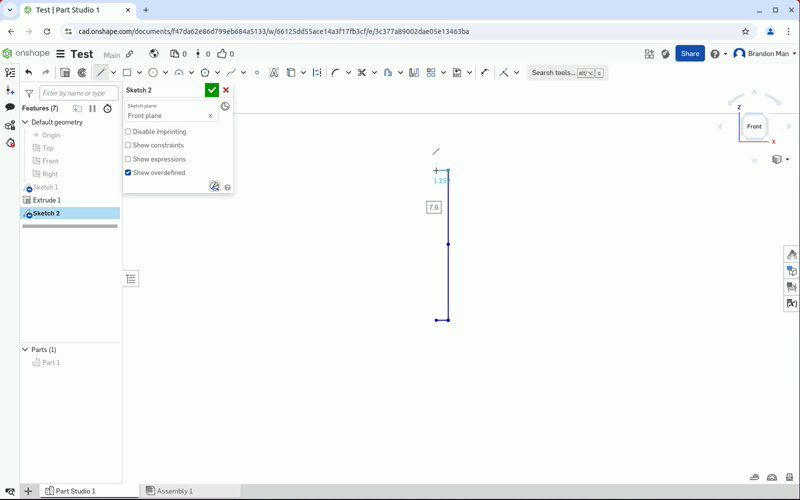
scroll(6)
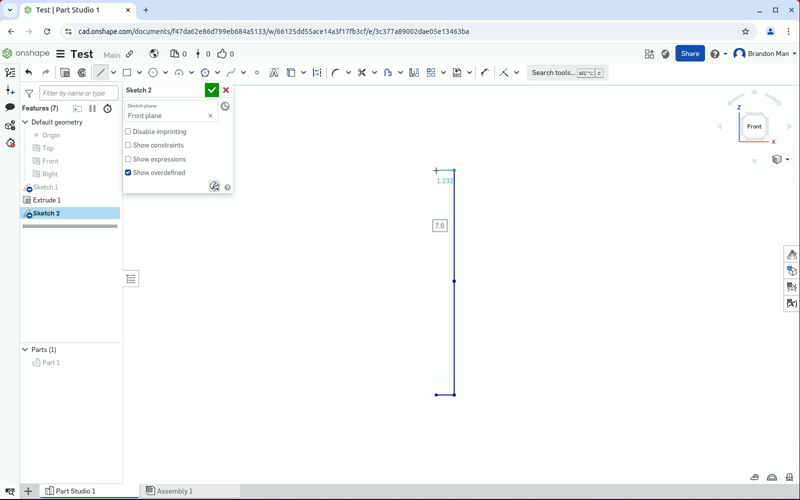
scroll(6)
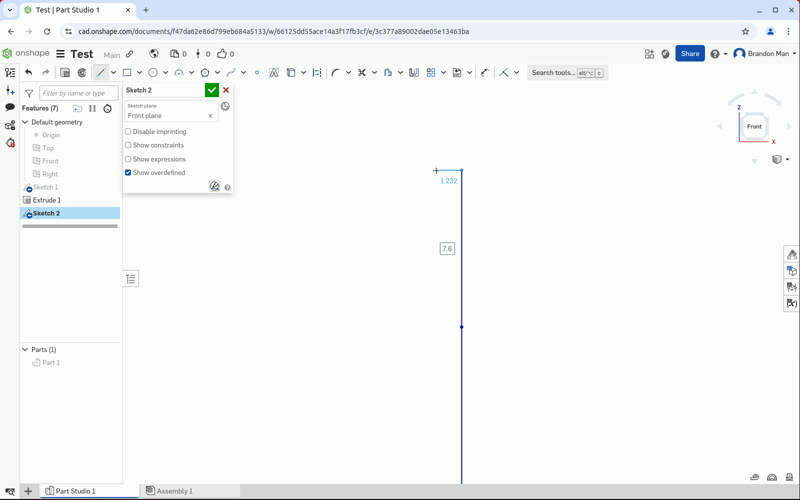
scroll(6)
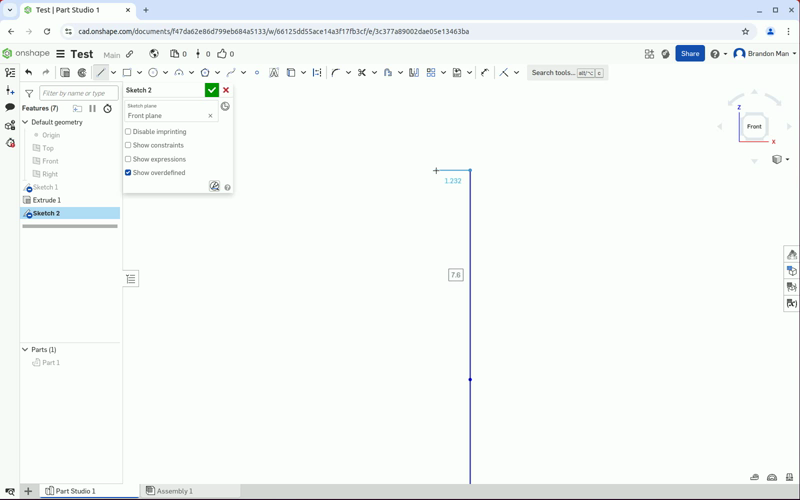
scroll(6)
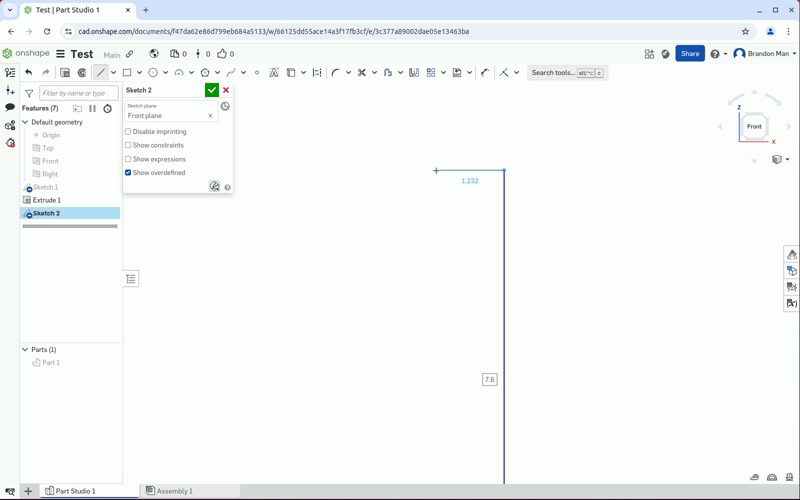
click(436, 170)
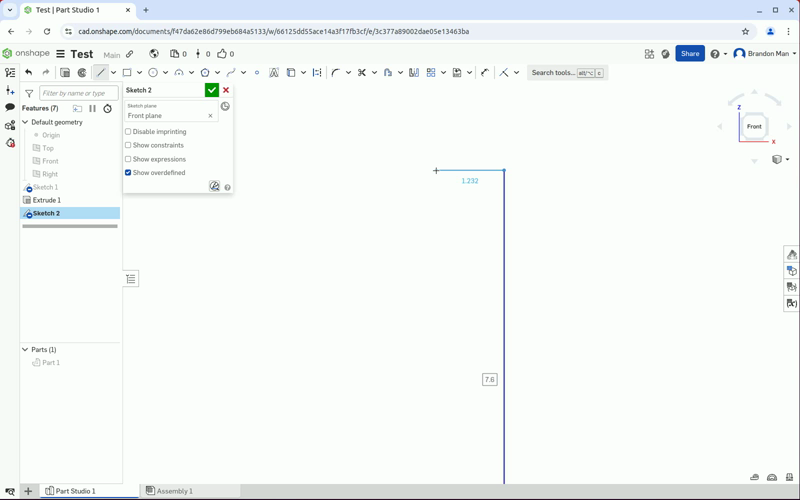
scroll(-6)
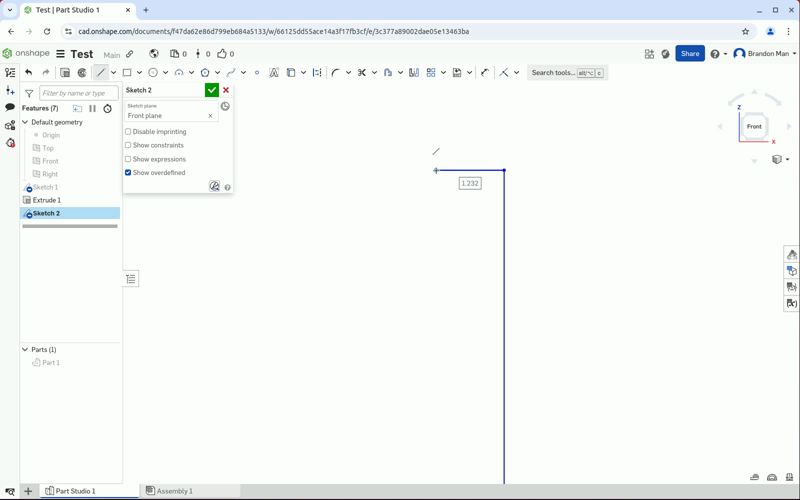
scroll(-6)
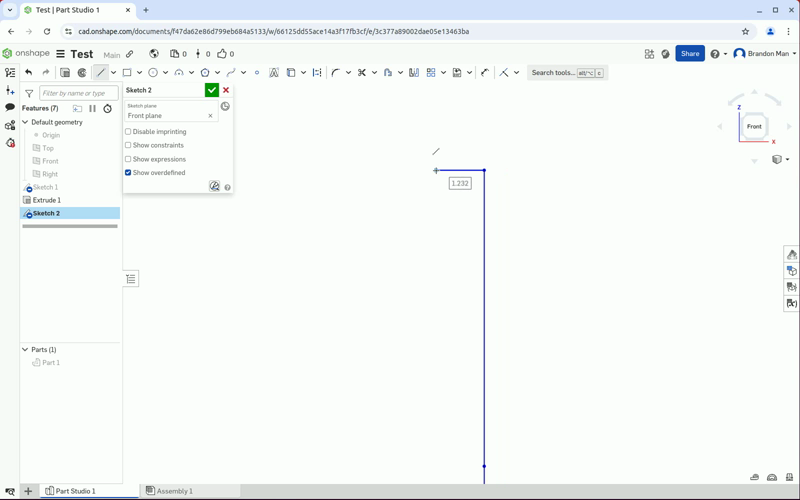
scroll(-6)
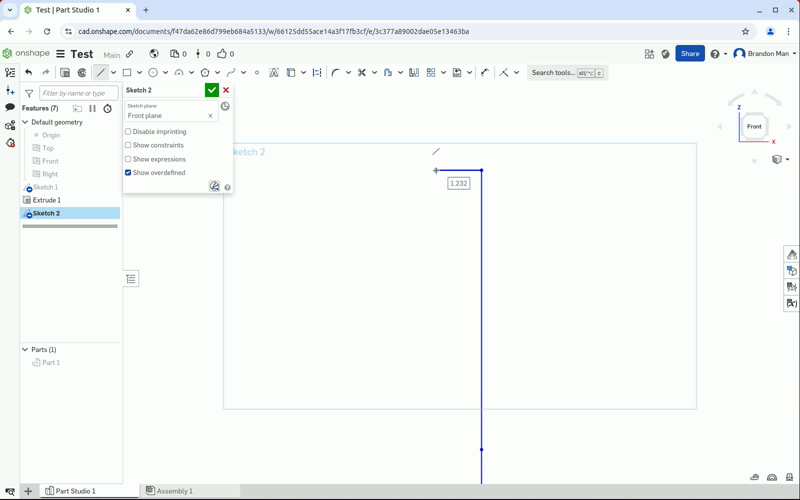
scroll(-6)
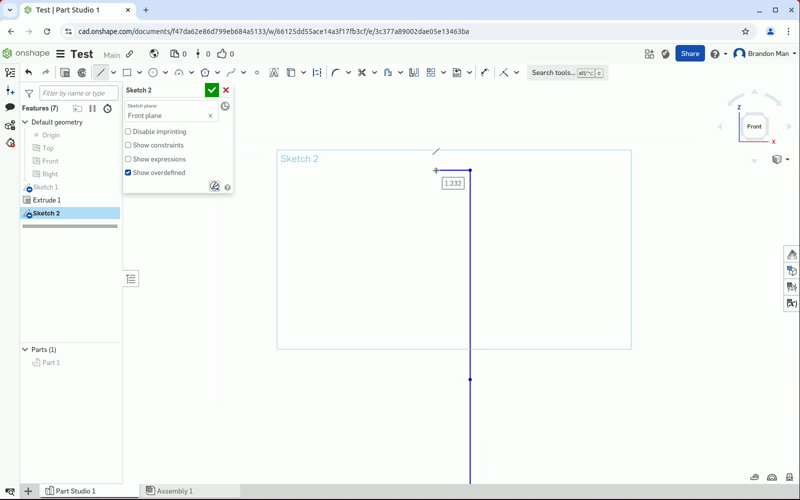
scroll(-6)
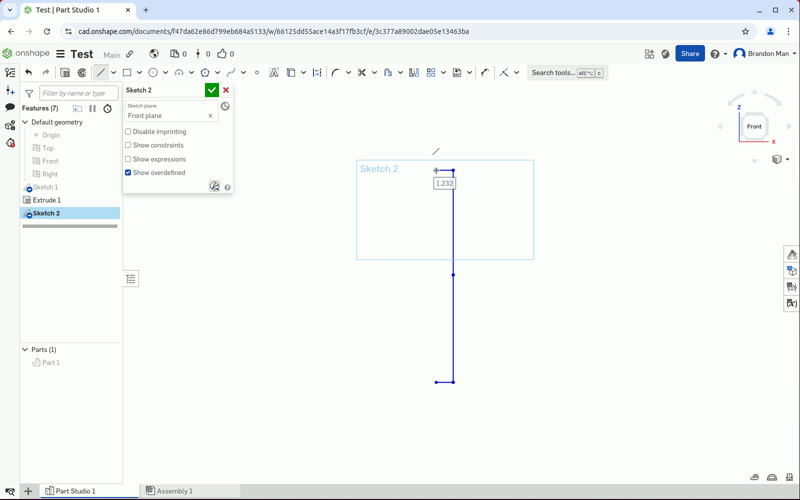
scroll(-6)
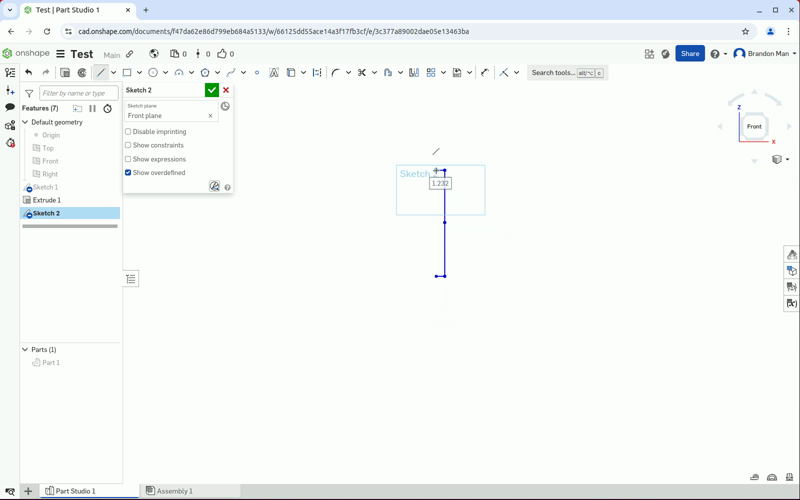
scroll(-6)
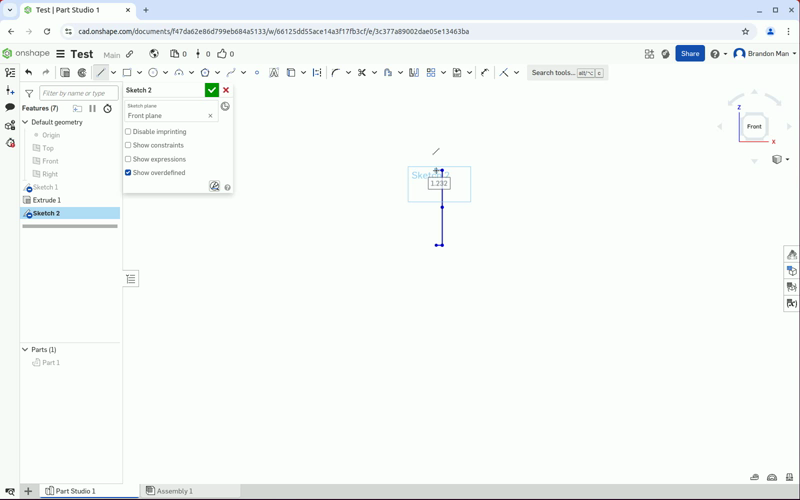
key_up(shift)
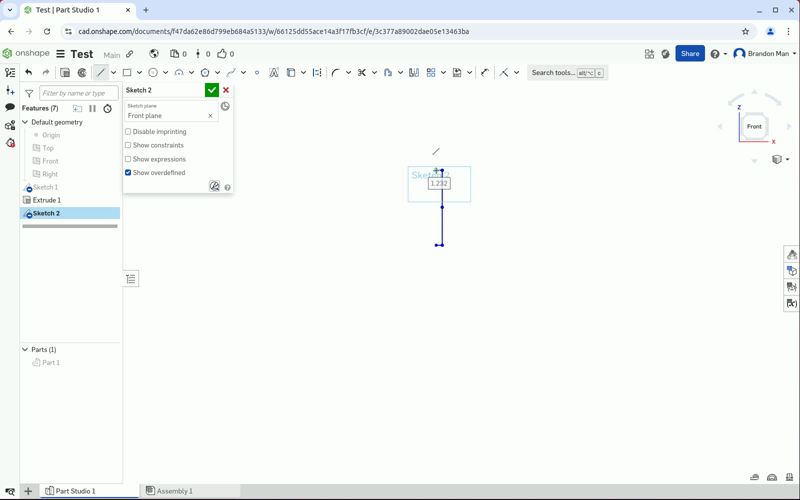
key_down(shift)
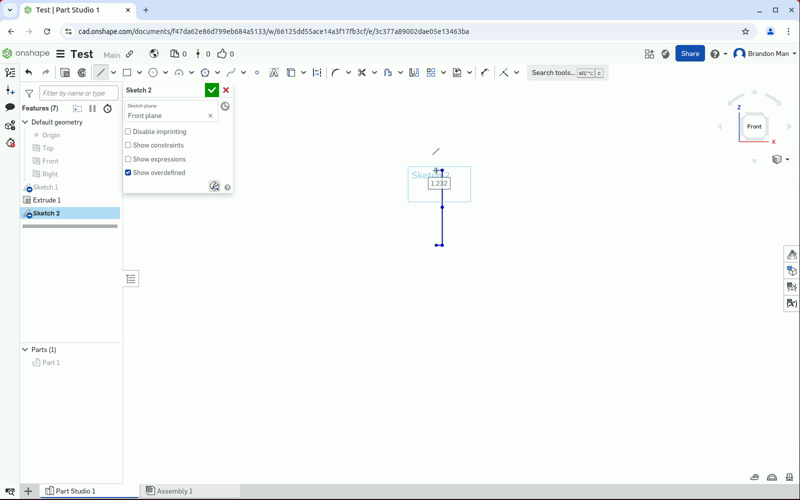
mouse_move(436, 245)
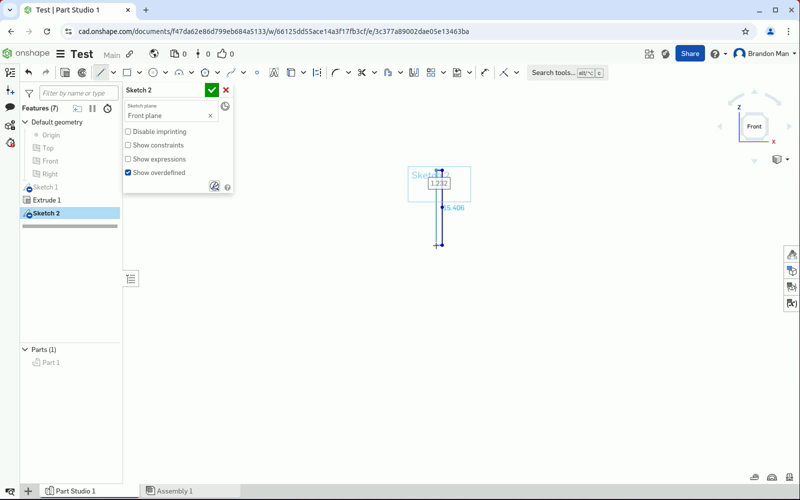
key_up(shift)
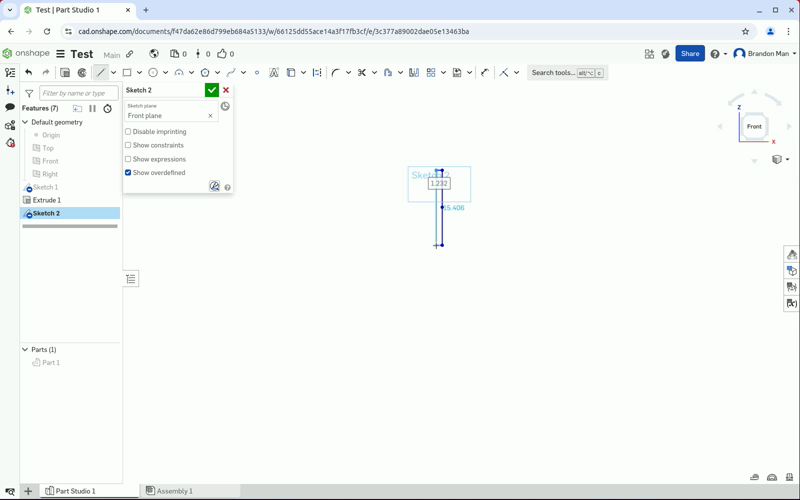
click(436, 245)
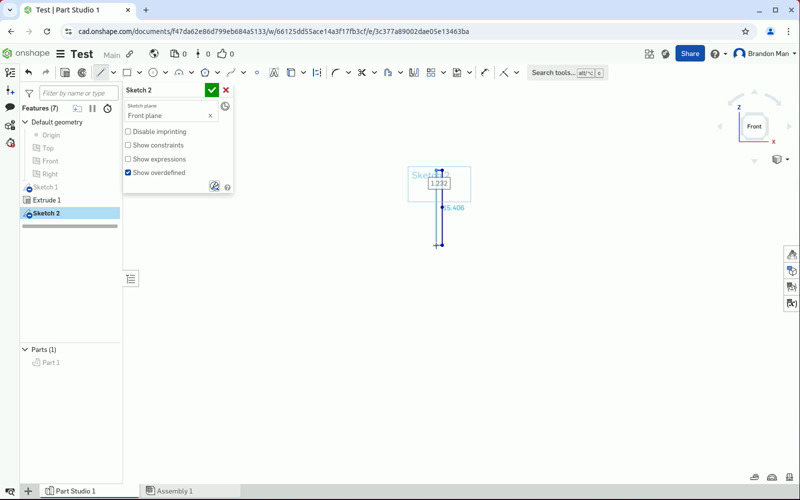
key(esc)
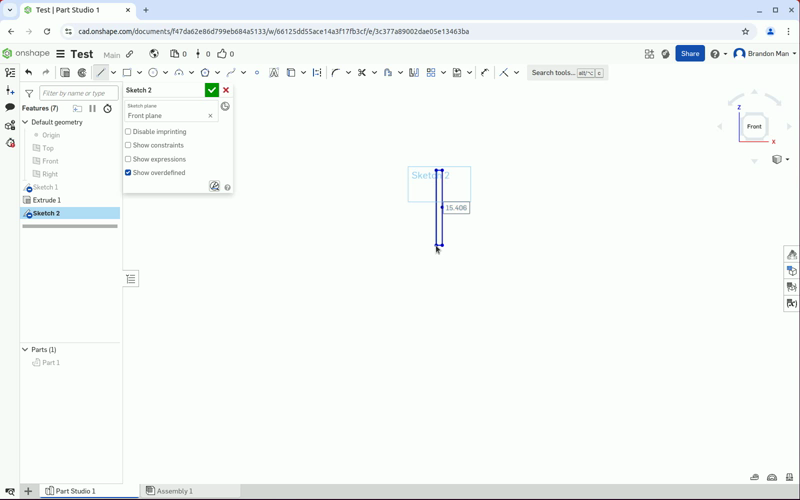
mouse_move(442, 222)
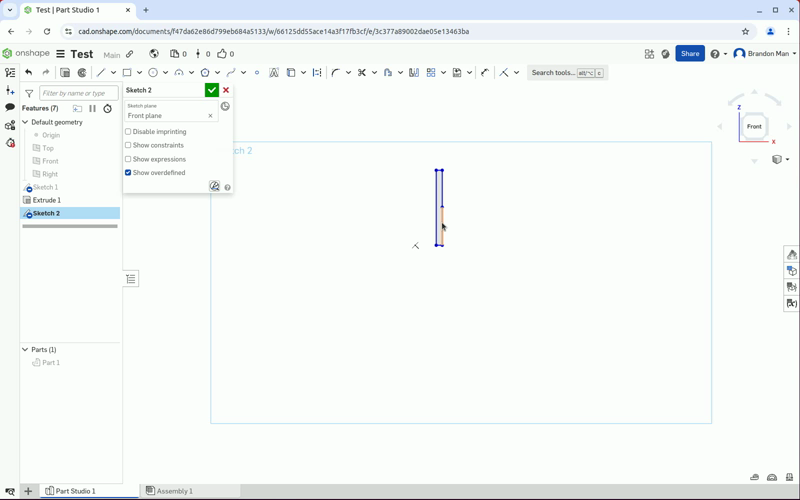
scroll(6)
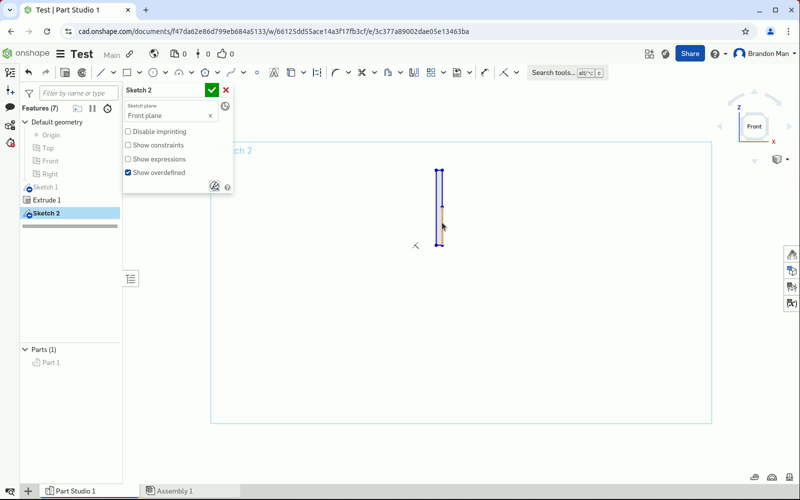
scroll(6)
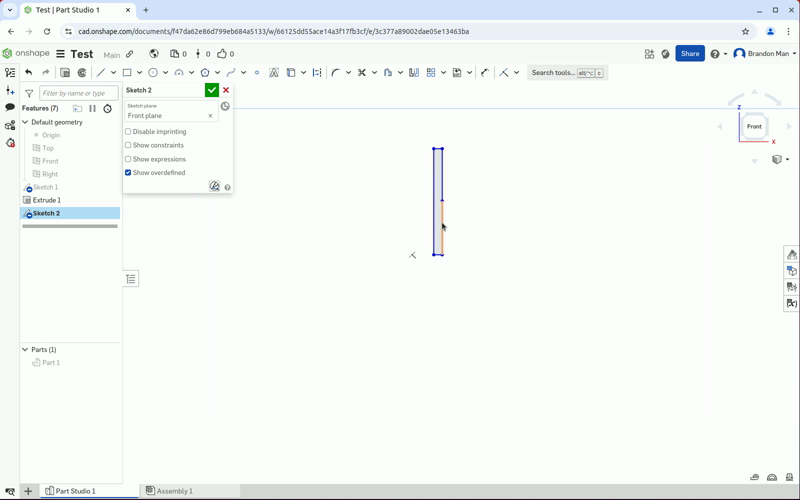
scroll(6)
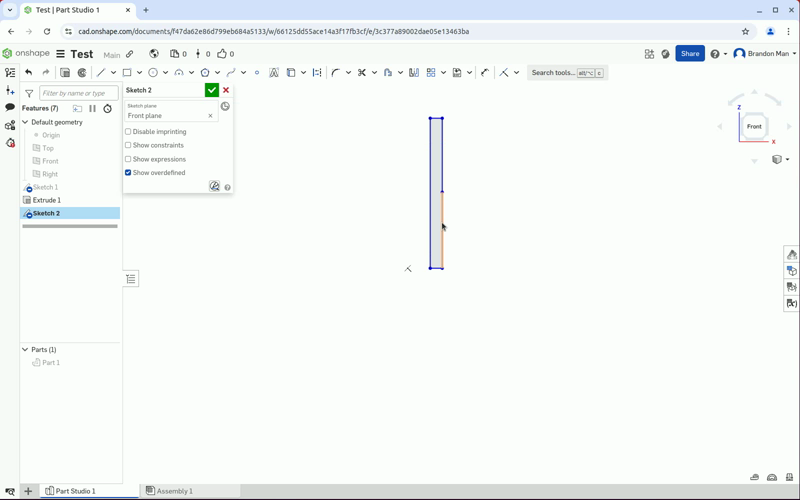
scroll(6)
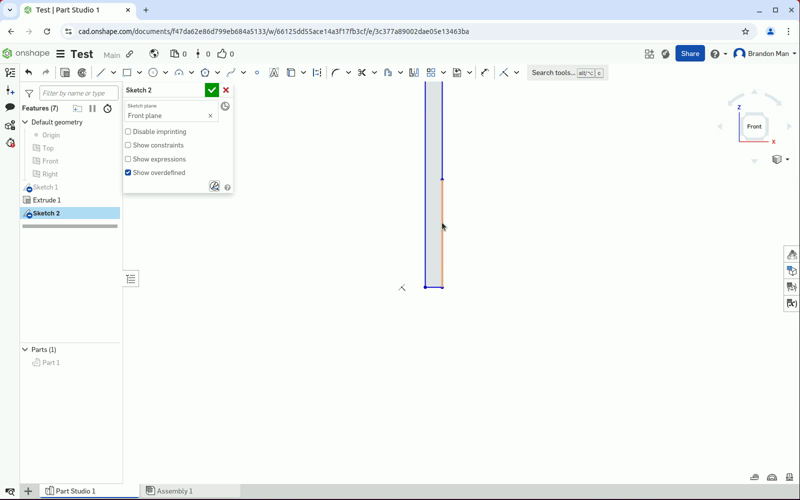
scroll(6)
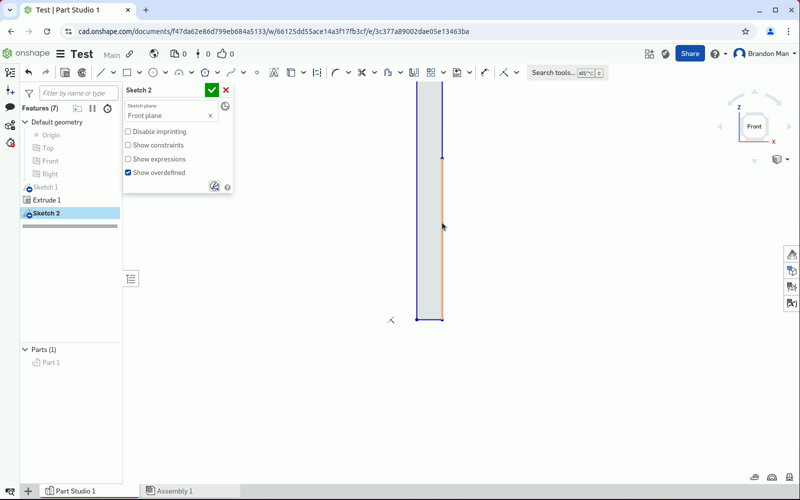
scroll(6)
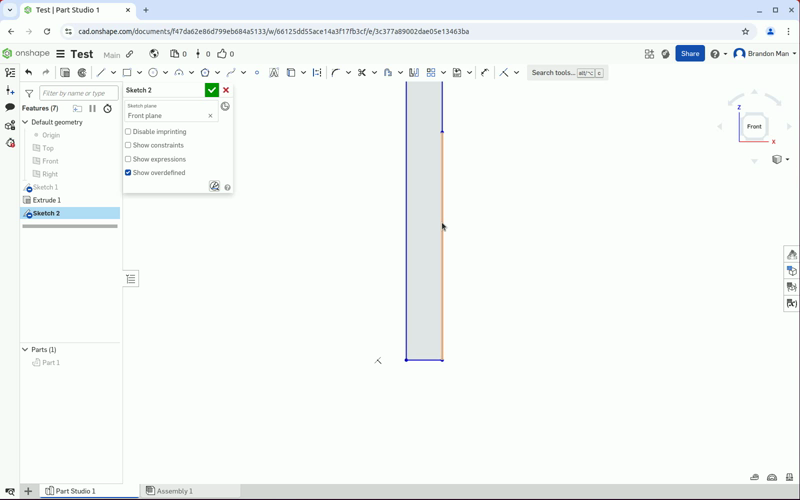
scroll(6)
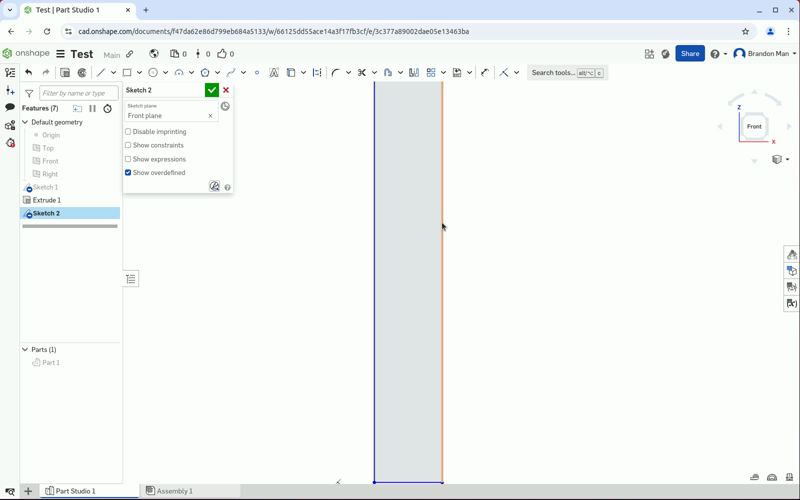
click(442, 222)
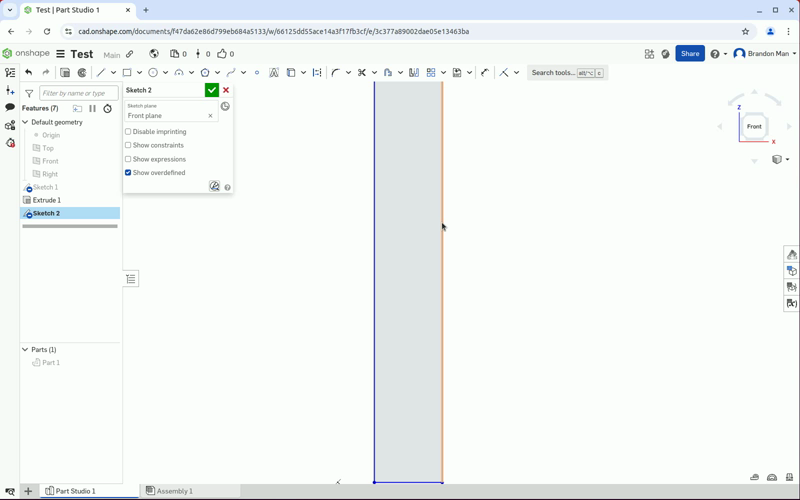
scroll(-6)
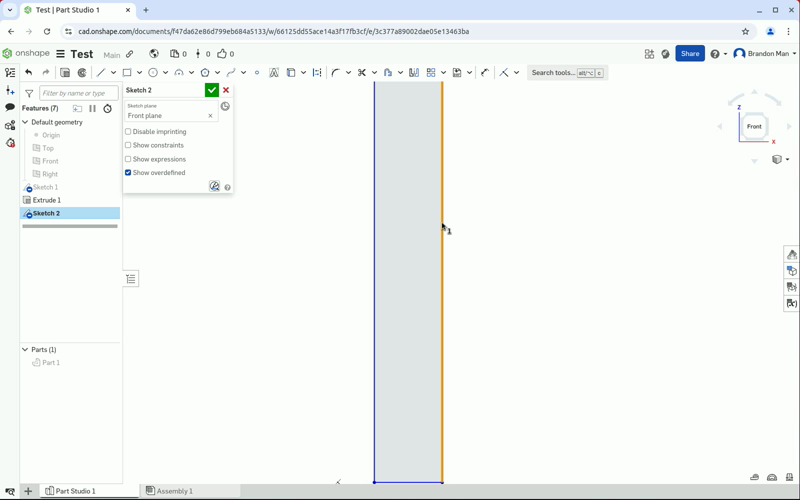
scroll(-6)
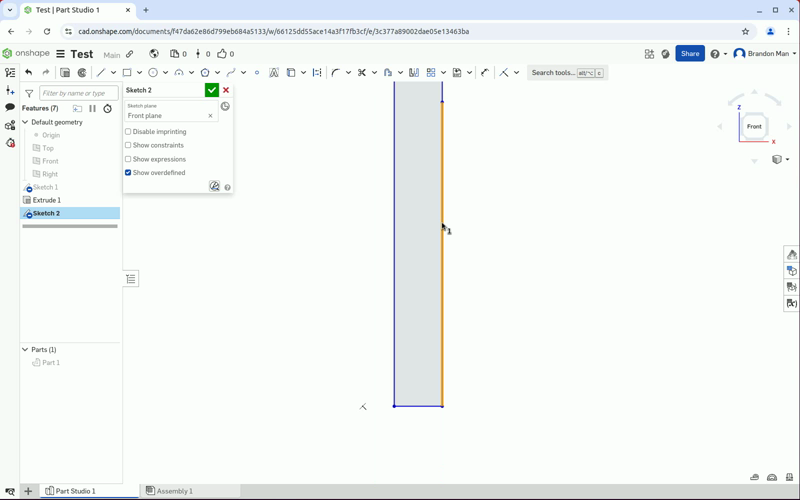
scroll(-6)
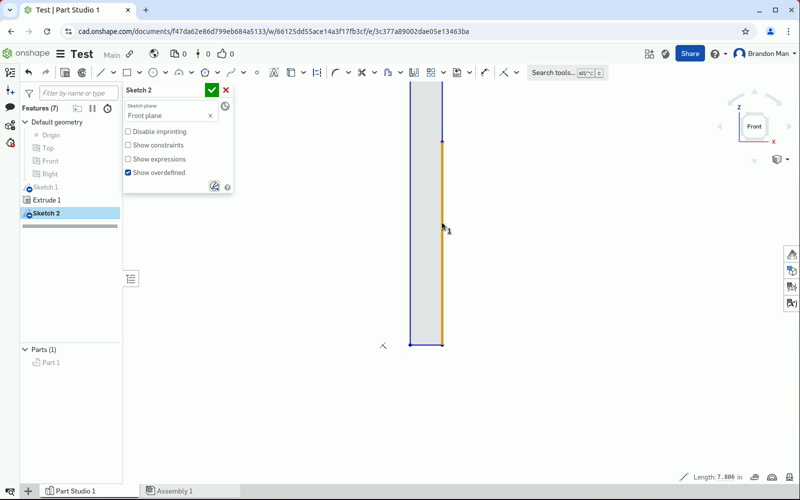
scroll(-6)
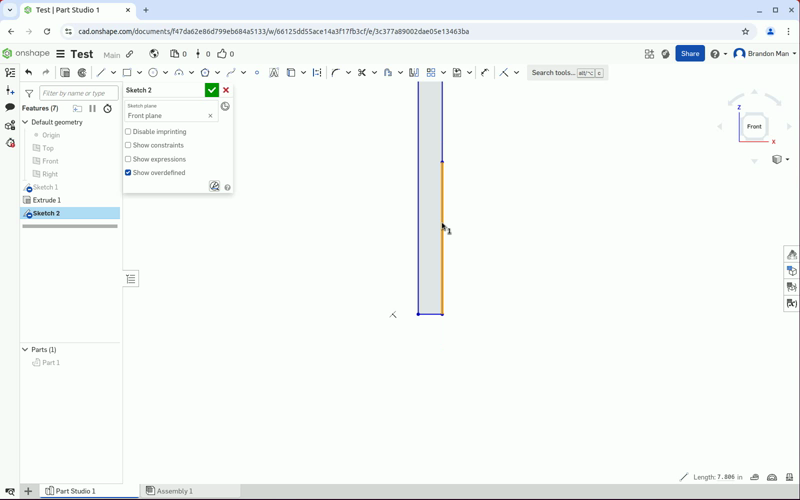
scroll(-6)
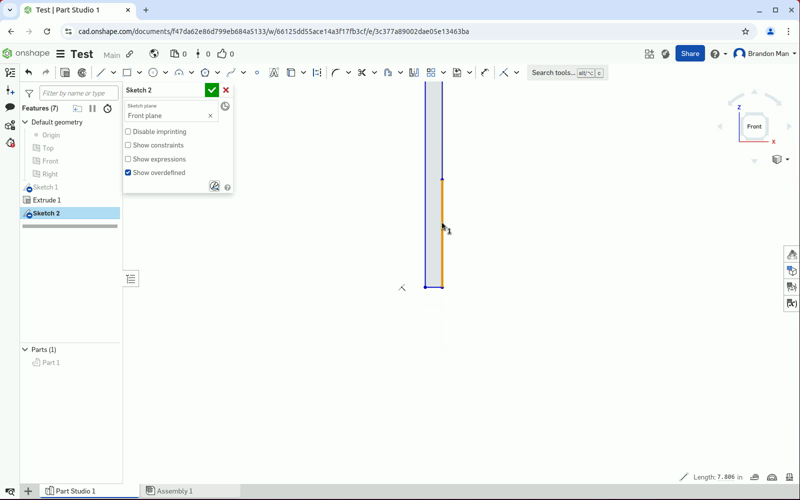
scroll(-6)
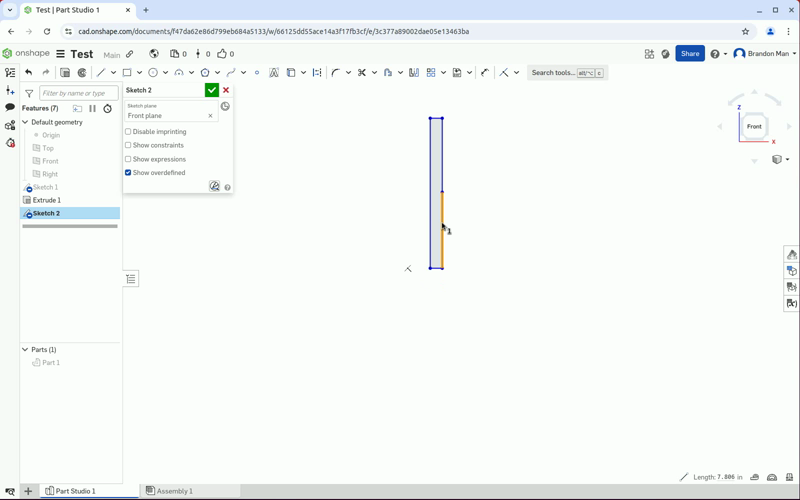
scroll(-6)
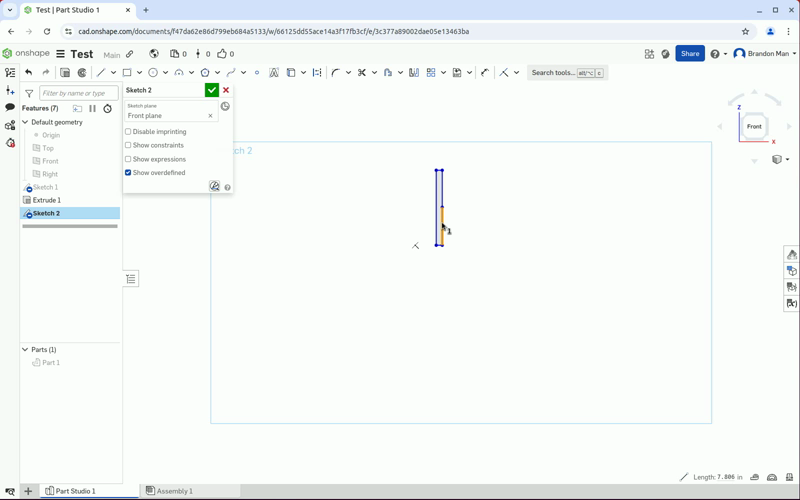
mouse_move(73, 352)
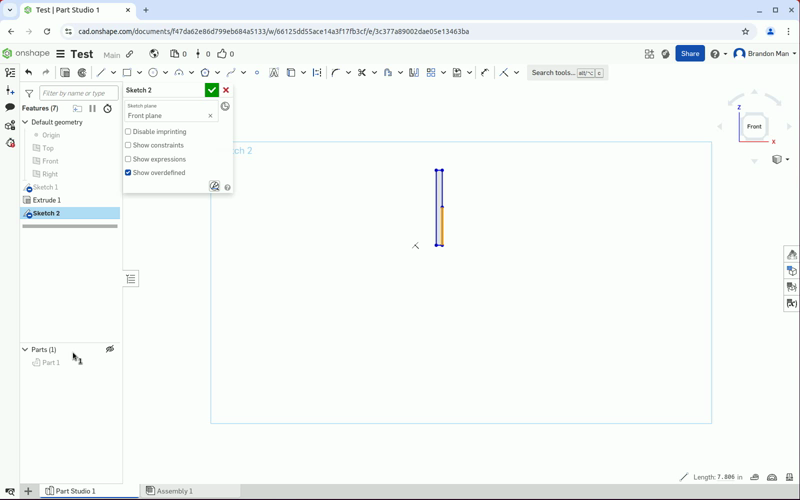
key(shift+y)
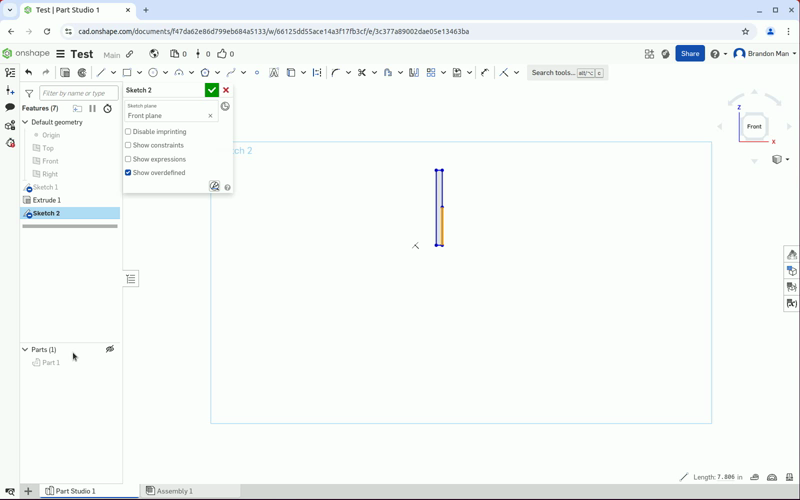
key(shift+e)
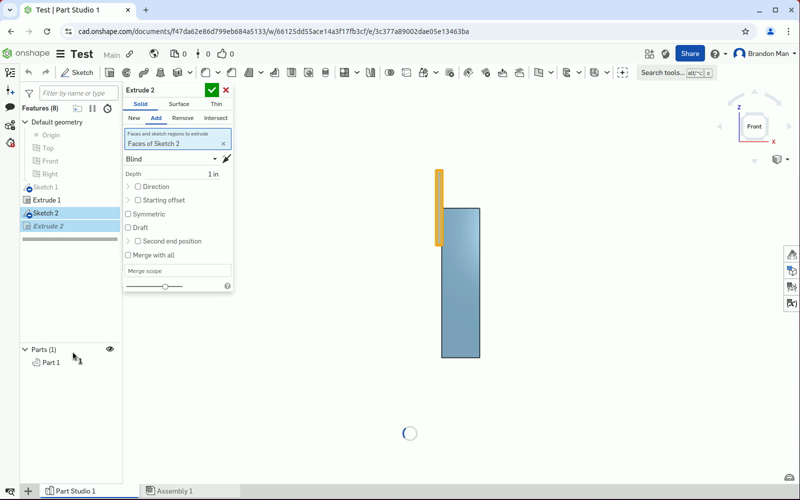
mouse_move(143, 106)
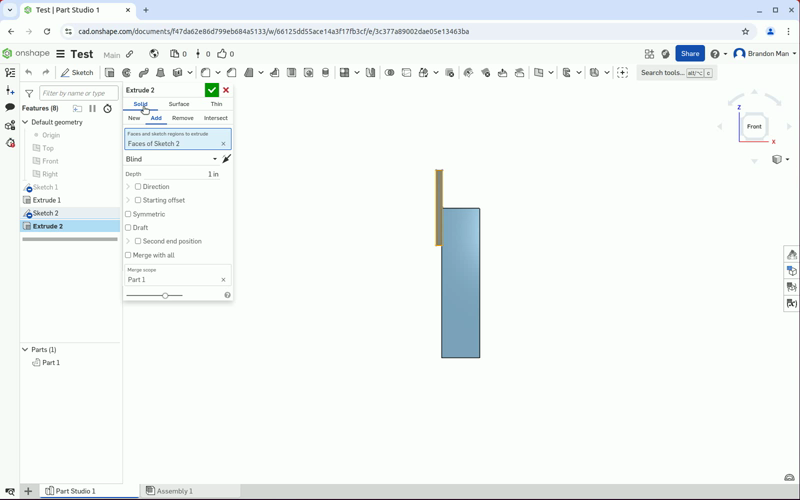
click(143, 106)
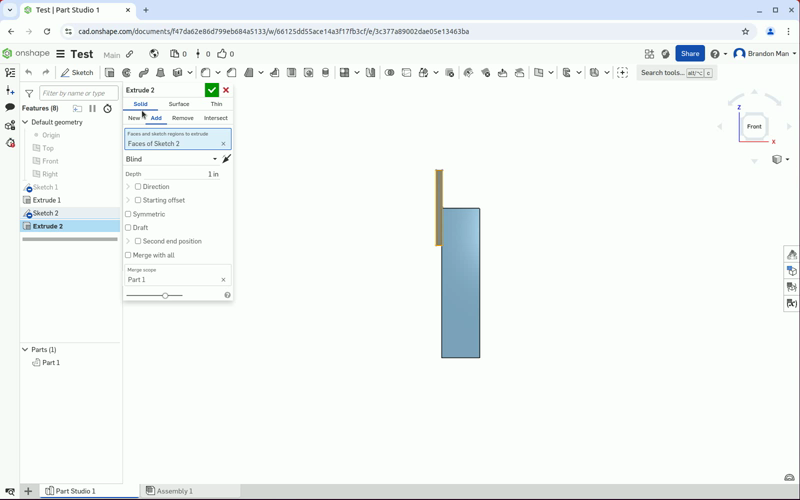
mouse_move(137, 120)
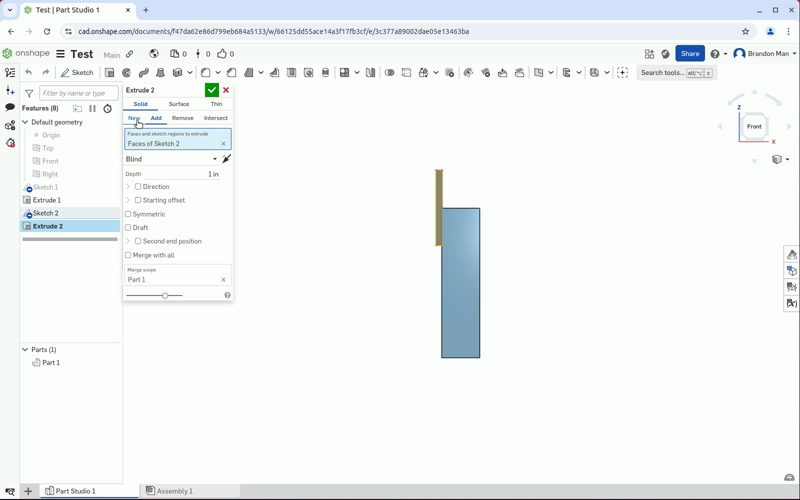
click(137, 120)
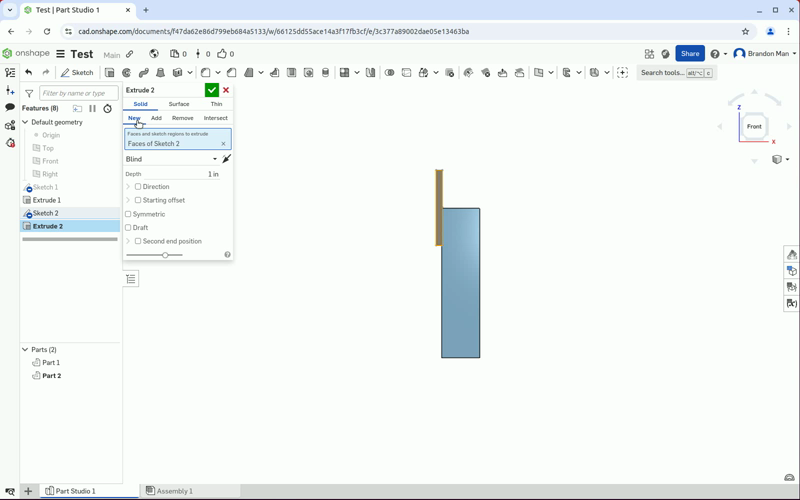
key(tab, 4)
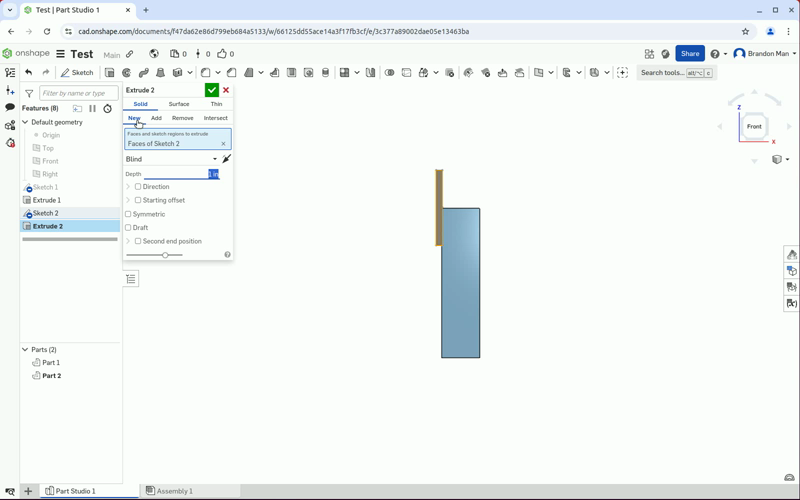
text(7.703)
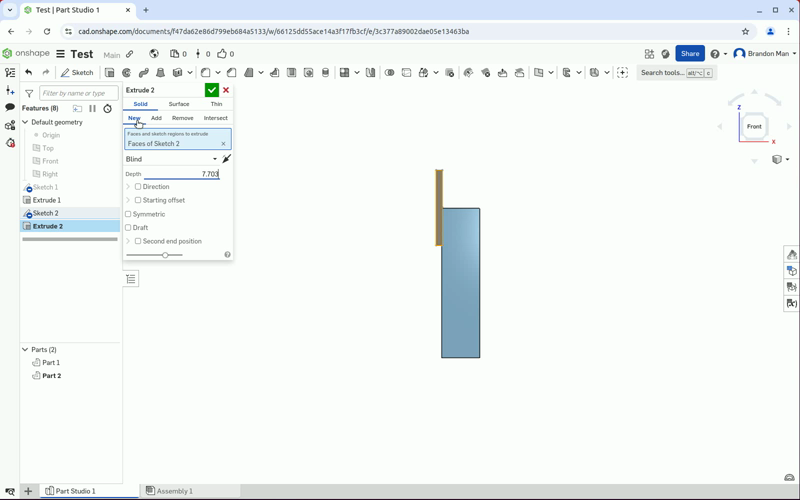
key(enter)
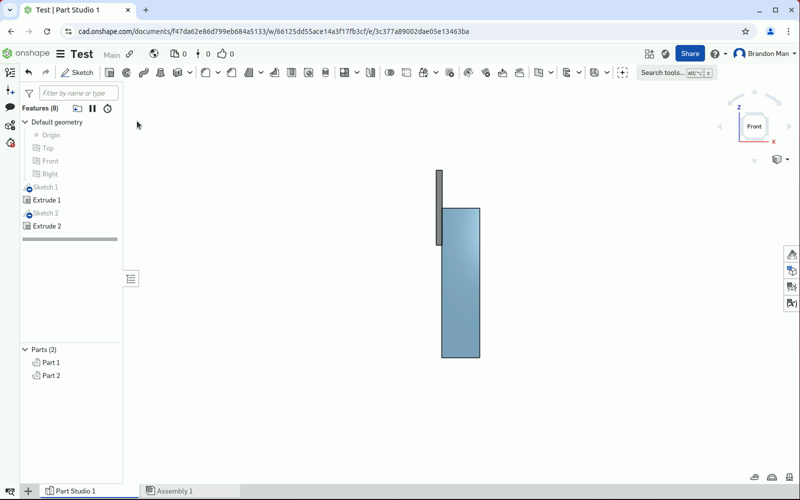
key(shift+h)
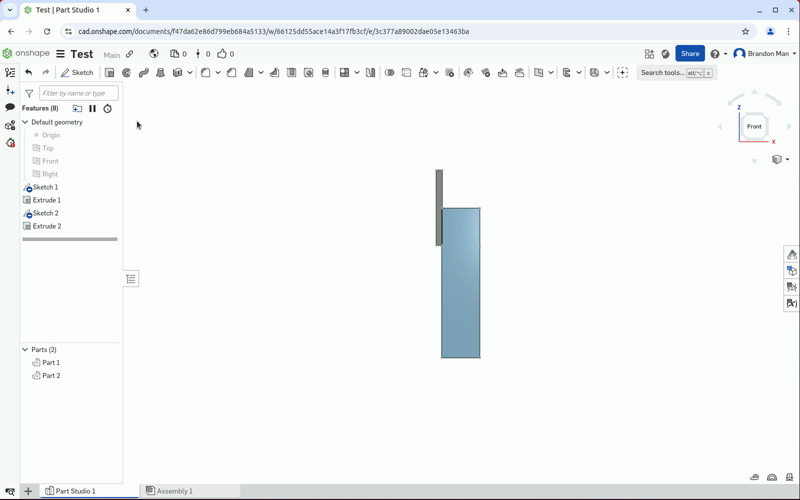
key(shift+h)
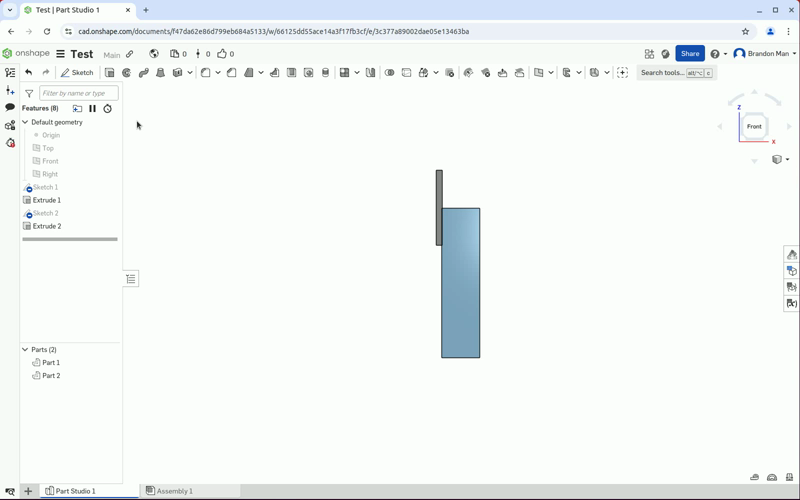
mouse_move(73, 189)
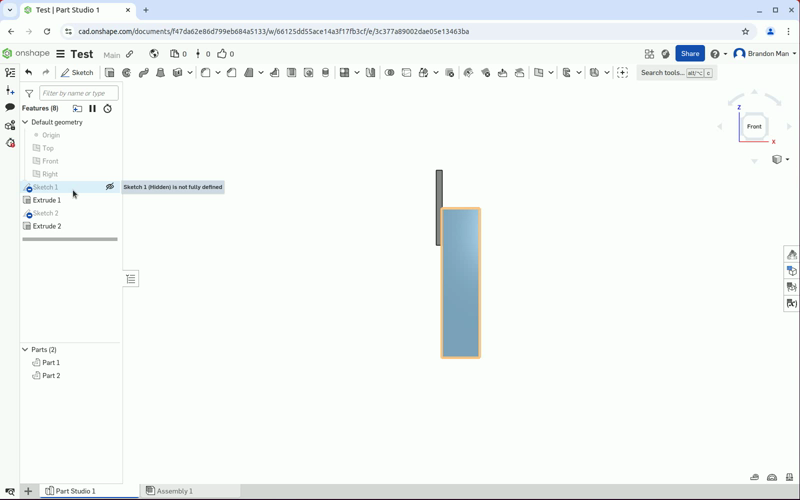
click(73, 189)
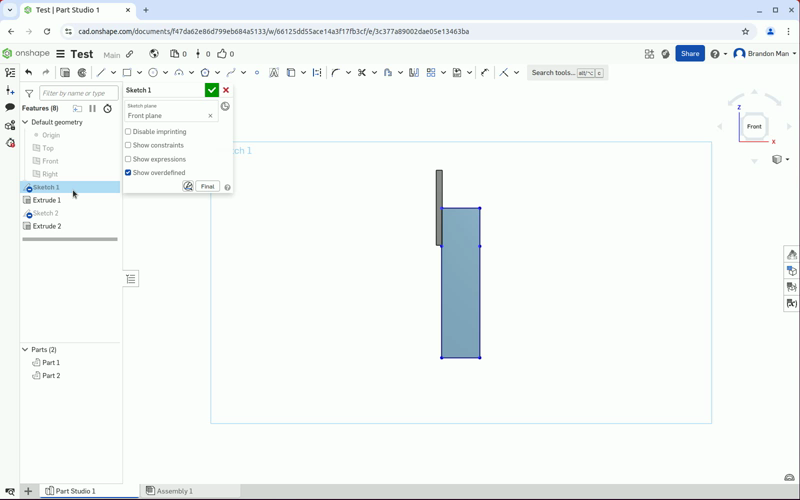
mouse_move(229, 92)
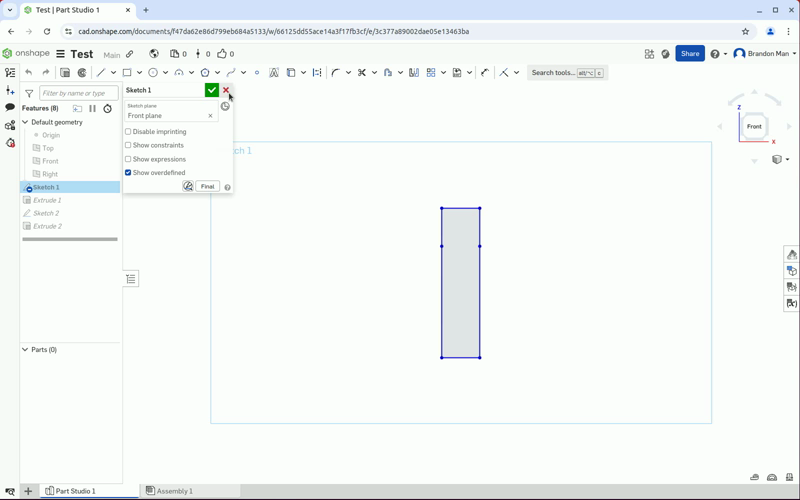
click(229, 92)
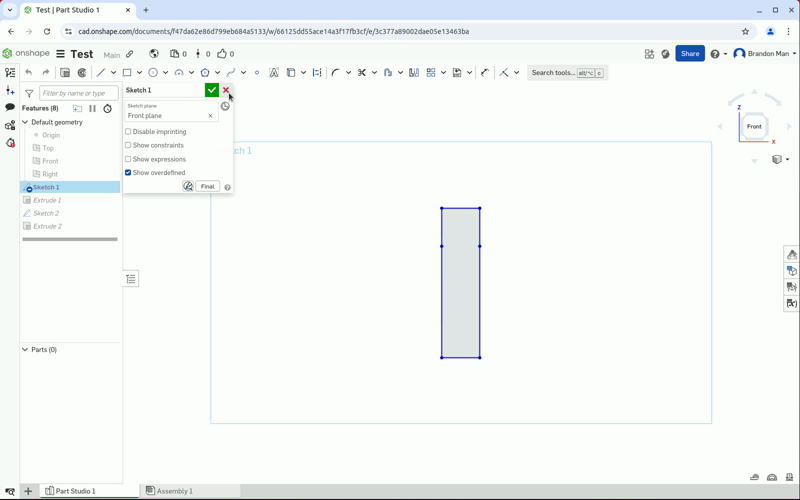
key(shift+s)
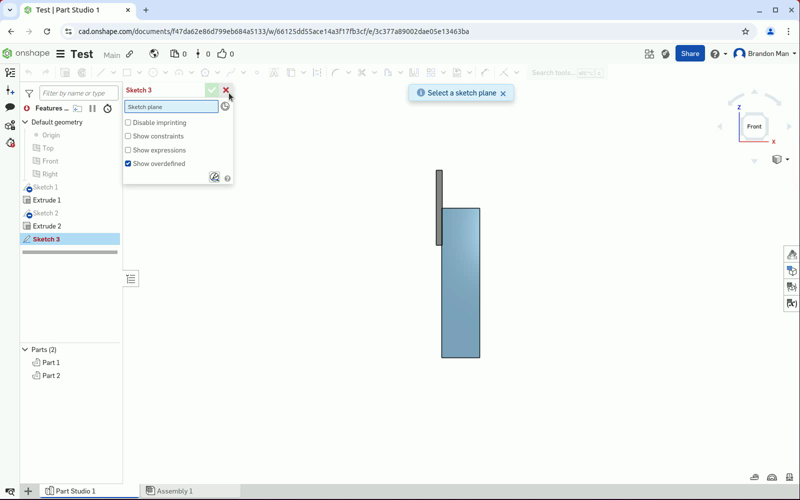
mouse_move(73, 163)
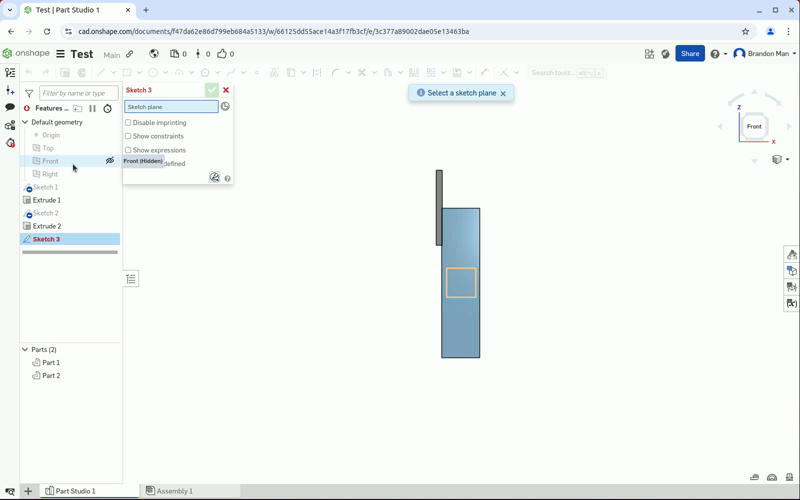
click(73, 163)
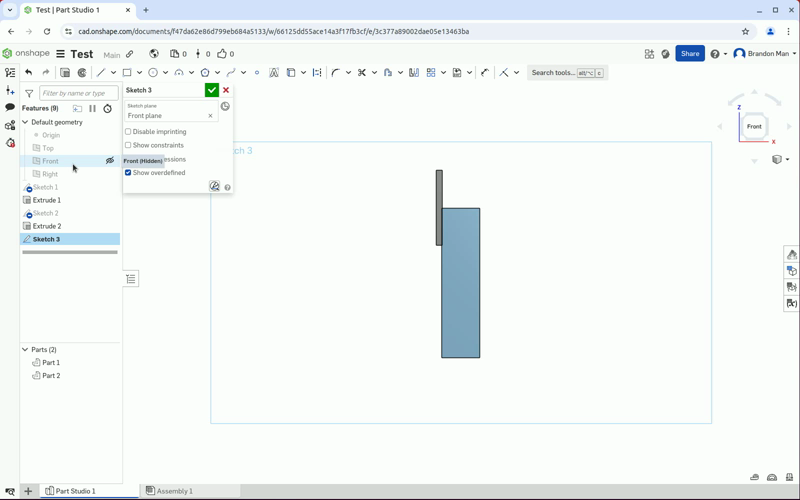
mouse_move(73, 352)
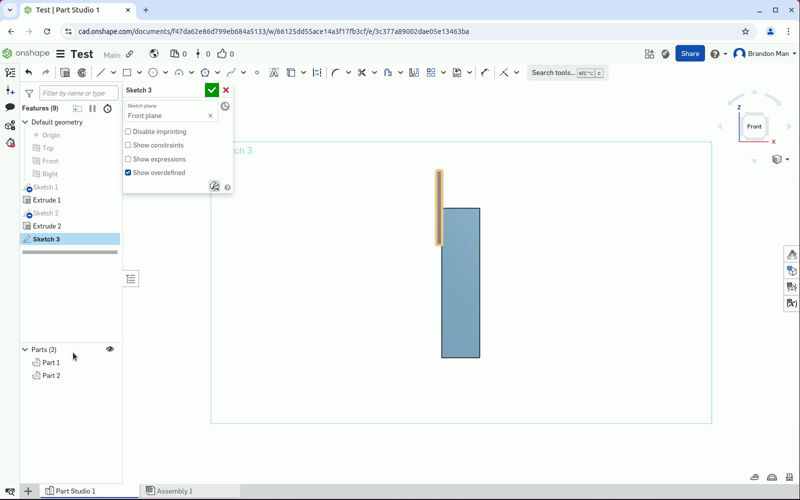
key(y)
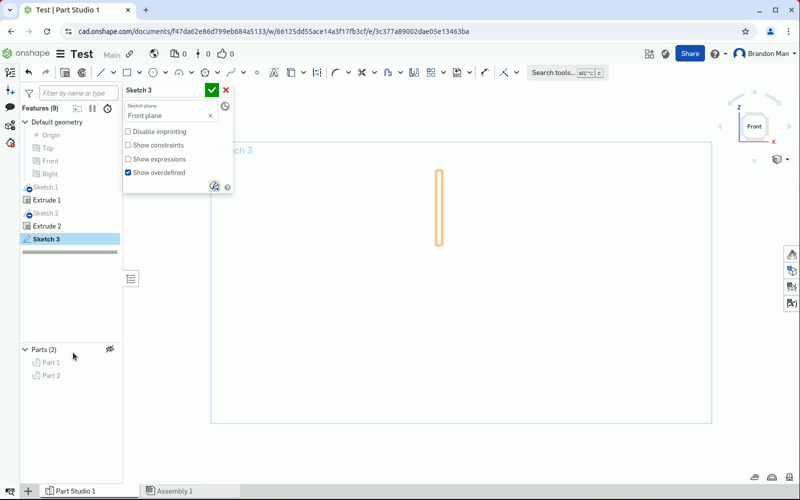
key(l)
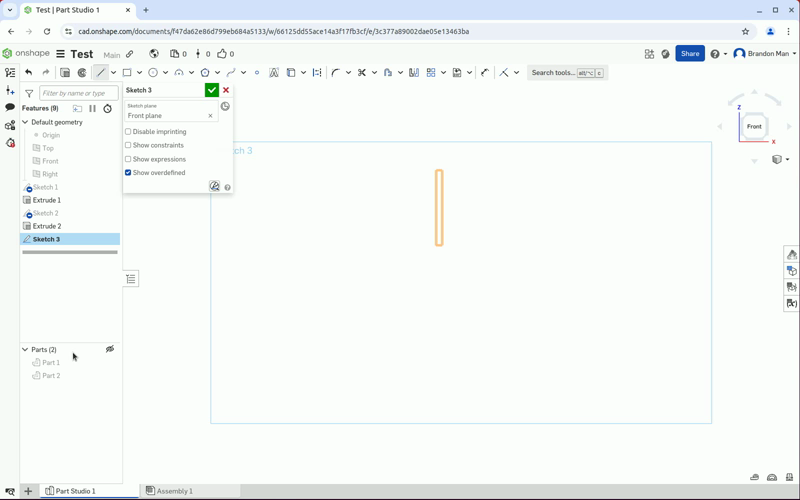
key_down(shift)
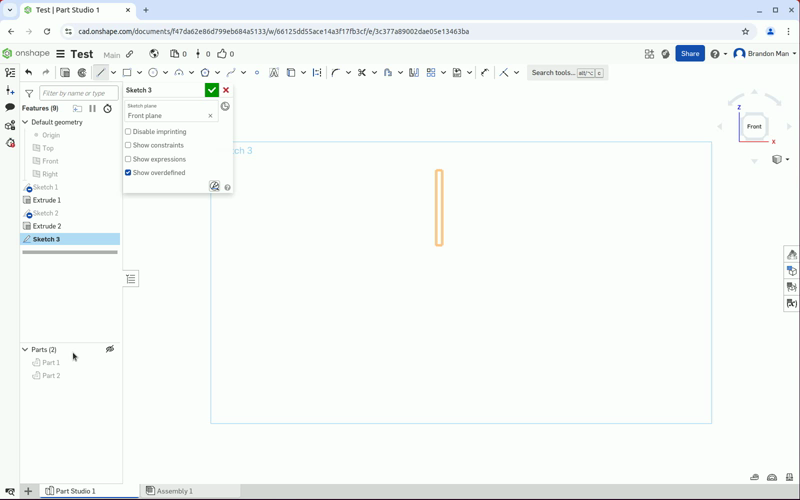
mouse_move(479, 245)
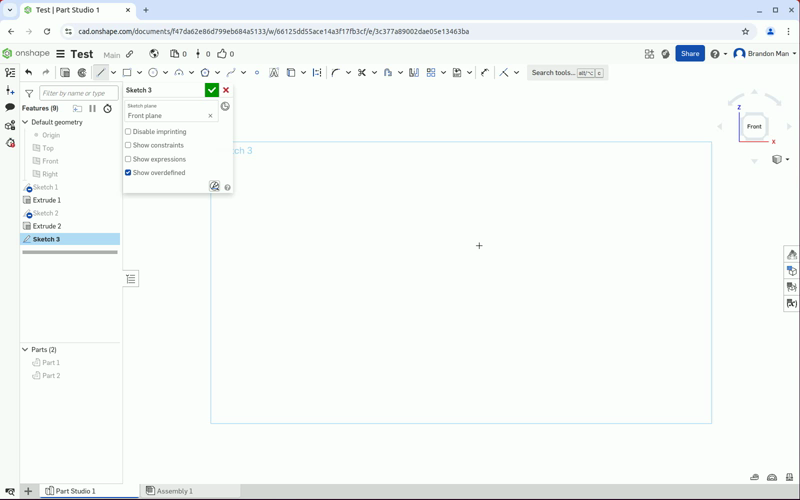
click(479, 245)
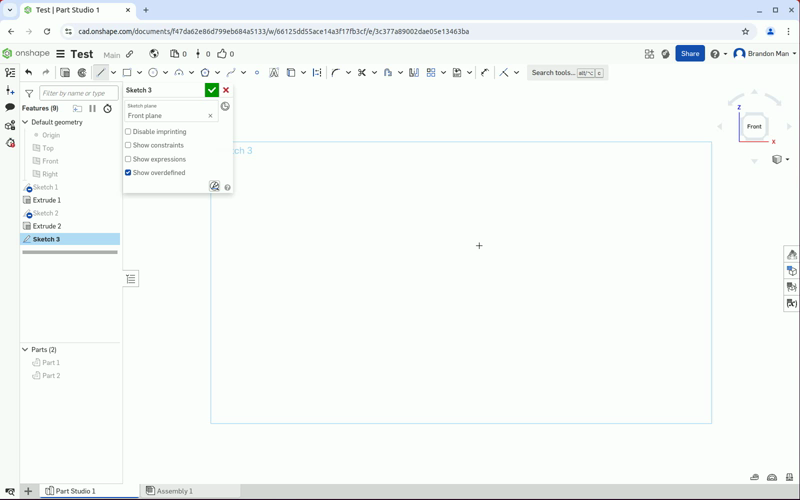
key_up(shift)
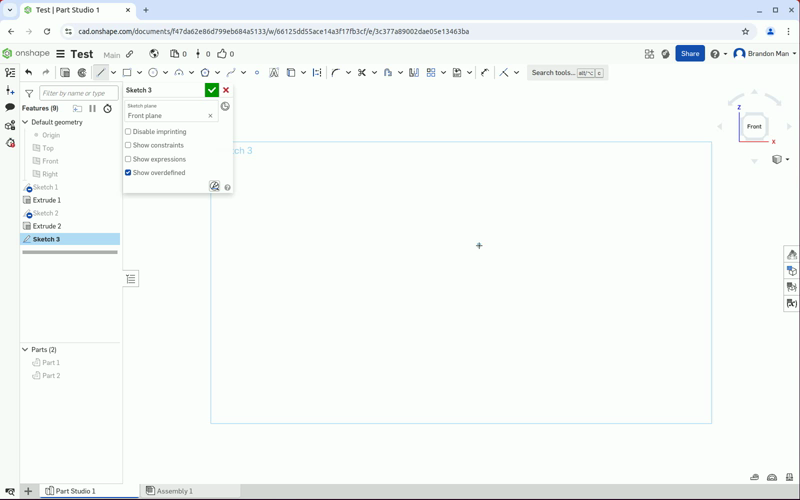
key_down(shift)
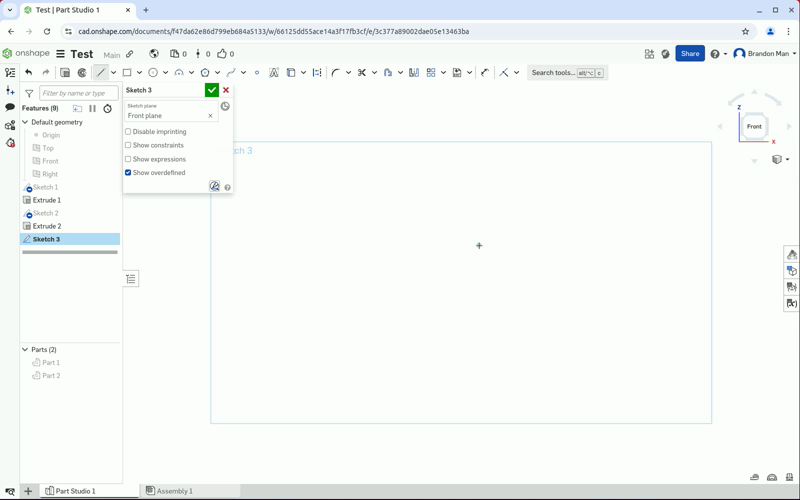
mouse_move(509, 245)
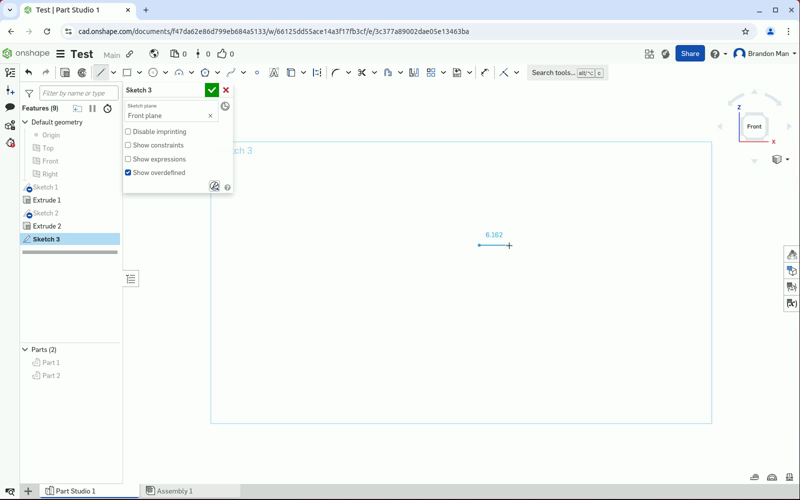
mouse_move(486, 245)
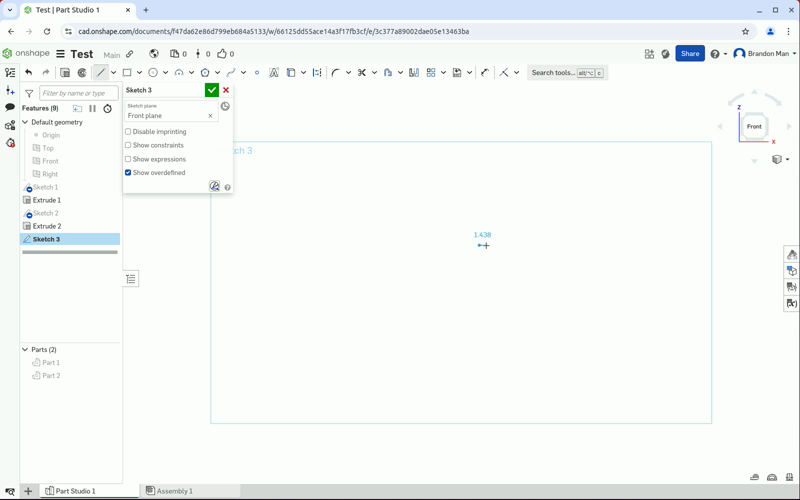
scroll(6)
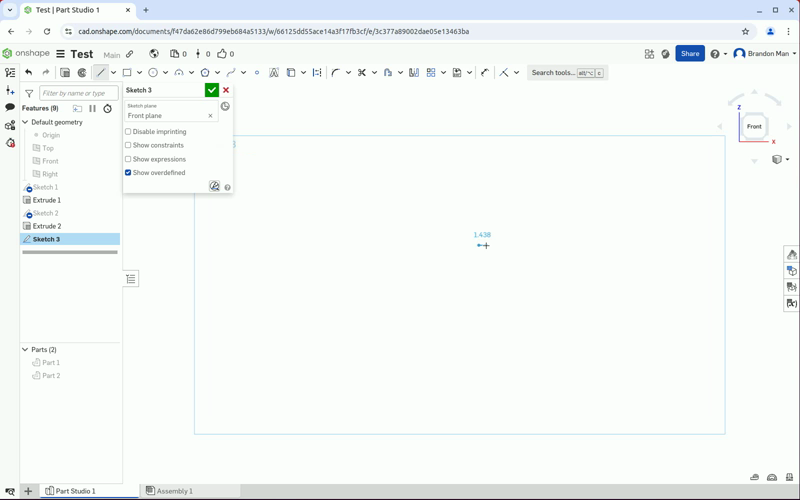
scroll(6)
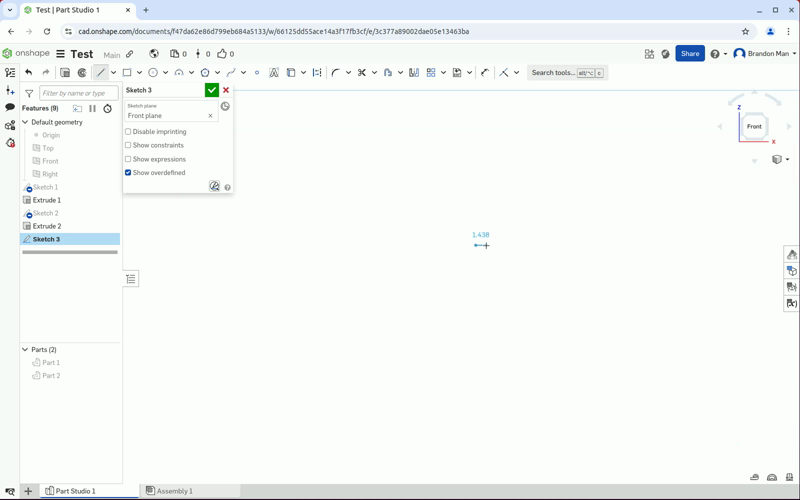
scroll(6)
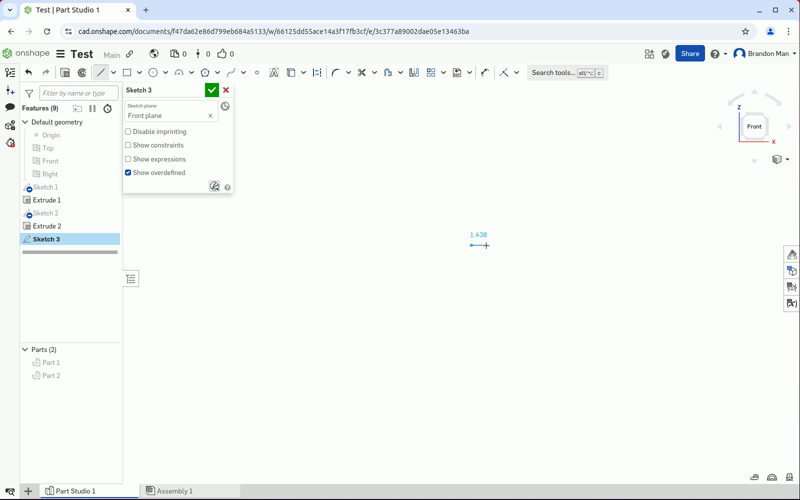
scroll(6)
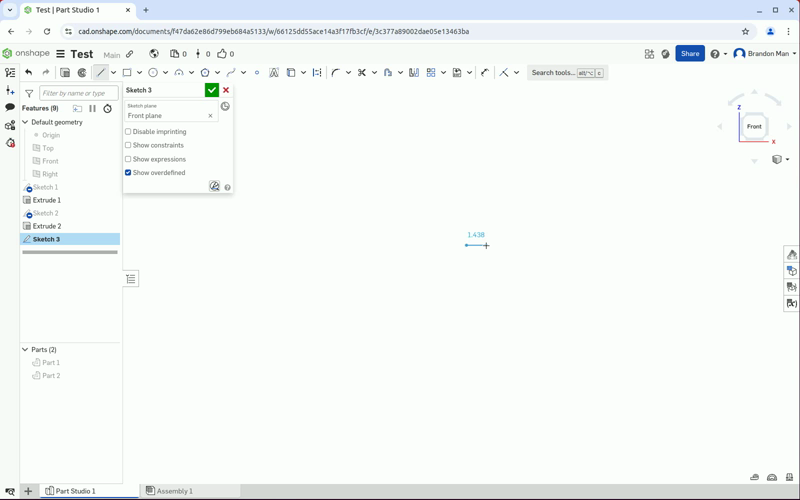
scroll(6)
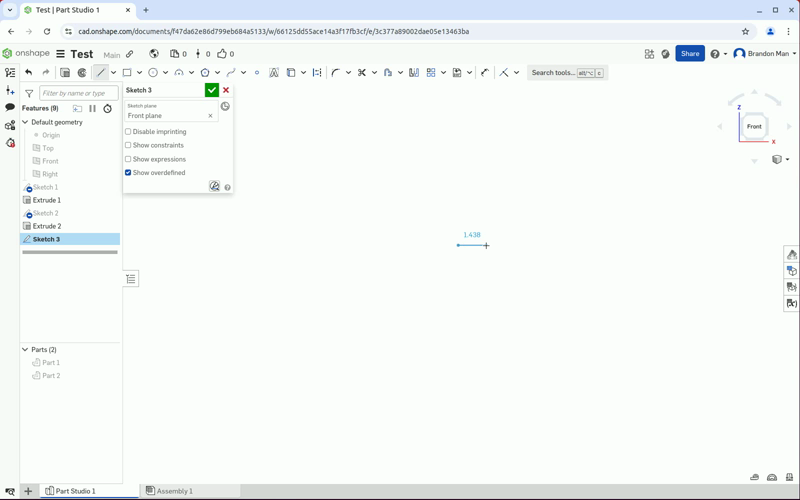
scroll(6)
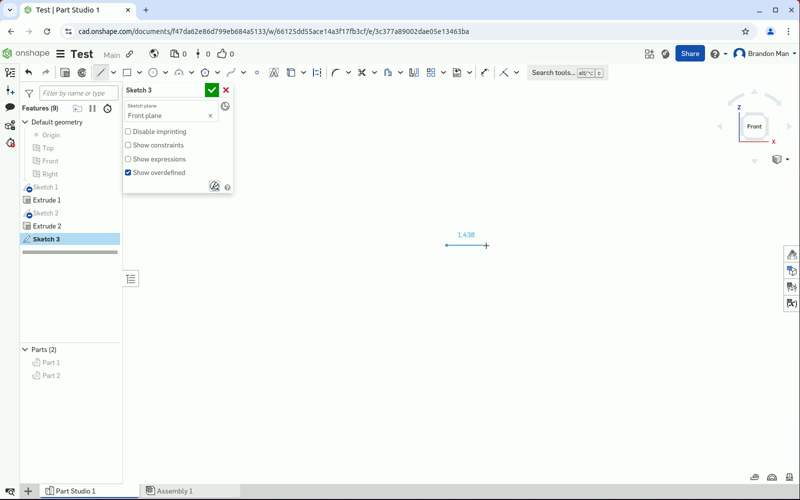
scroll(6)
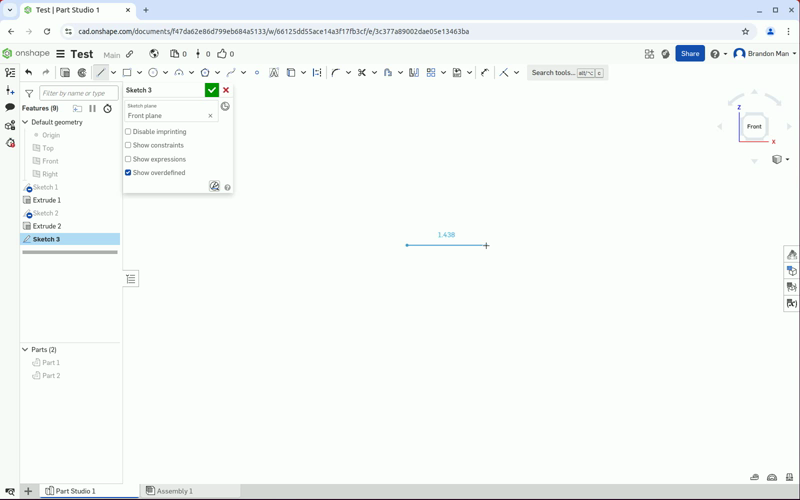
click(486, 245)
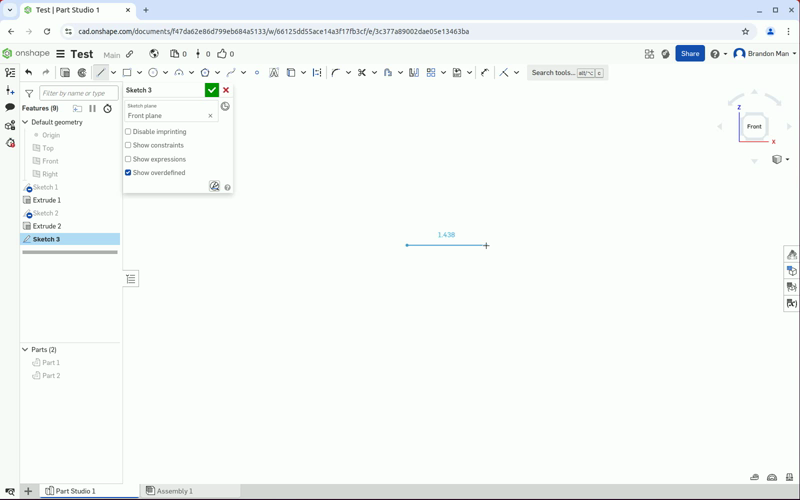
scroll(-6)
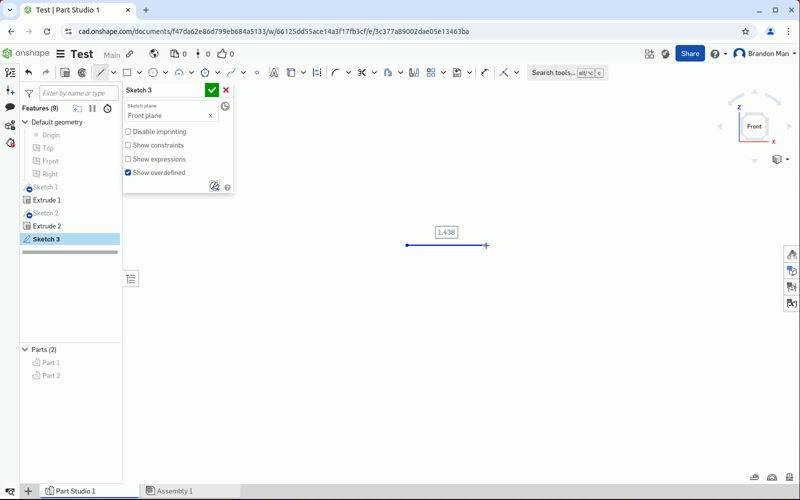
scroll(-6)
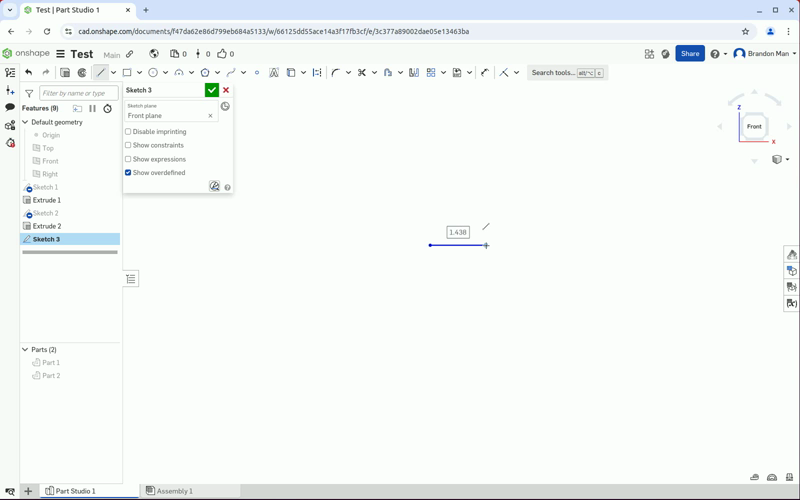
scroll(-6)
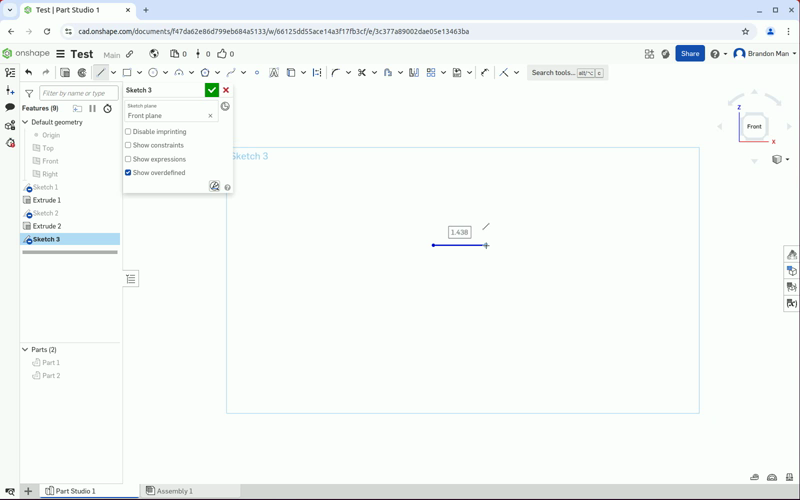
scroll(-6)
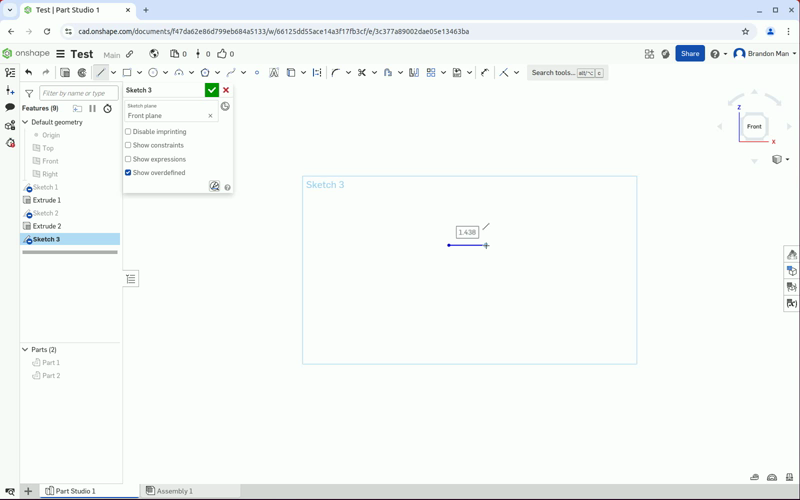
scroll(-6)
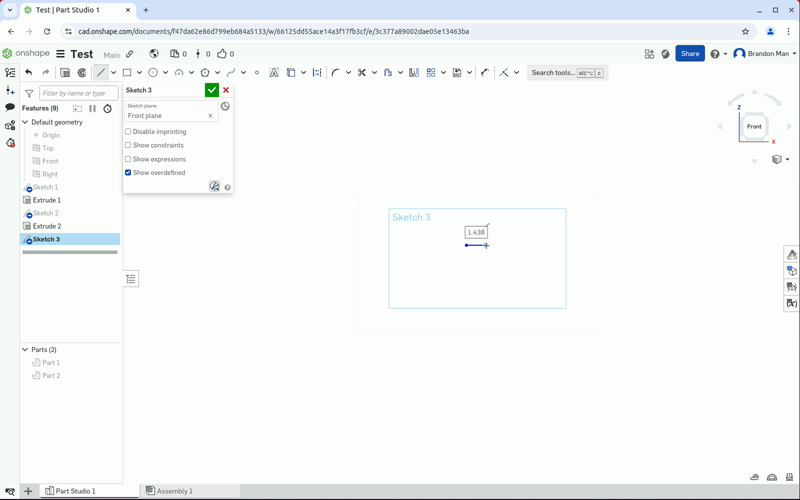
scroll(-6)
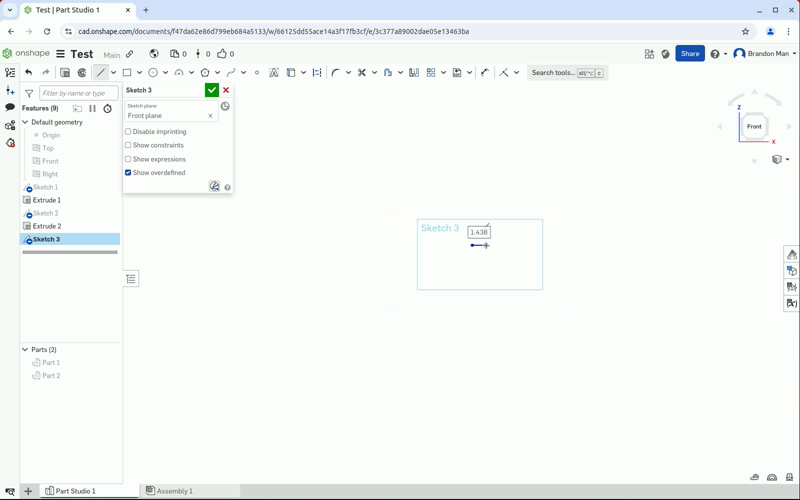
scroll(-6)
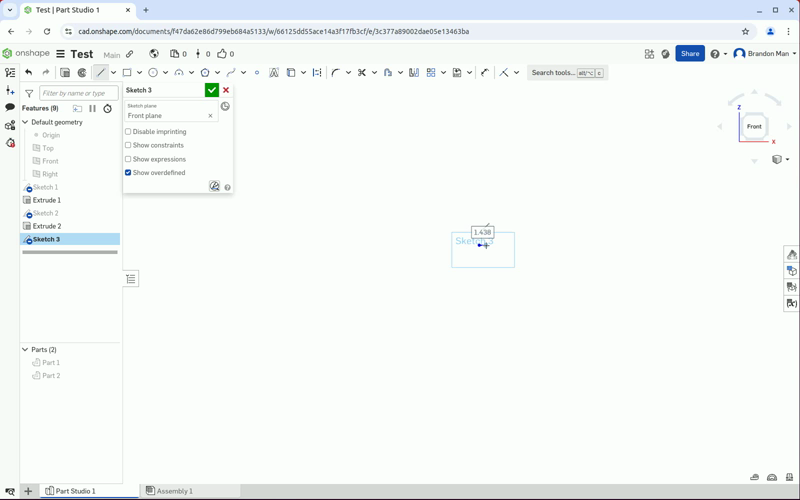
key_up(shift)
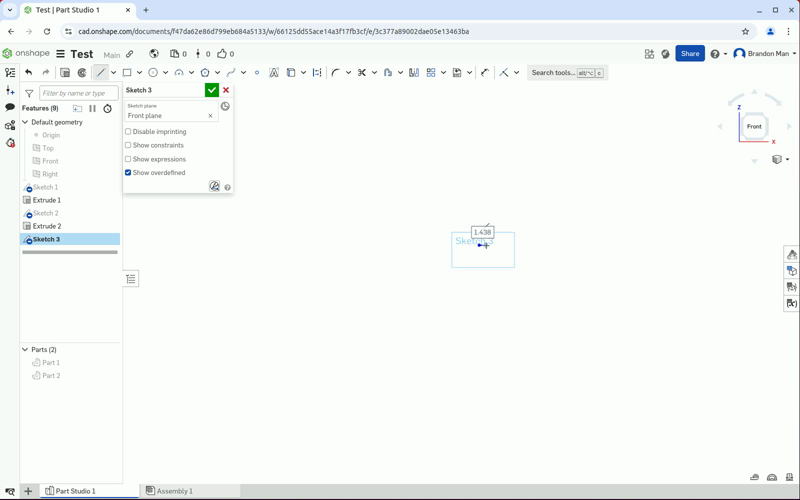
key_down(shift)
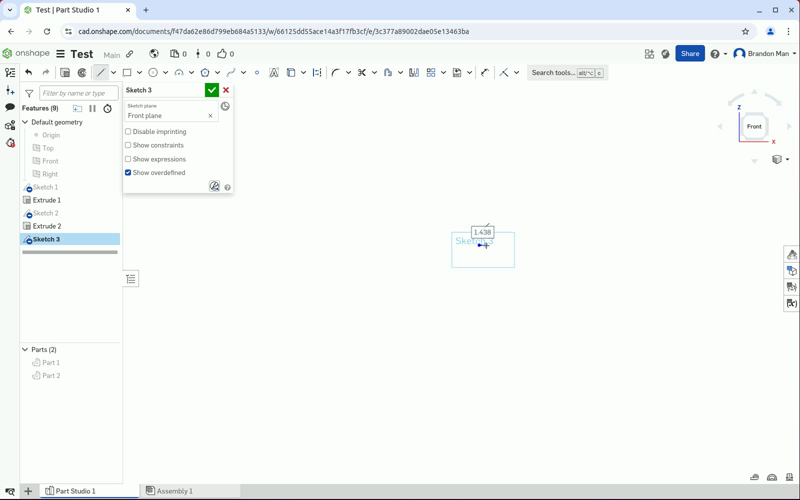
mouse_move(486, 170)
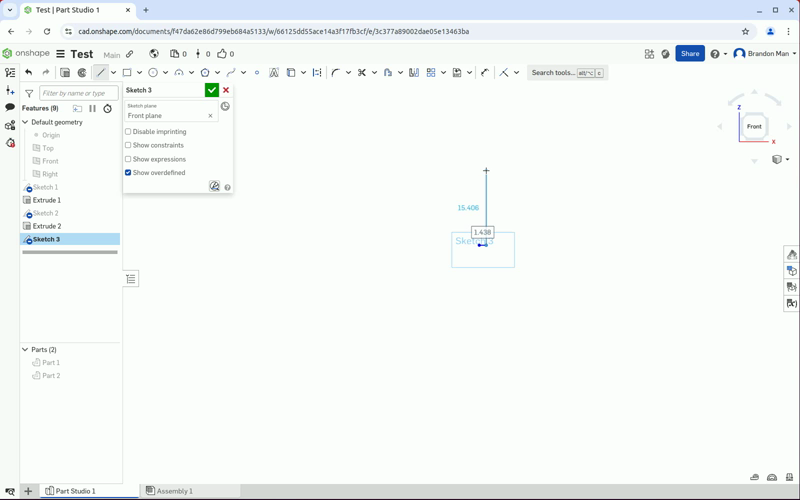
click(486, 170)
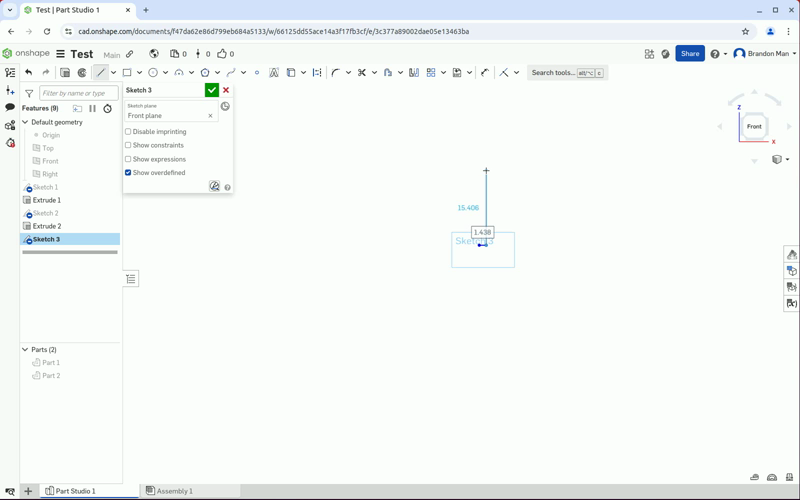
key_up(shift)
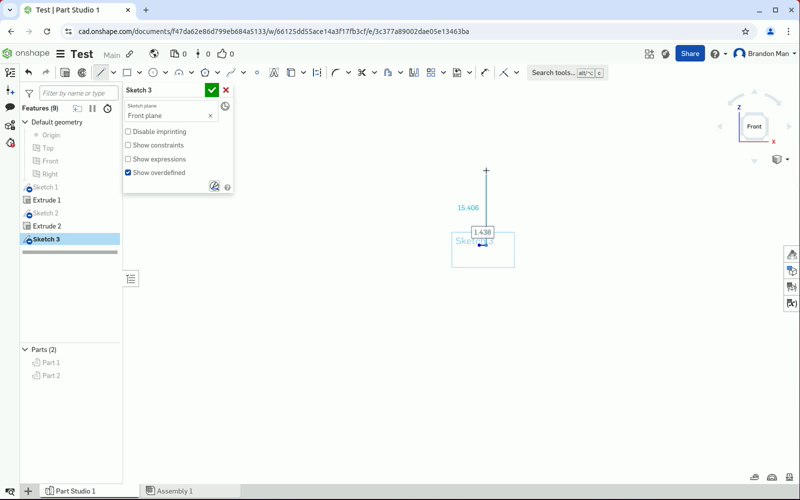
key_down(shift)
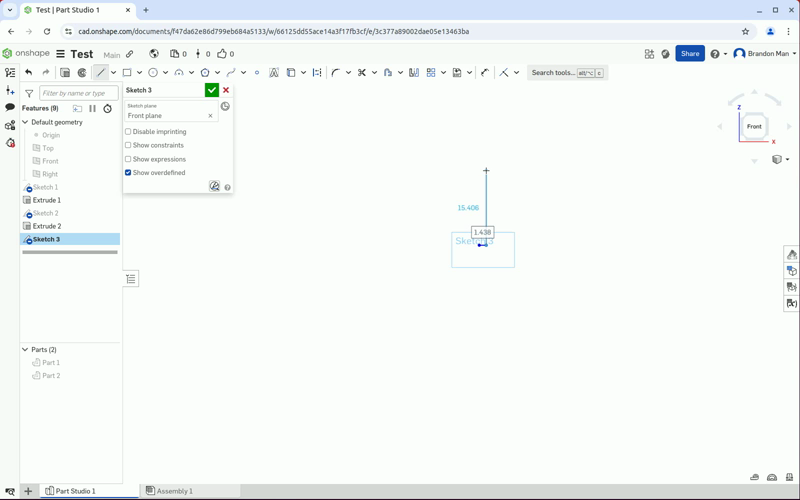
mouse_move(516, 170)
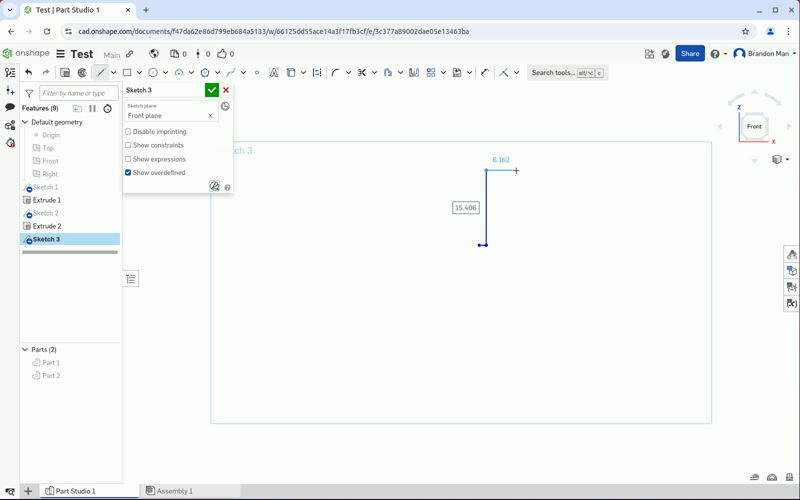
mouse_move(479, 170)
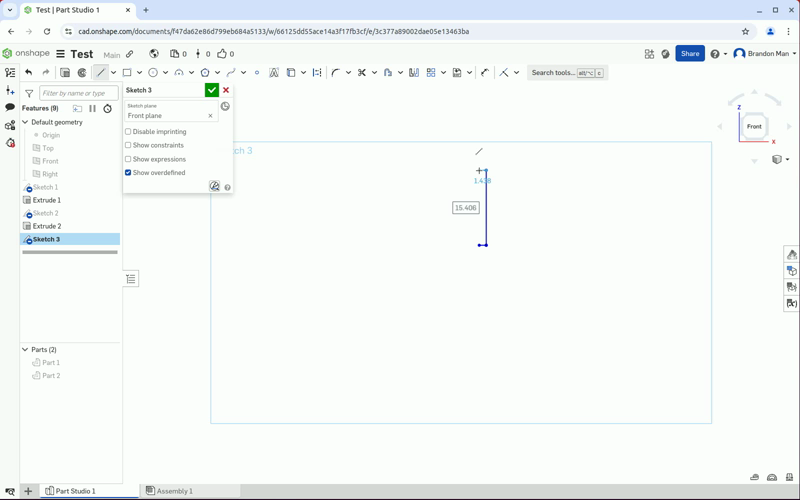
scroll(6)
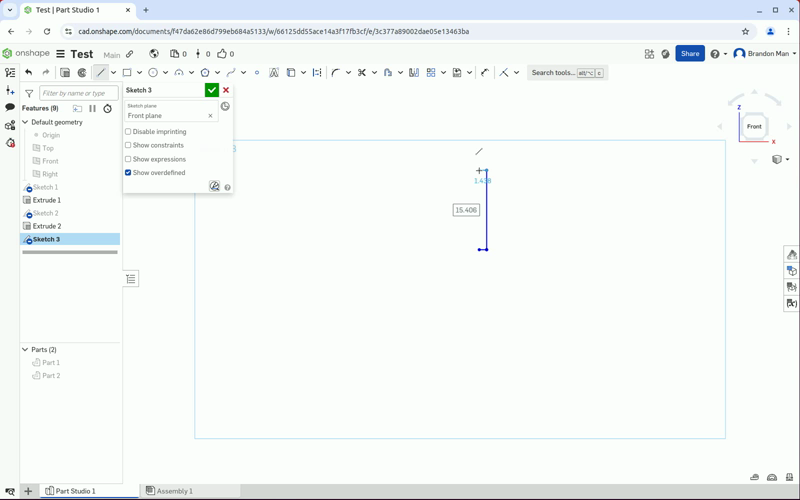
scroll(6)
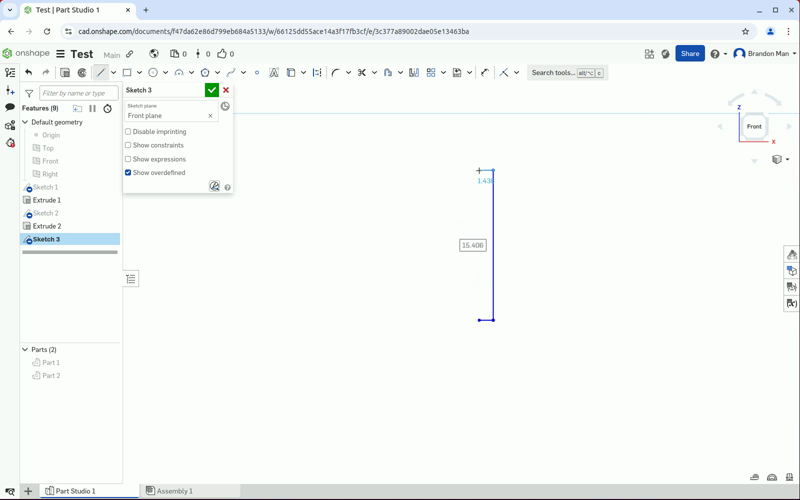
scroll(6)
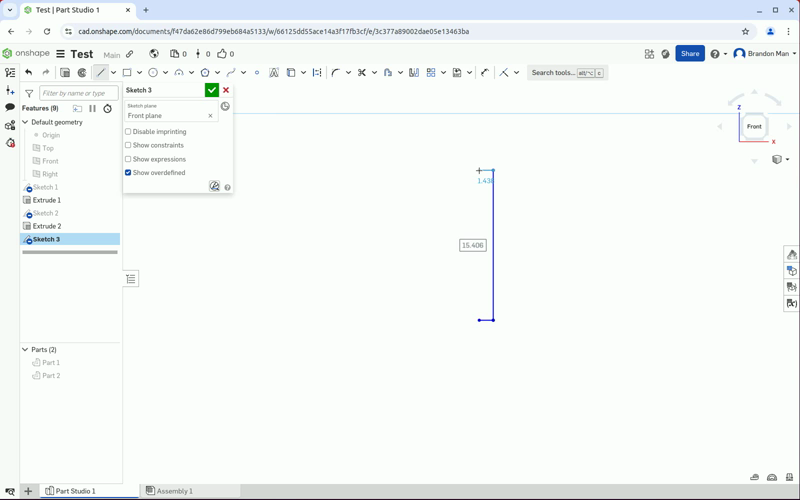
scroll(6)
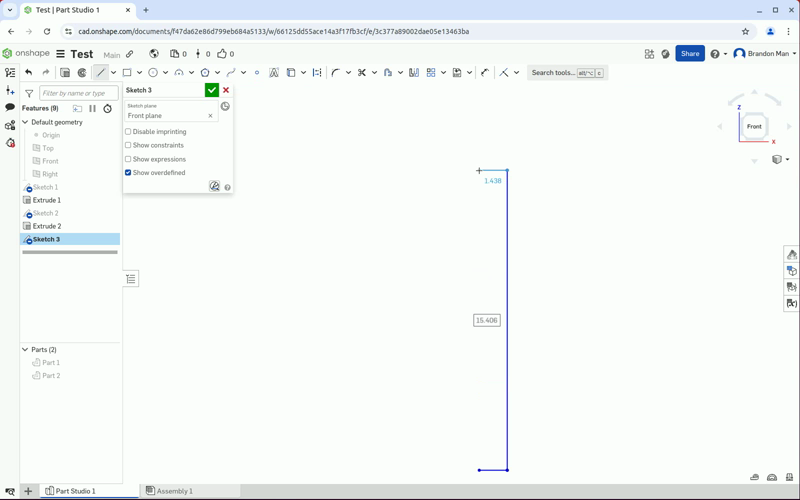
scroll(6)
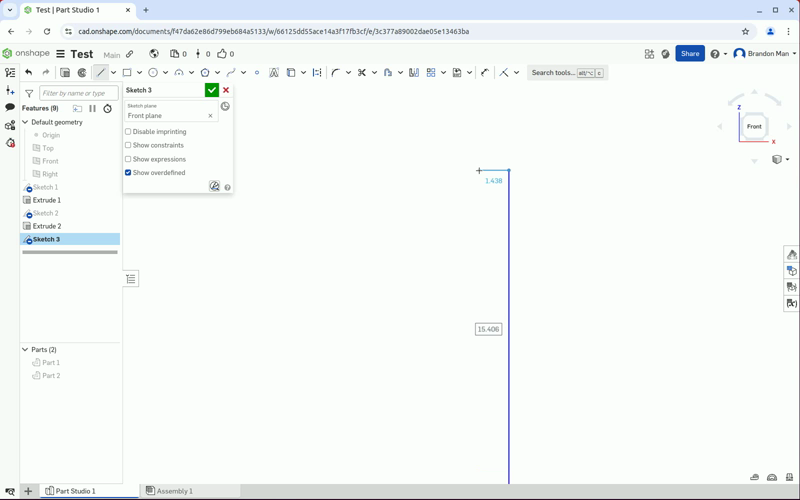
scroll(6)
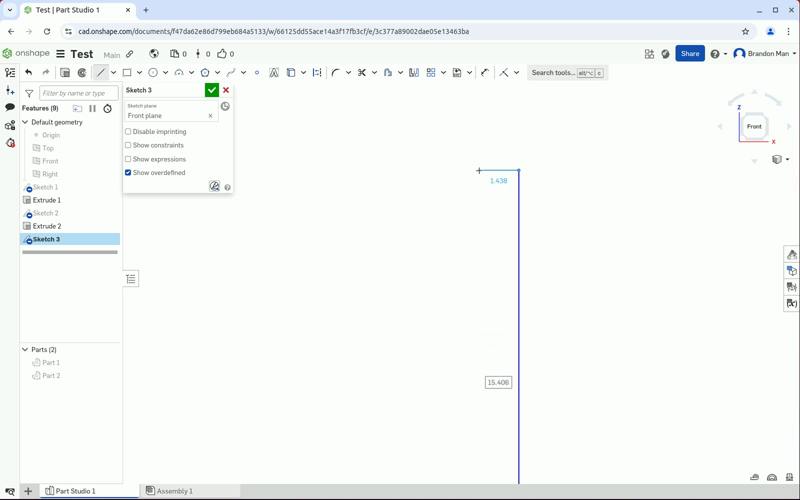
scroll(6)
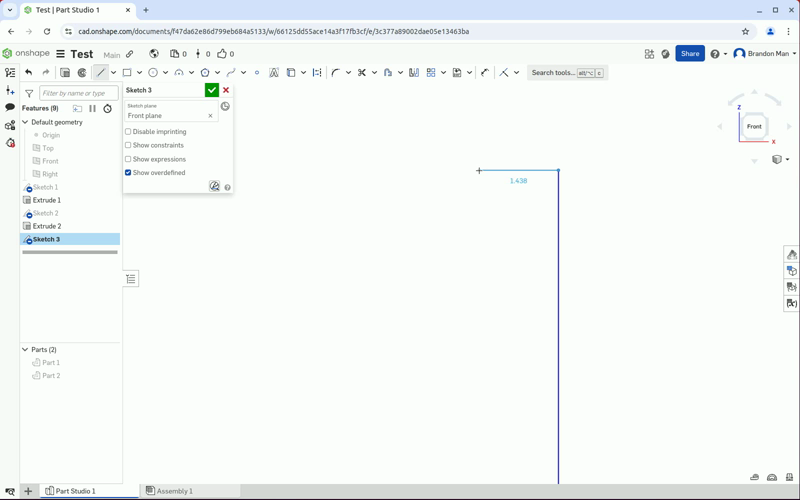
click(479, 170)
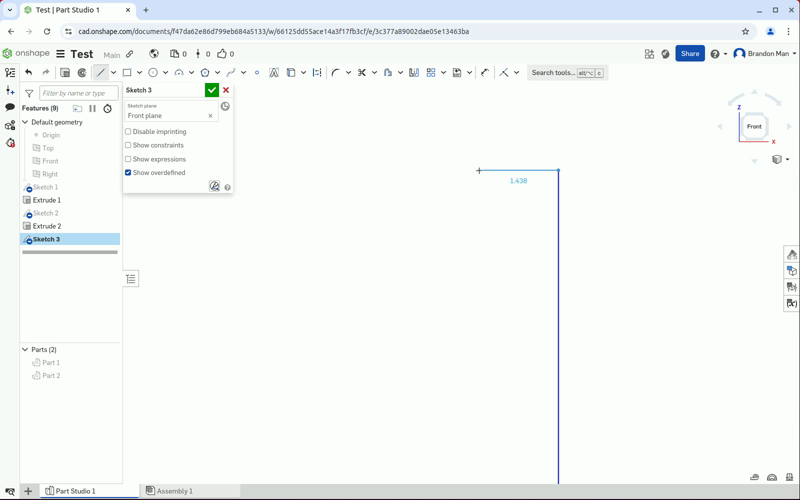
scroll(-6)
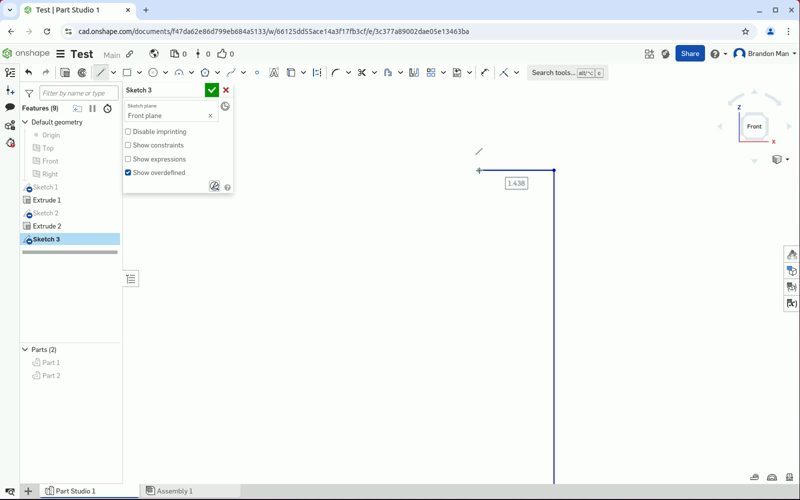
scroll(-6)
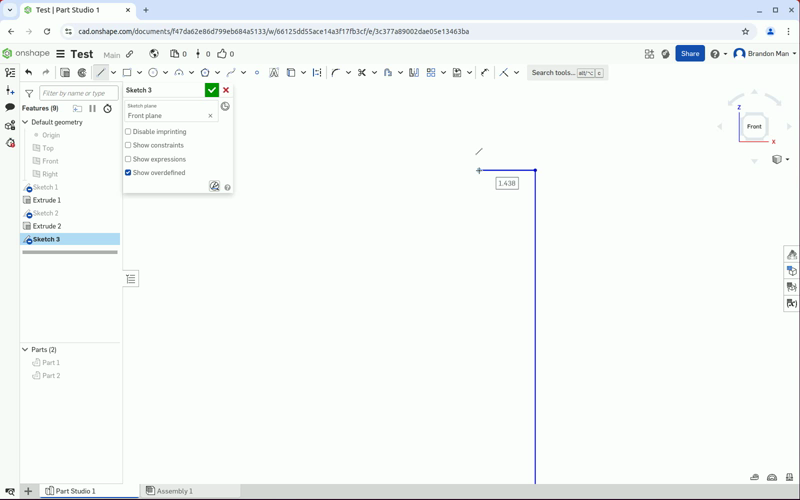
scroll(-6)
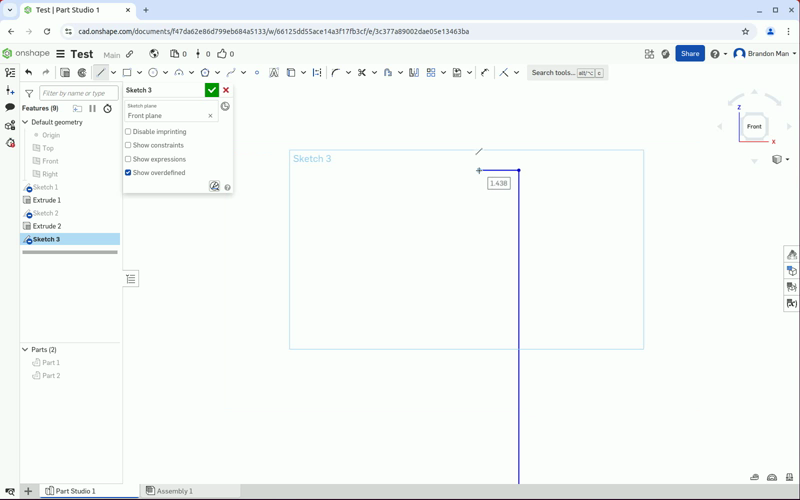
scroll(-6)
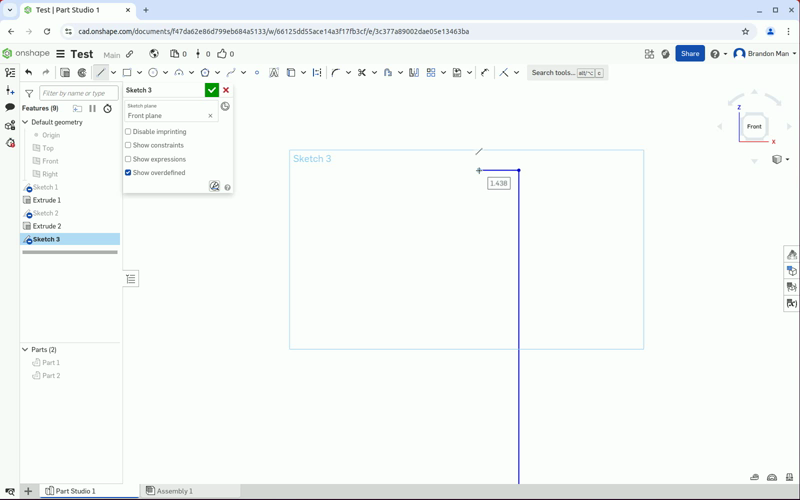
scroll(-6)
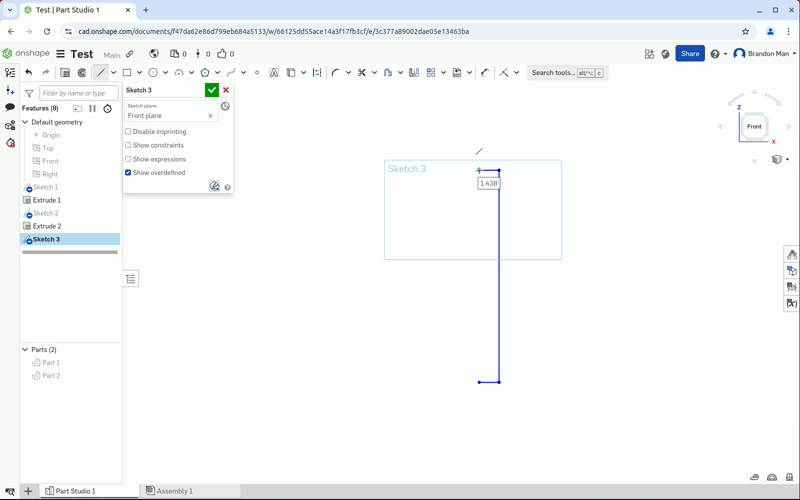
scroll(-6)
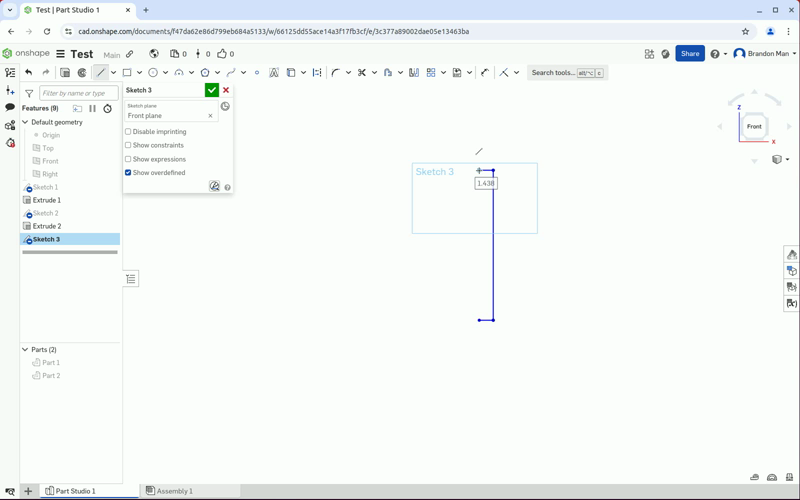
scroll(-6)
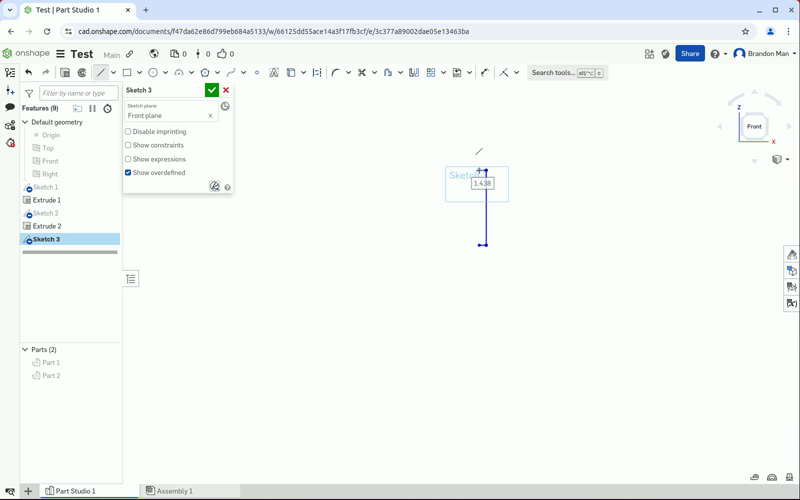
key_up(shift)
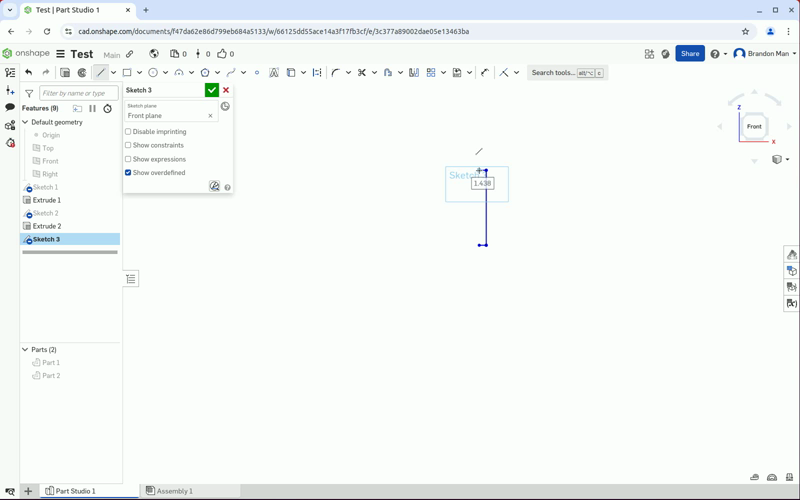
key_down(shift)
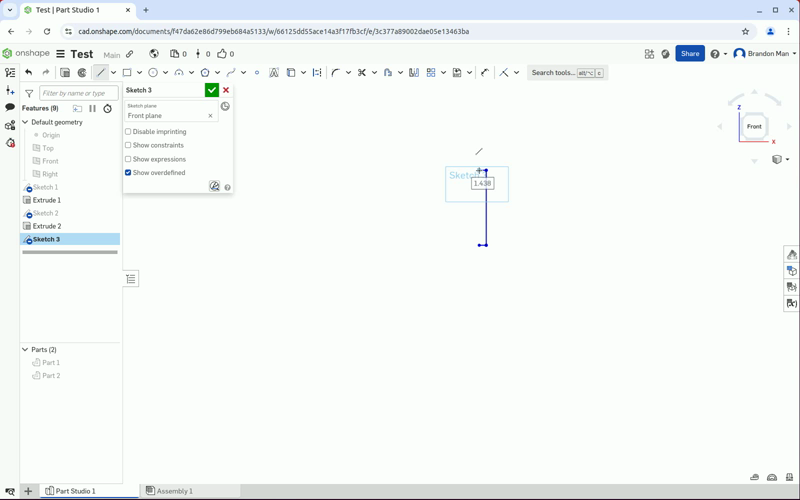
mouse_move(509, 170)
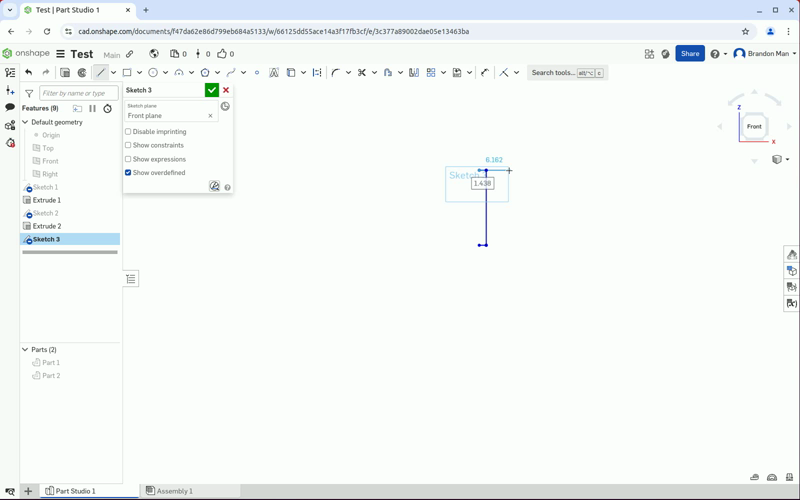
mouse_move(479, 207)
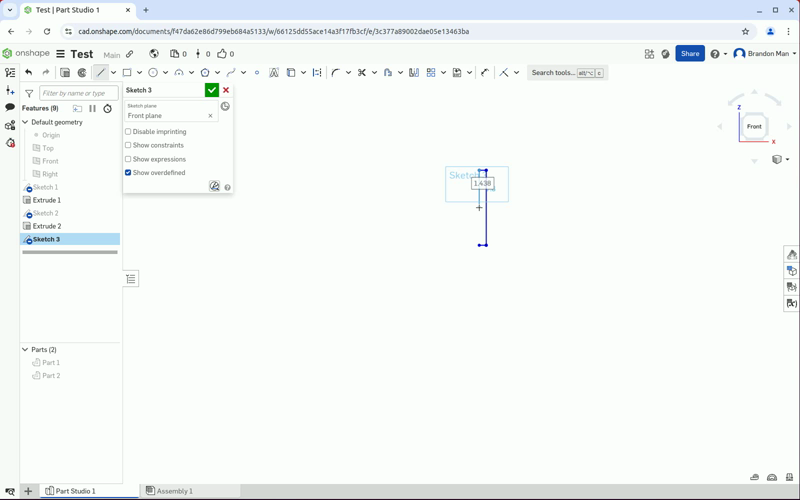
click(479, 207)
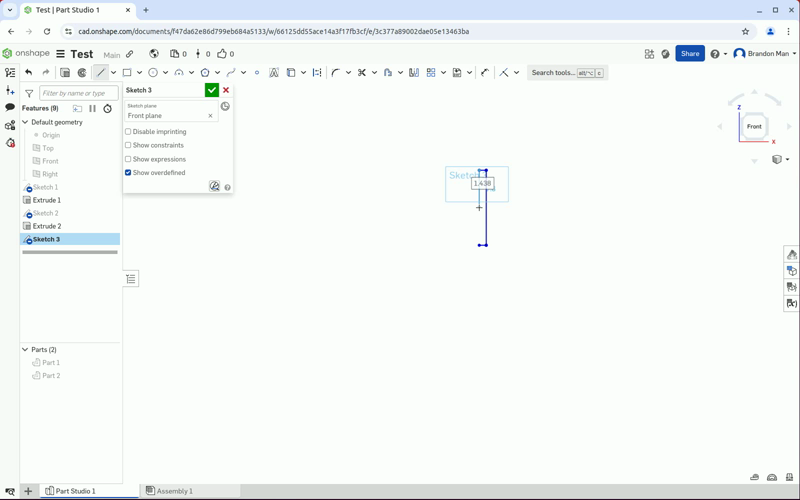
key_up(shift)
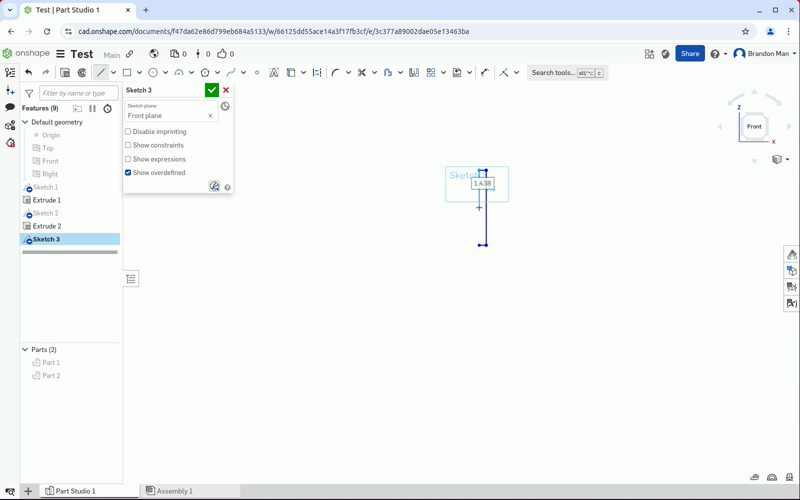
mouse_move(509, 207)
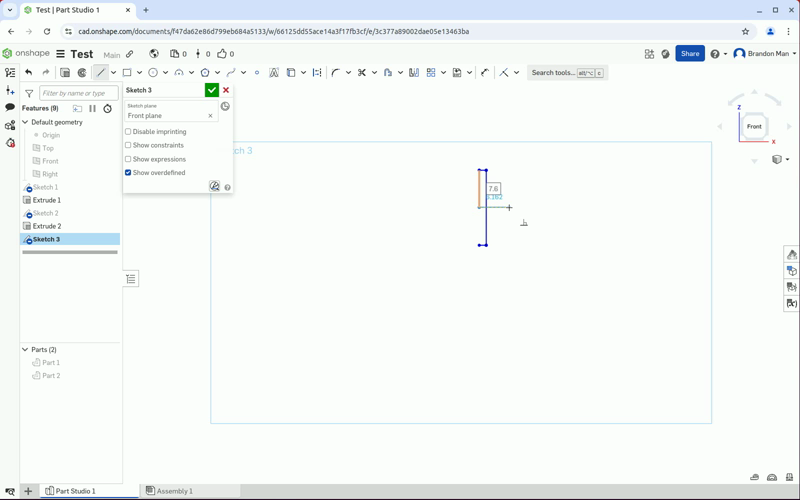
key_down(shift)
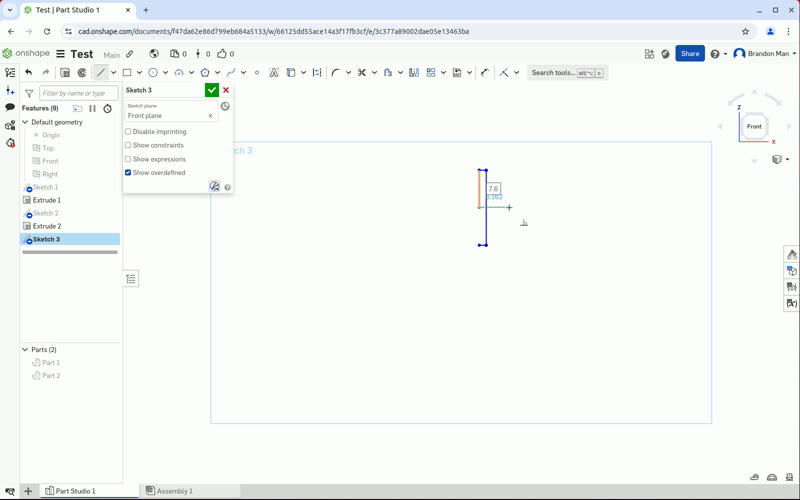
mouse_move(479, 245)
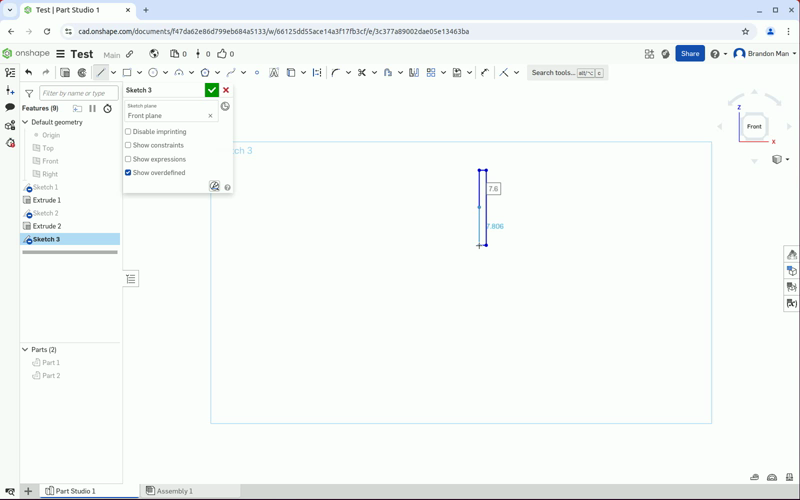
key_up(shift)
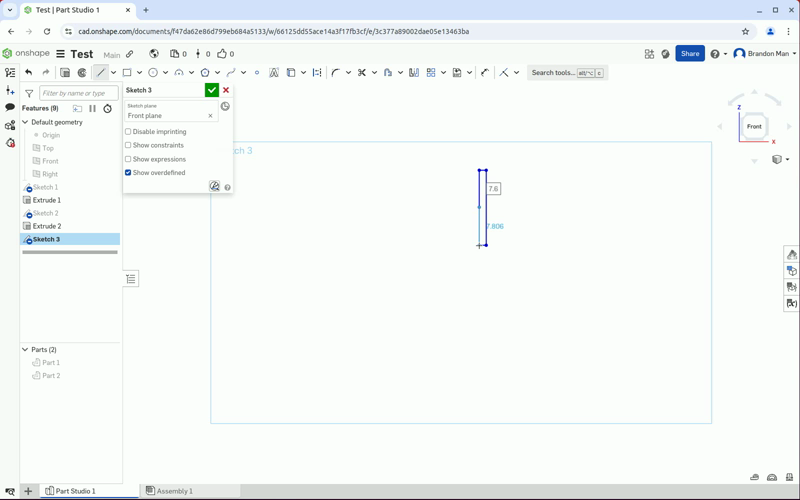
click(479, 245)
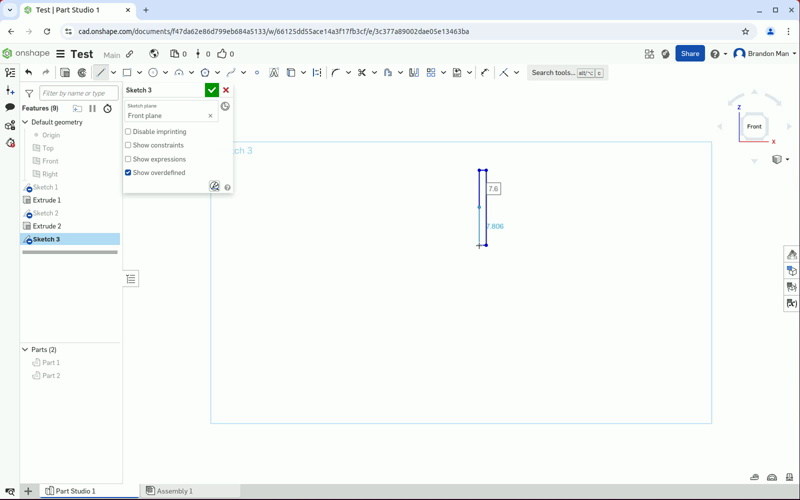
key(esc)
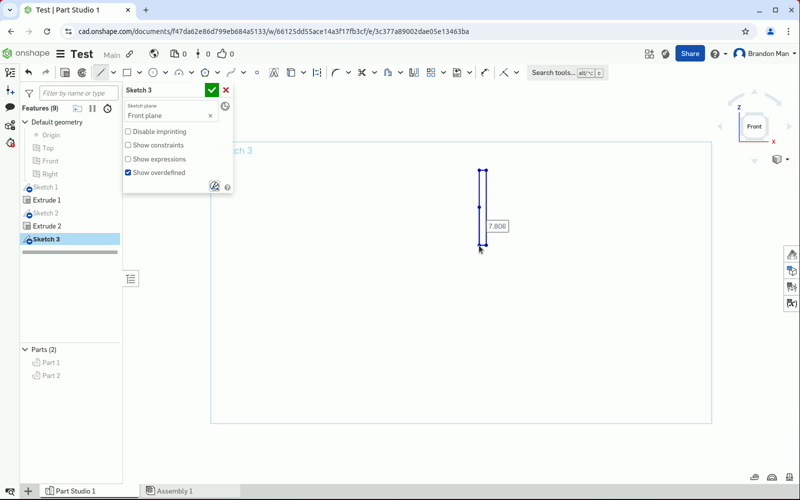
mouse_move(482, 211)
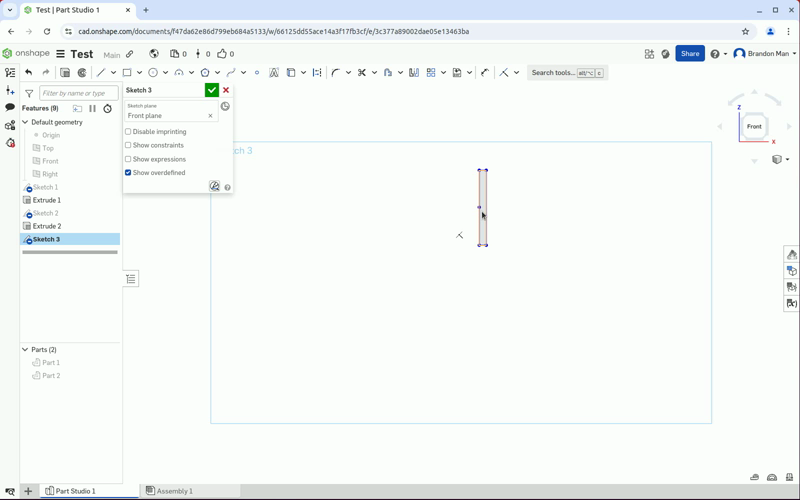
scroll(6)
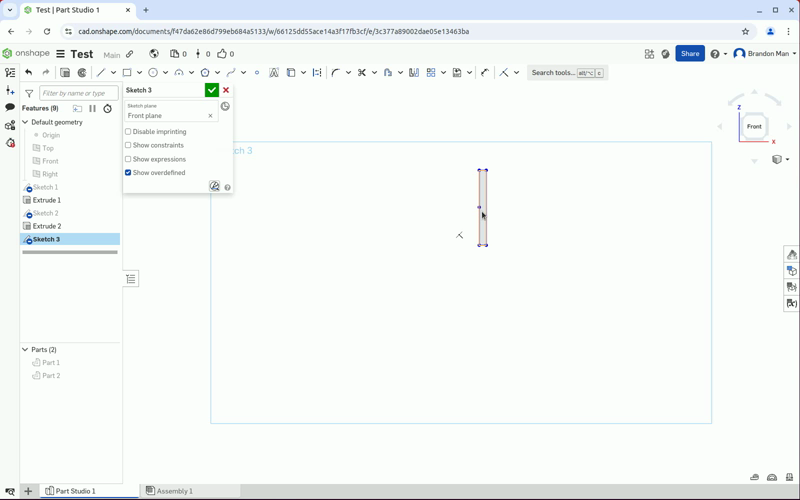
scroll(6)
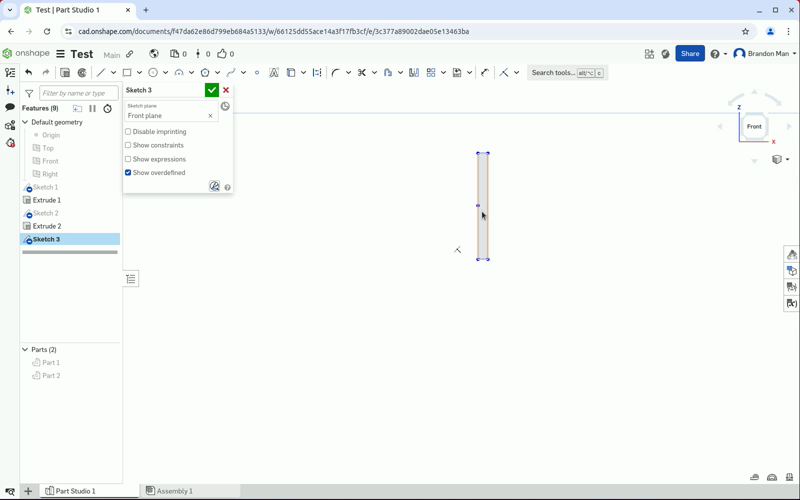
scroll(6)
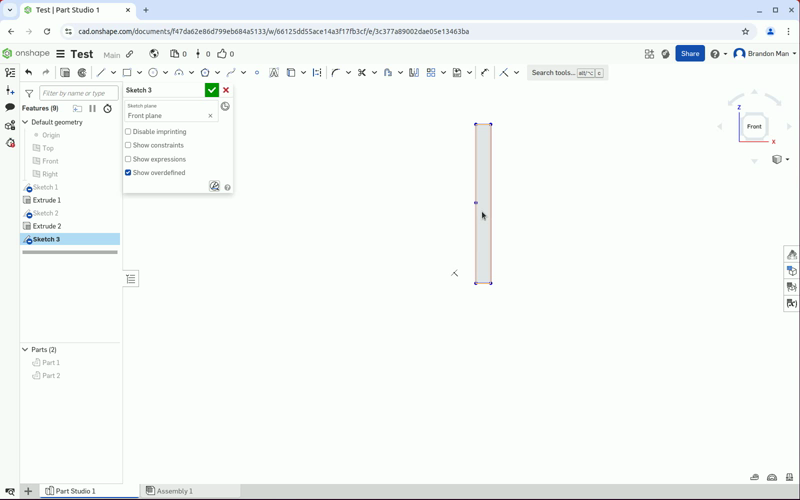
scroll(6)
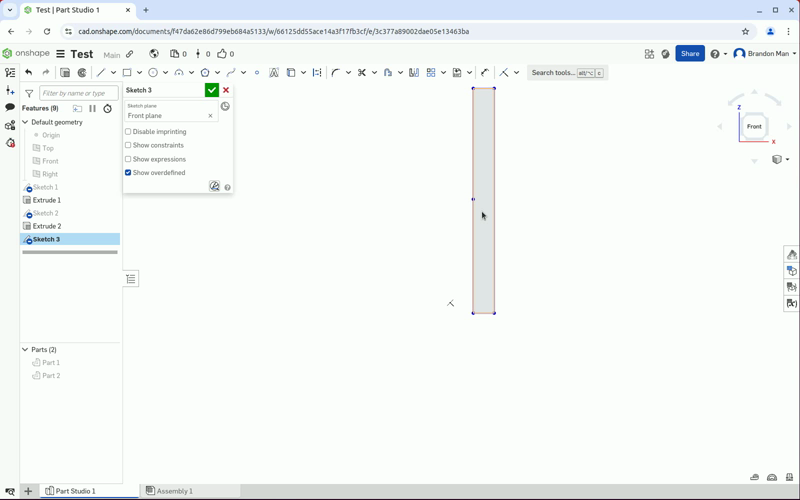
scroll(6)
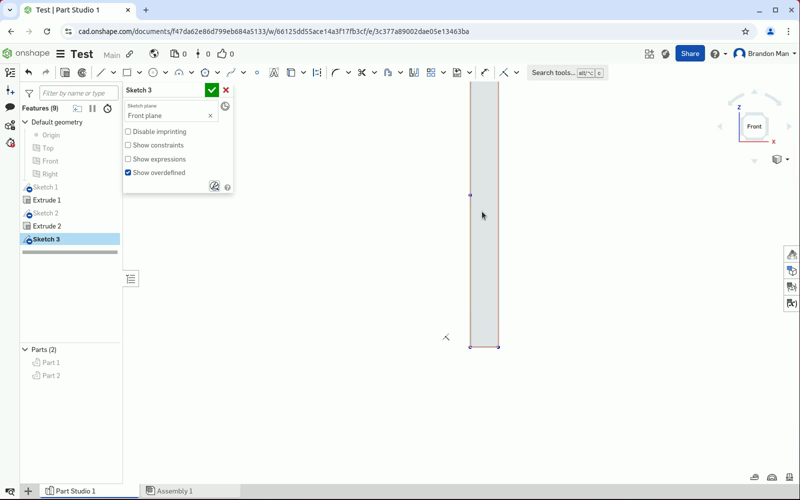
scroll(6)
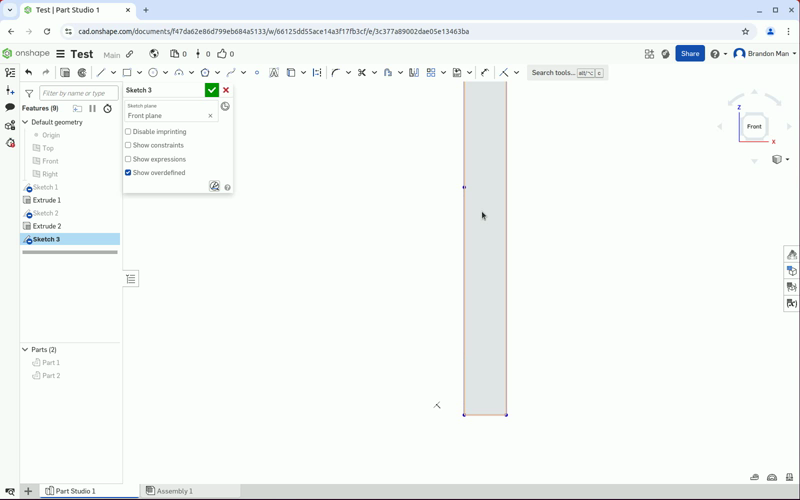
scroll(6)
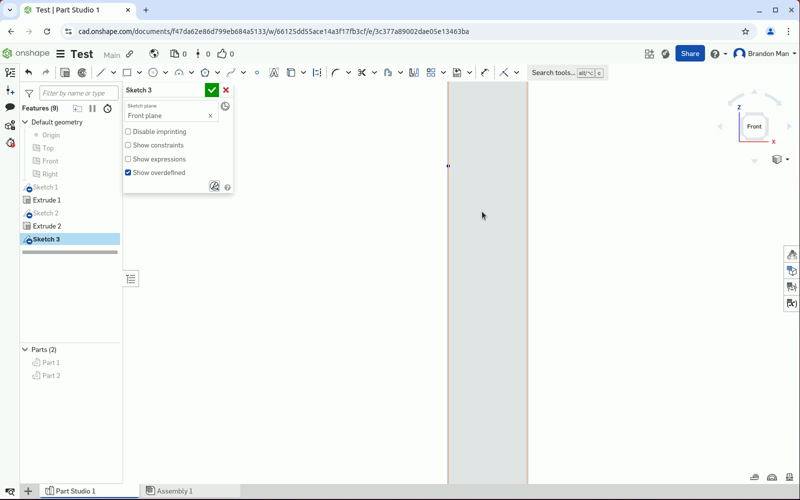
click(482, 211)
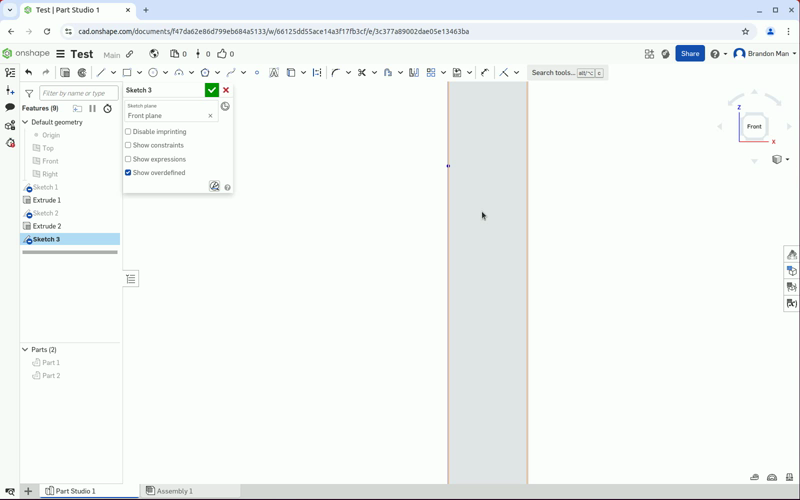
scroll(-6)
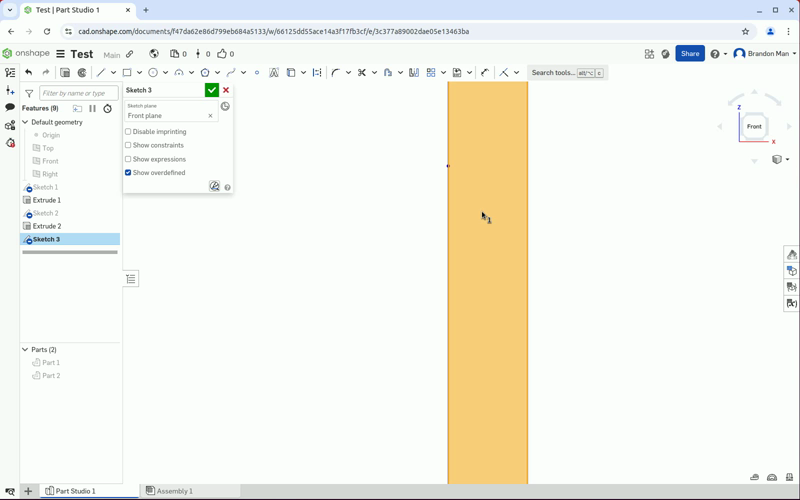
scroll(-6)
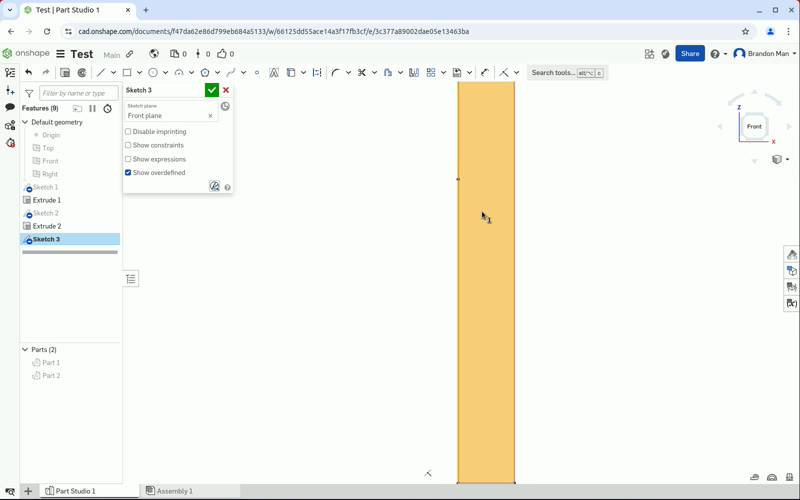
scroll(-6)
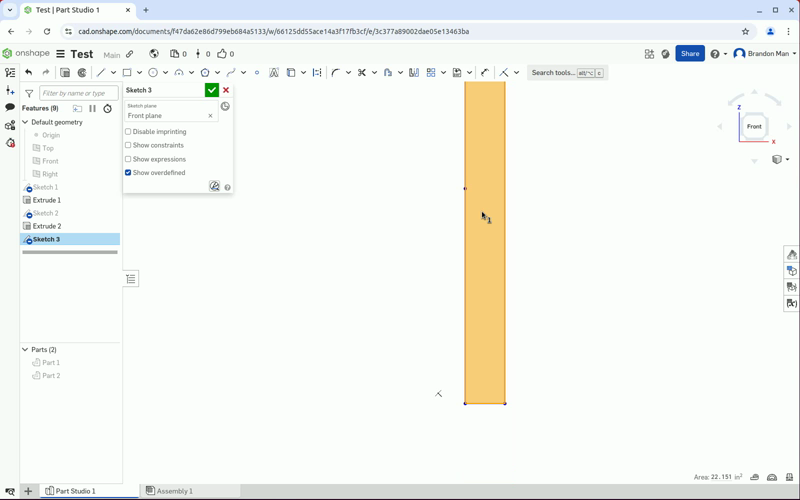
scroll(-6)
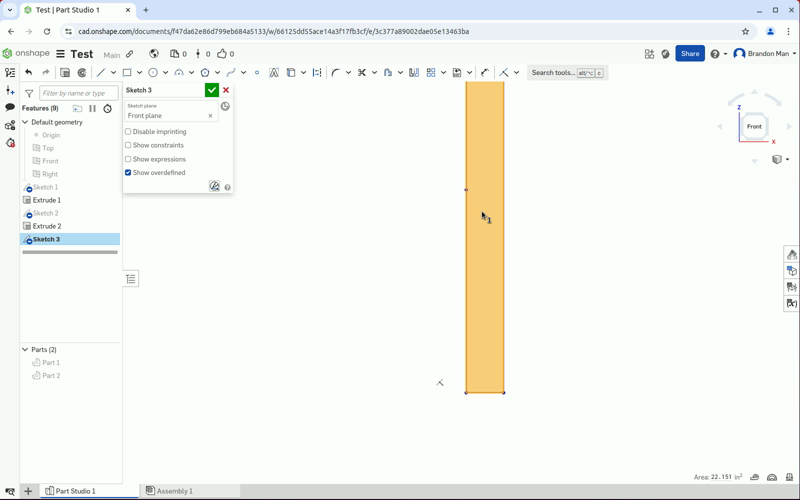
scroll(-6)
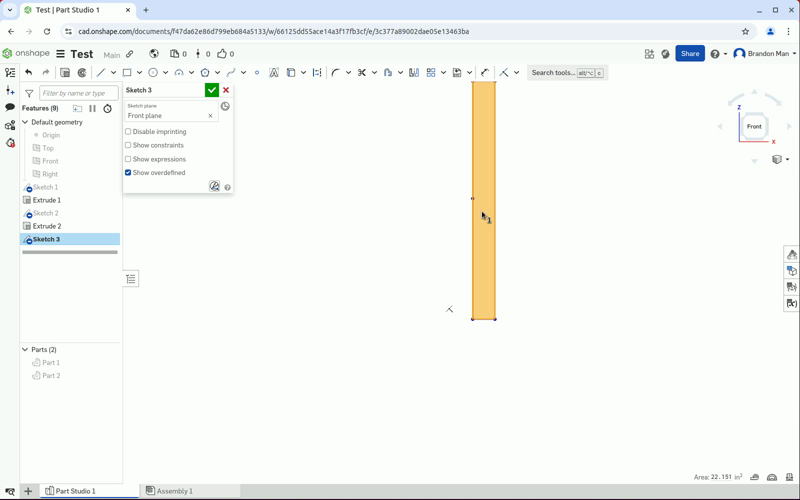
scroll(-6)
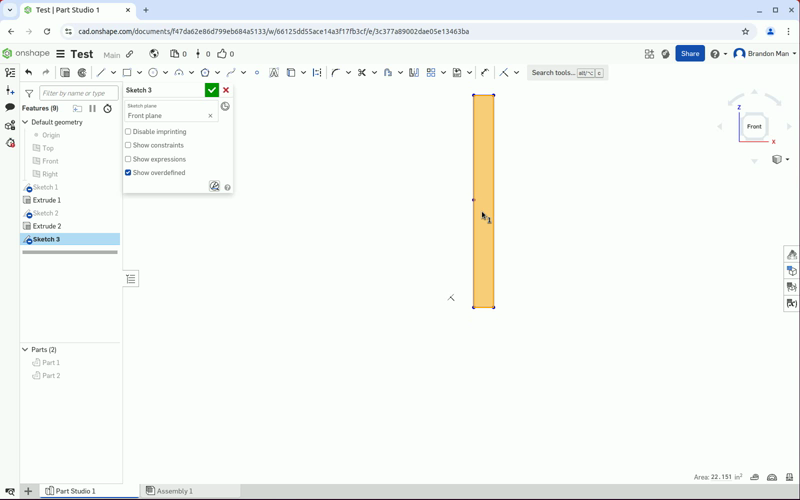
scroll(-6)
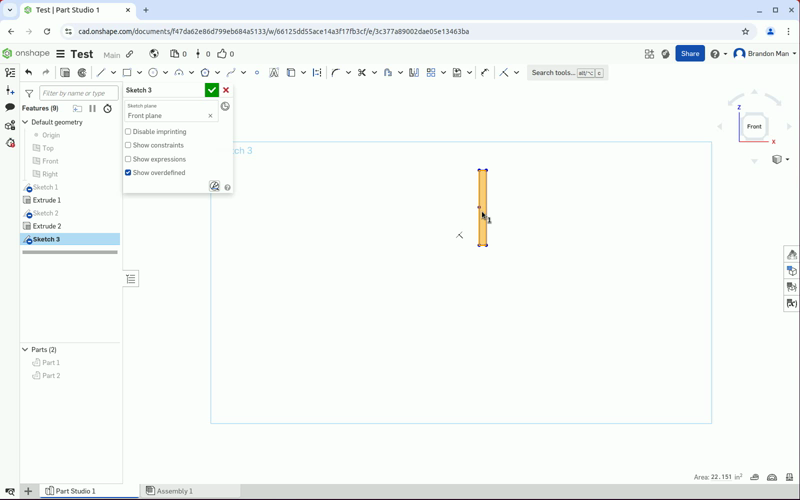
mouse_move(73, 352)
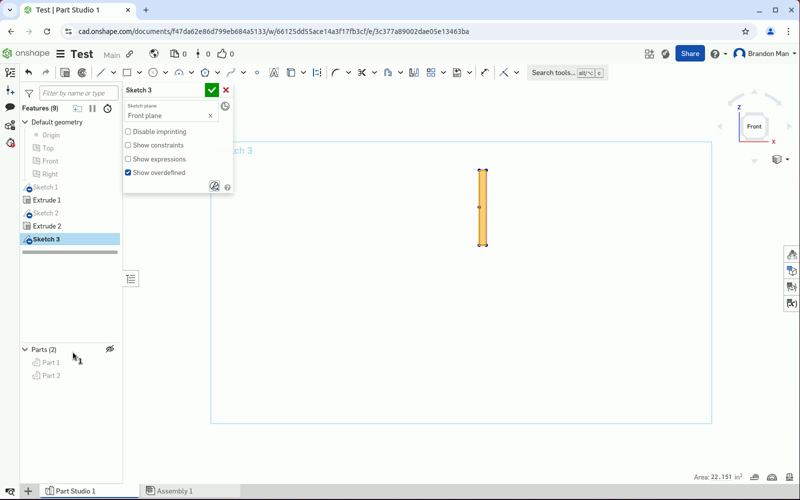
key(shift+y)
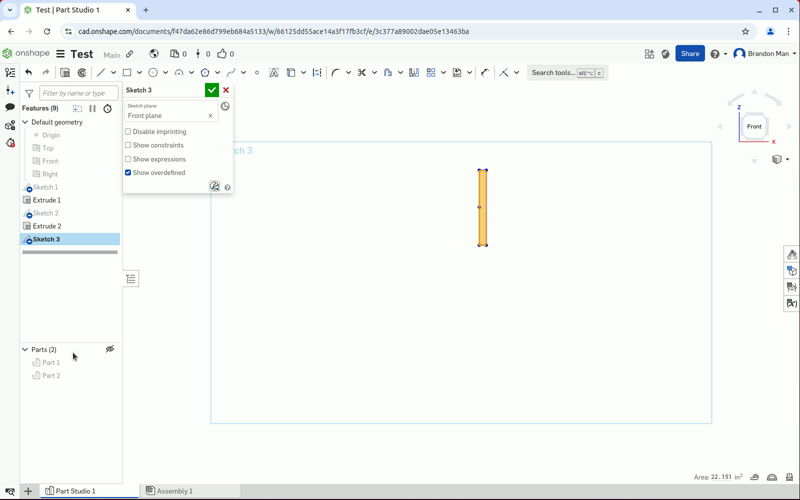
key(shift+e)
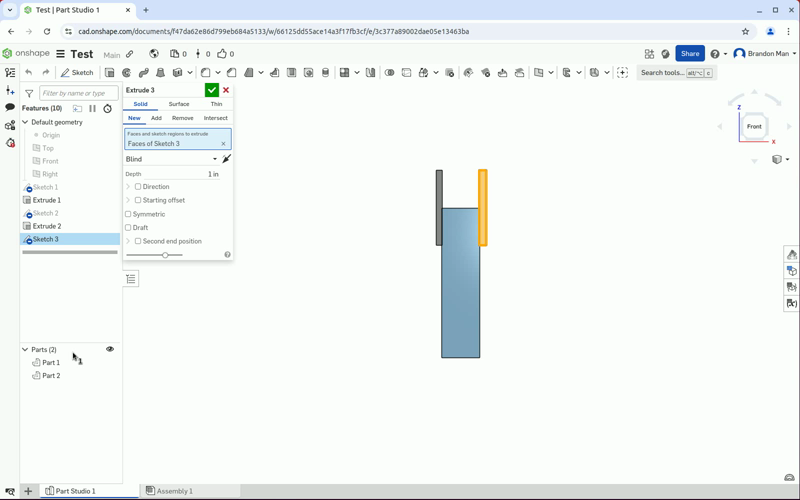
mouse_move(143, 106)
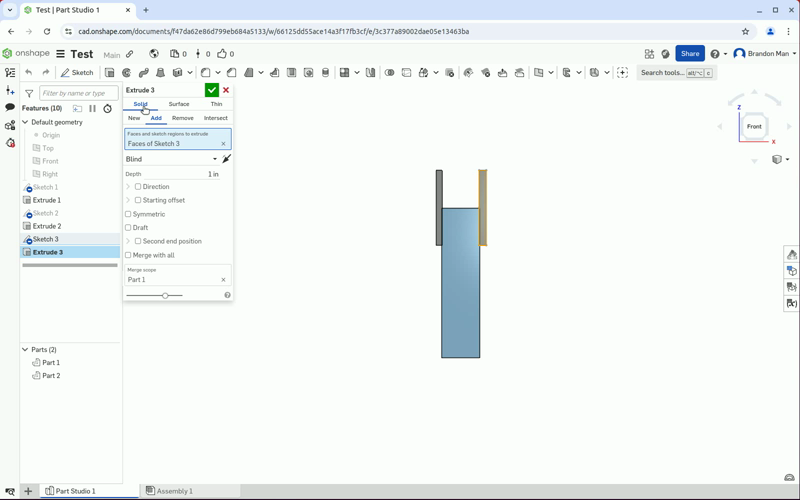
click(143, 106)
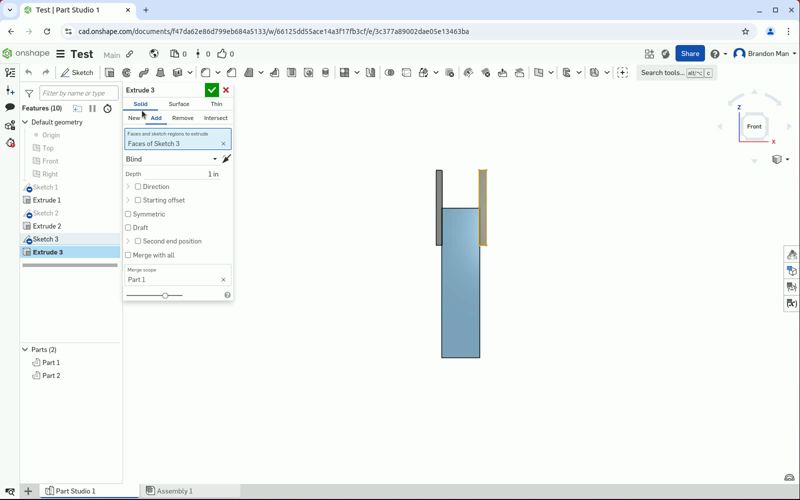
mouse_move(137, 120)
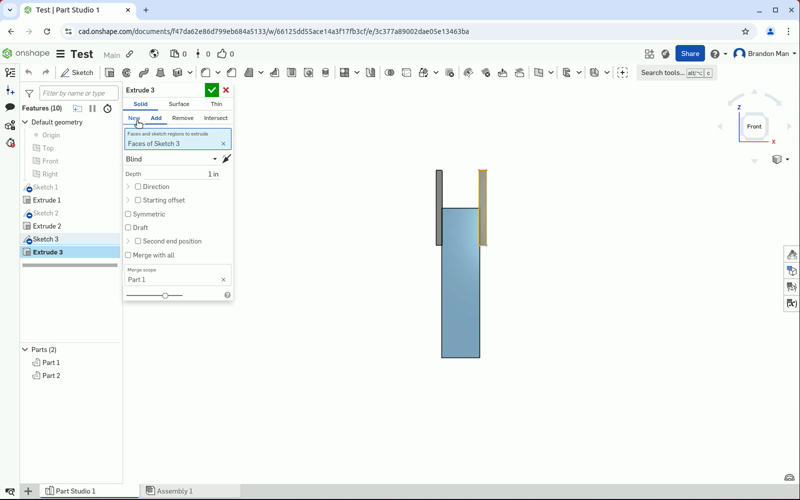
click(137, 120)
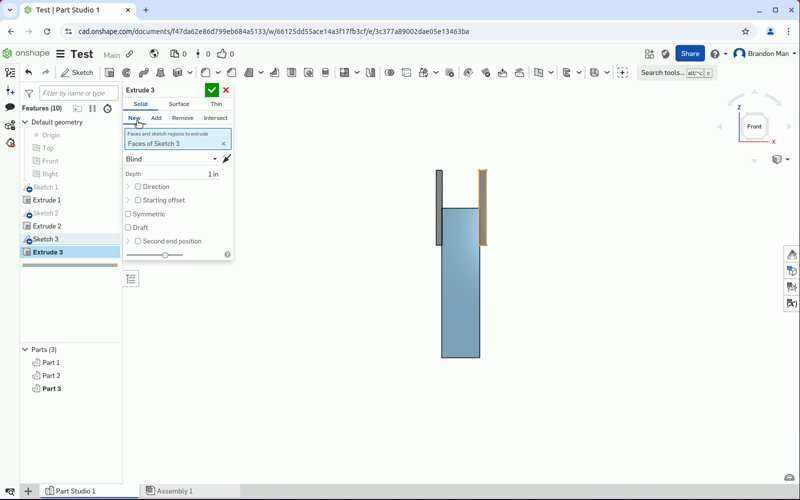
key(tab, 4)
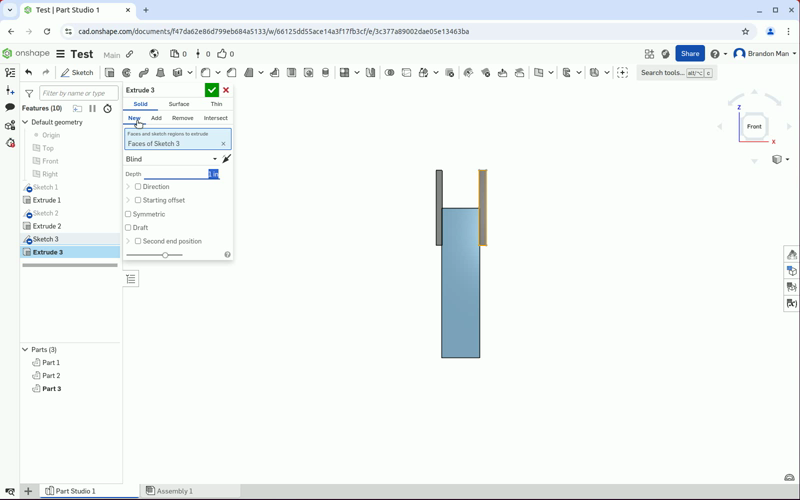
text(7.703)
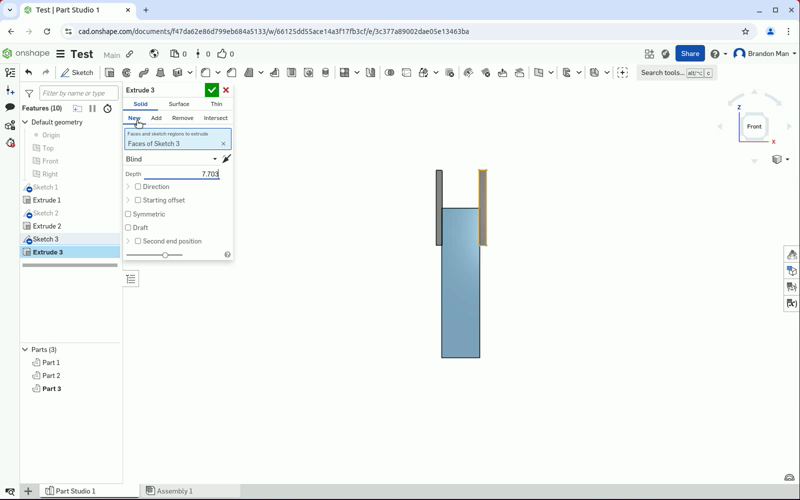
key(enter)
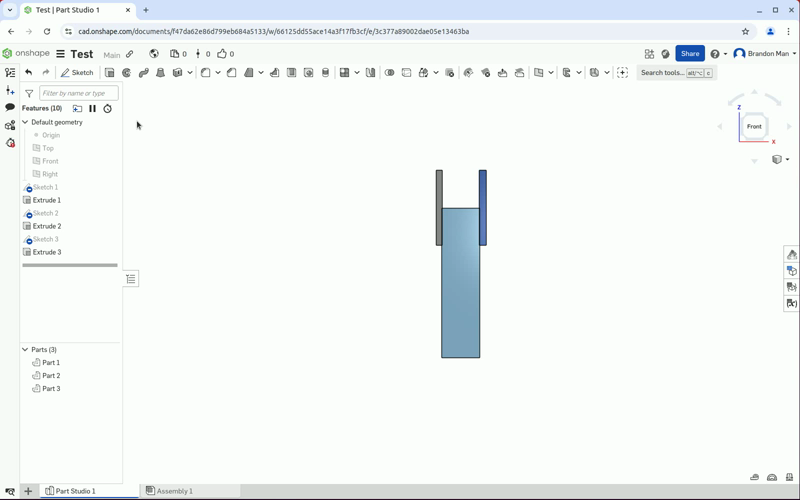
key(shift+h)
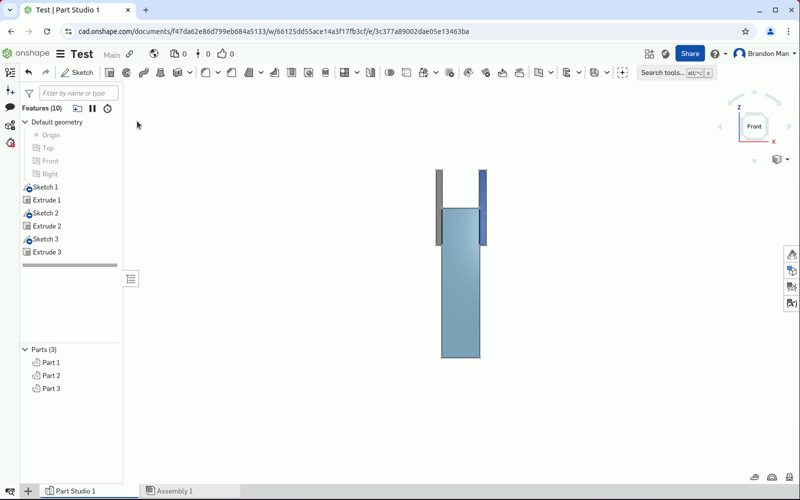
key(shift+h)
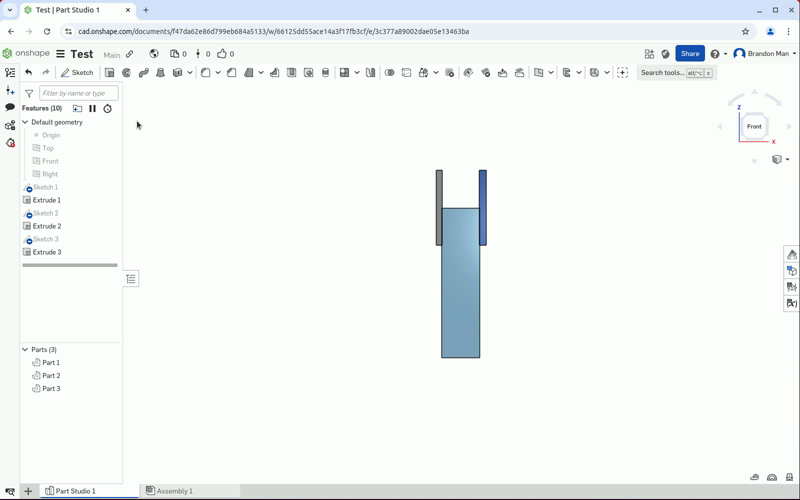
mouse_move(73, 189)
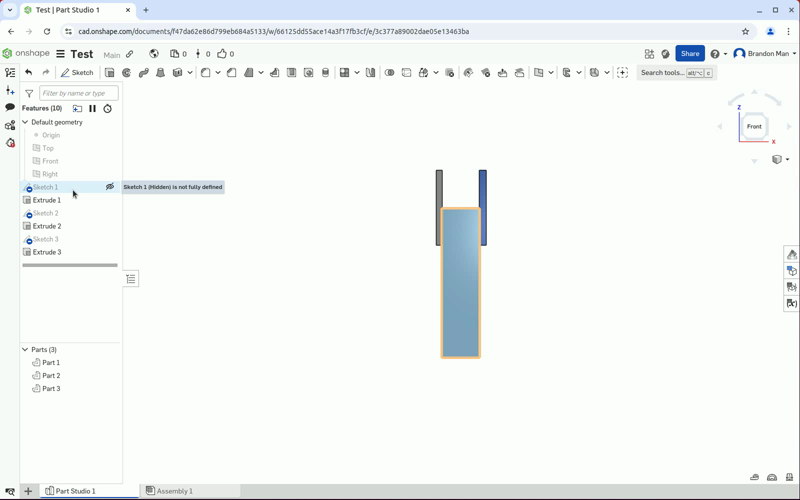
click(73, 189)
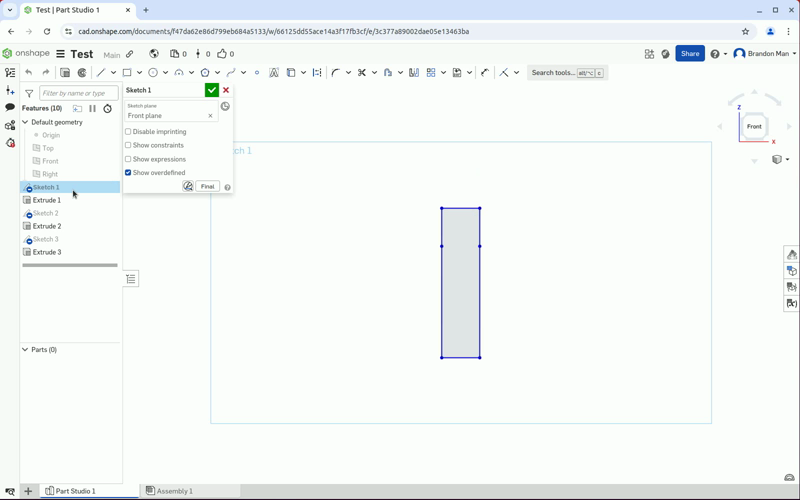
mouse_move(229, 92)
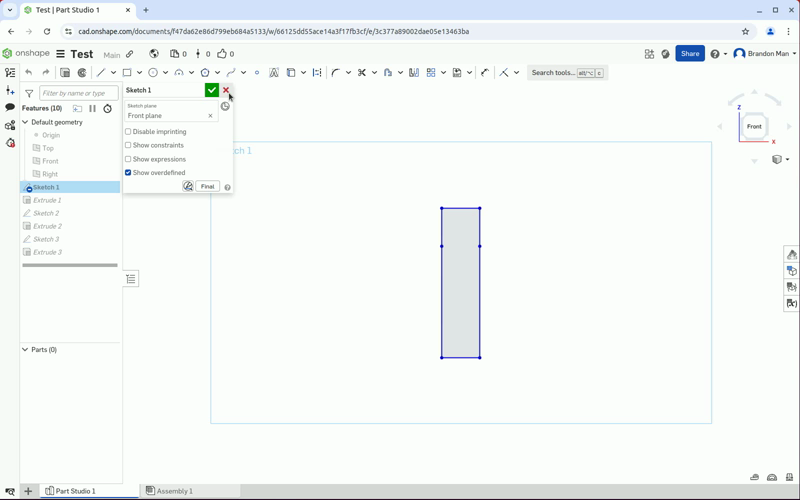
click(229, 92)
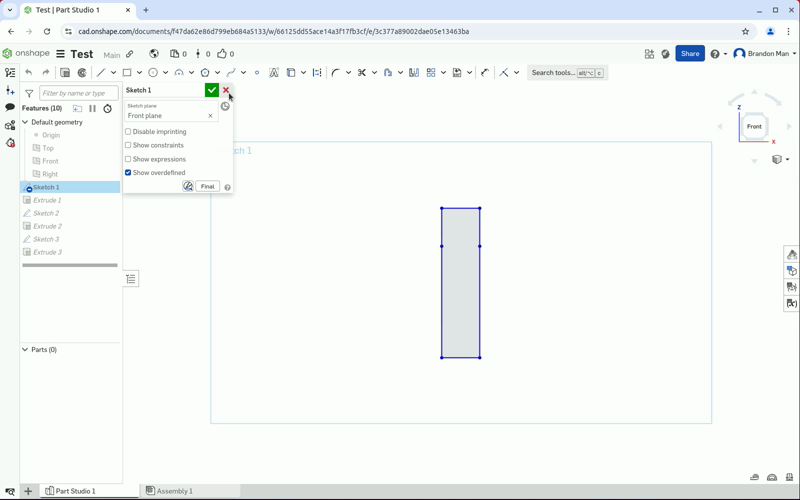
key(shift+s)
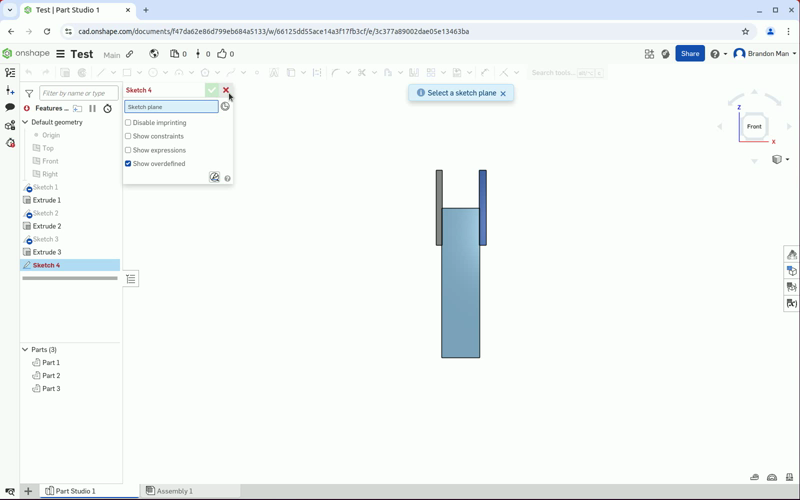
mouse_move(73, 163)
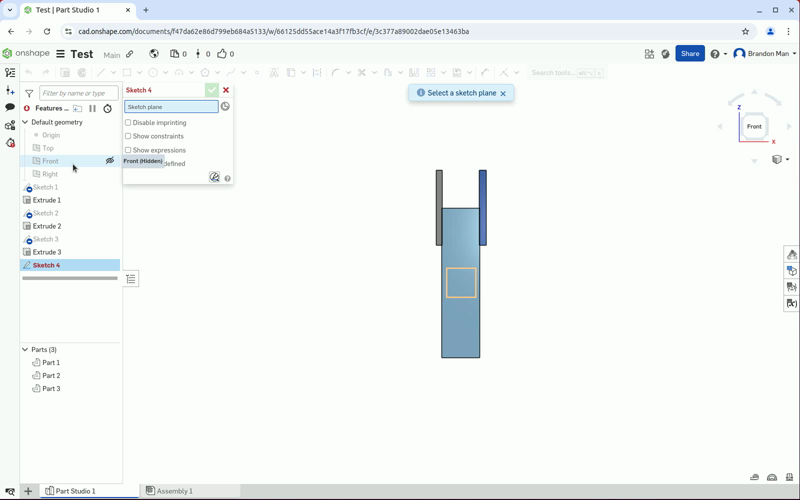
click(73, 163)
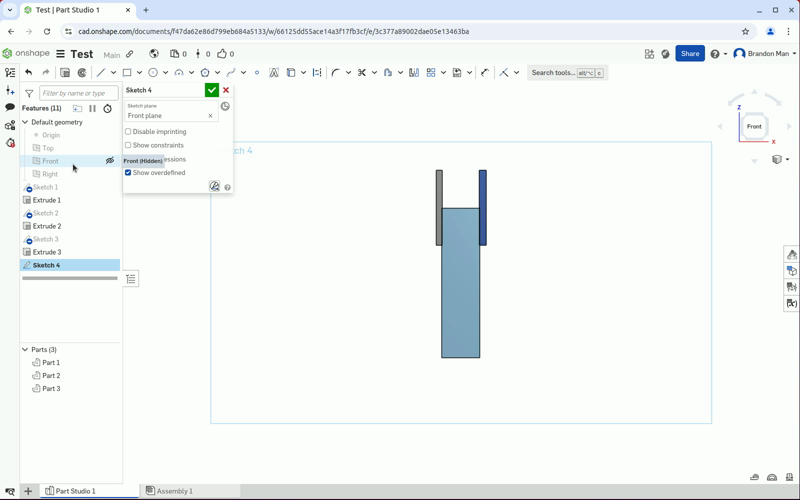
mouse_move(73, 352)
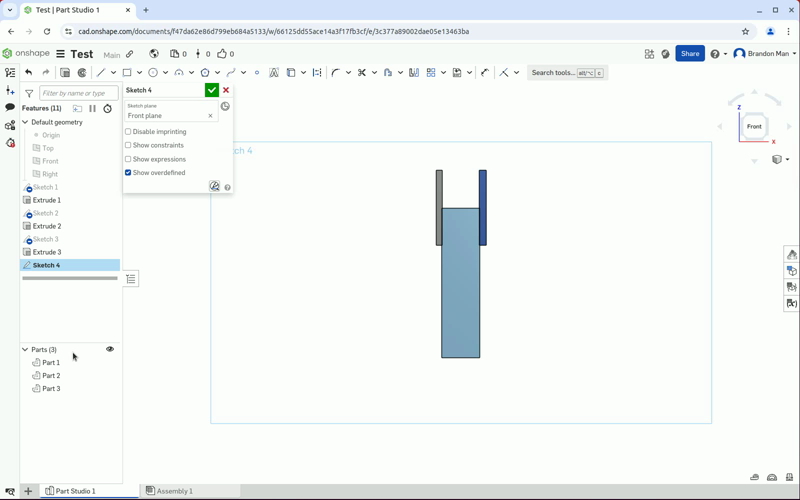
key(y)
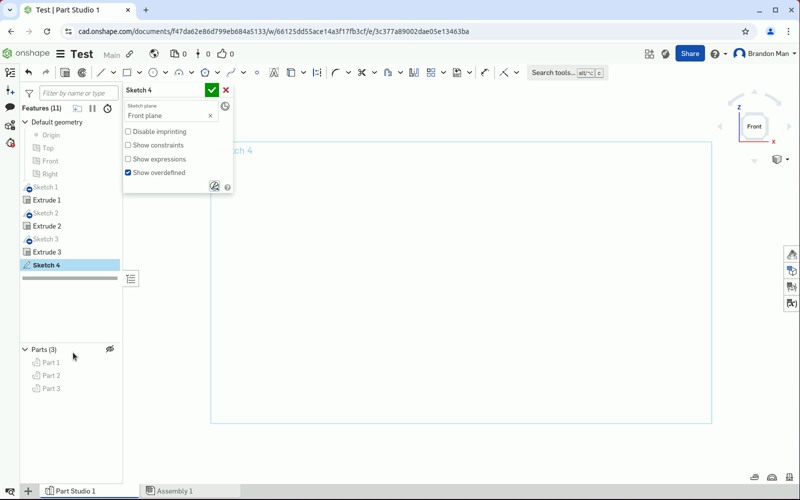
key(l)
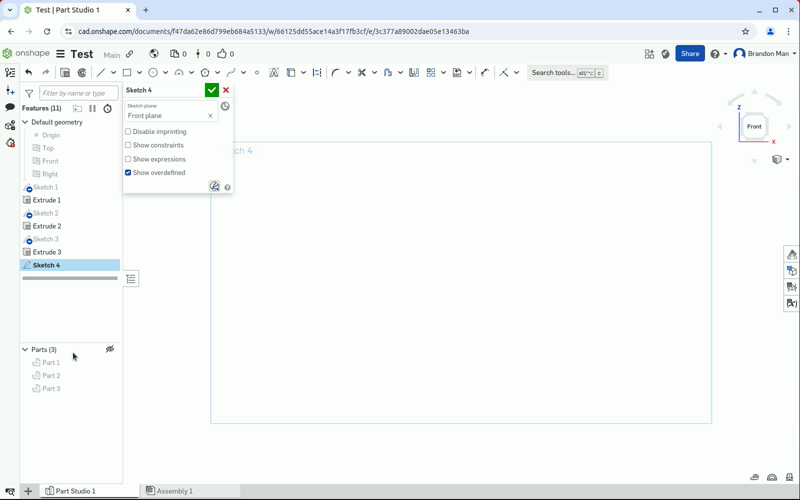
key_down(shift)
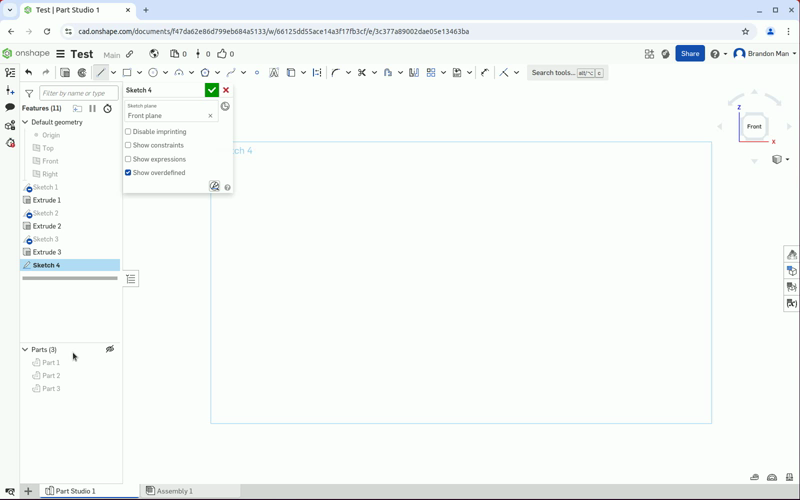
mouse_move(441, 357)
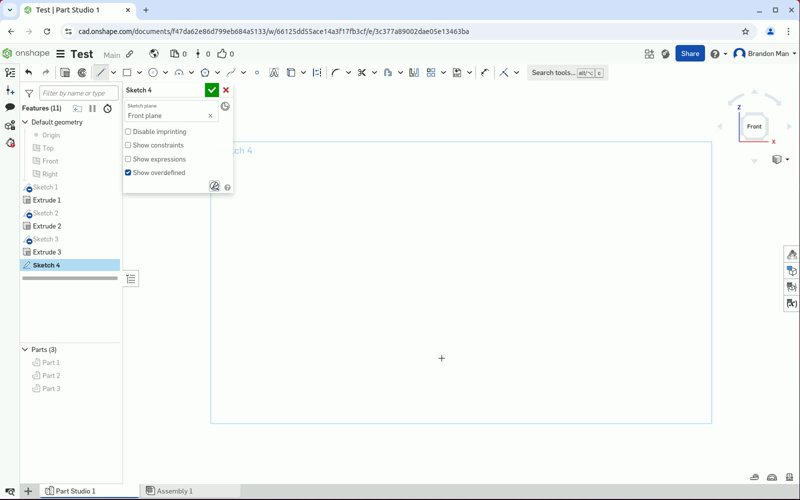
click(441, 357)
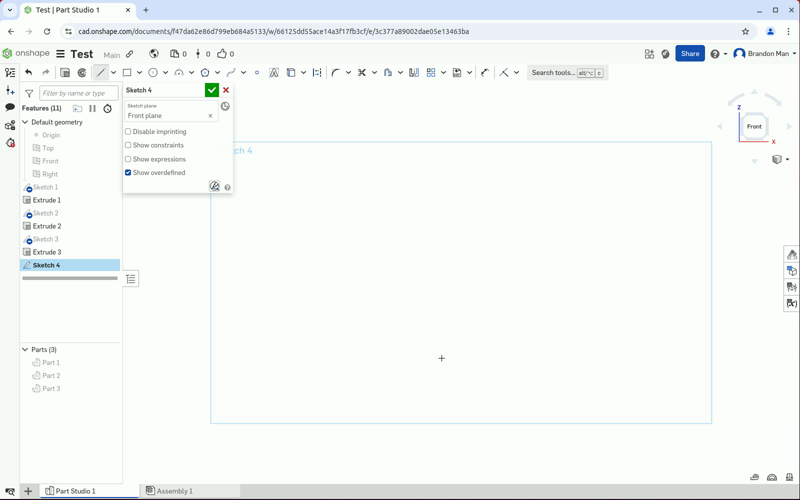
key_up(shift)
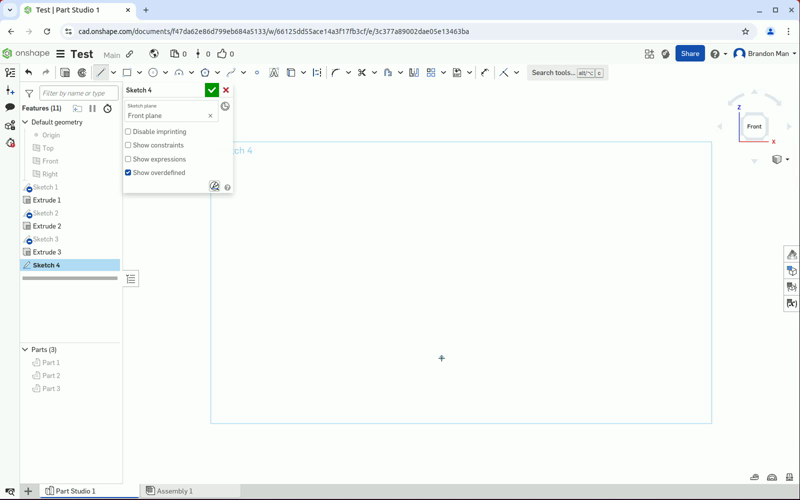
key_down(shift)
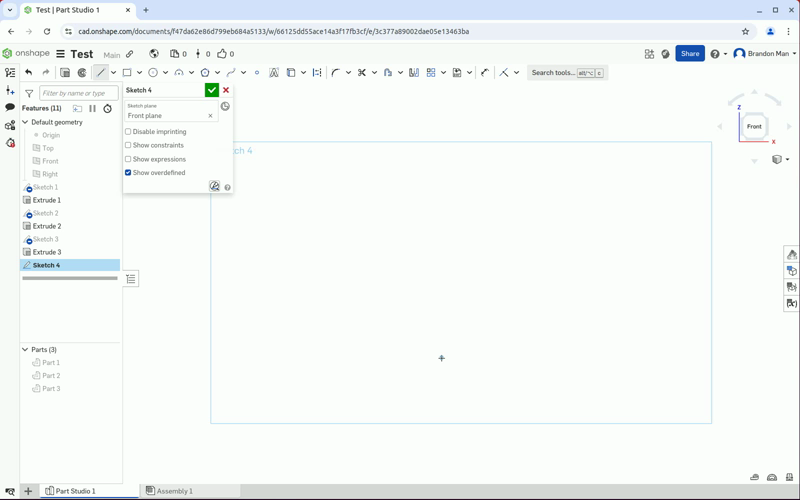
mouse_move(471, 357)
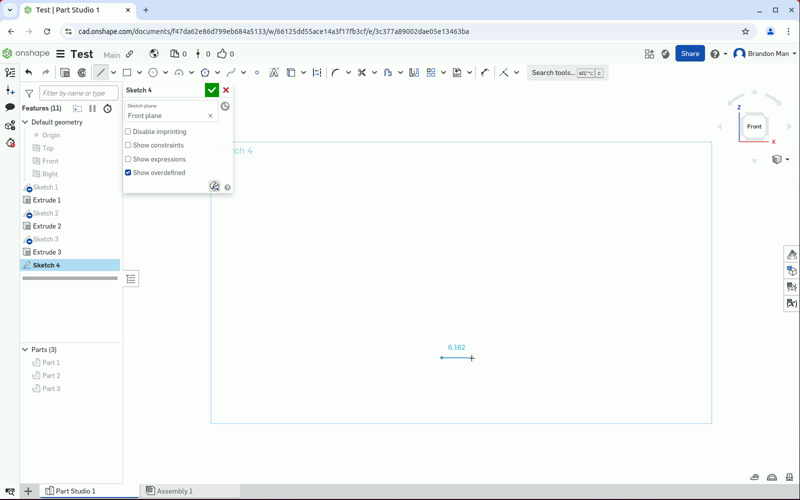
mouse_move(479, 357)
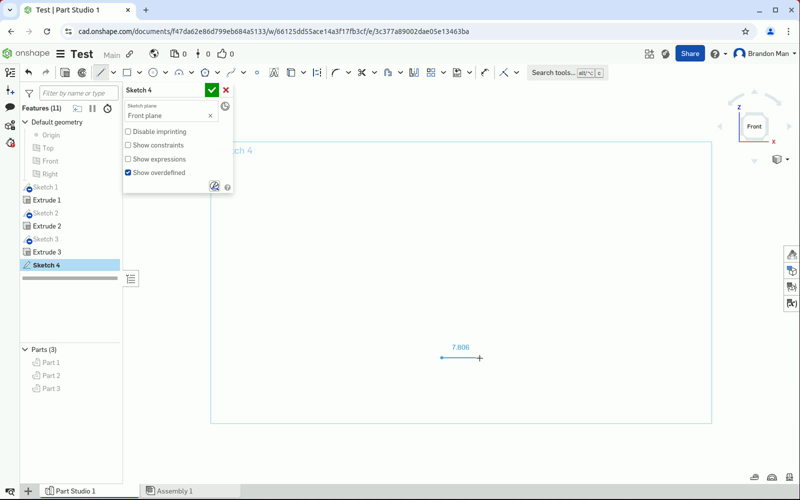
click(479, 357)
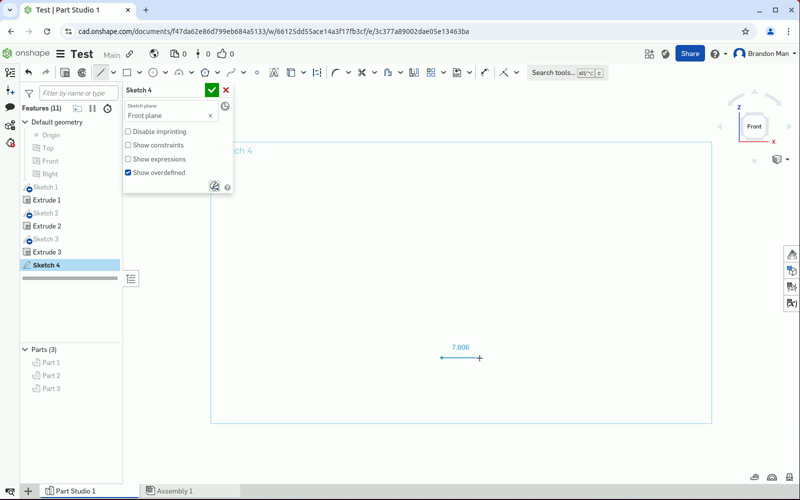
key_up(shift)
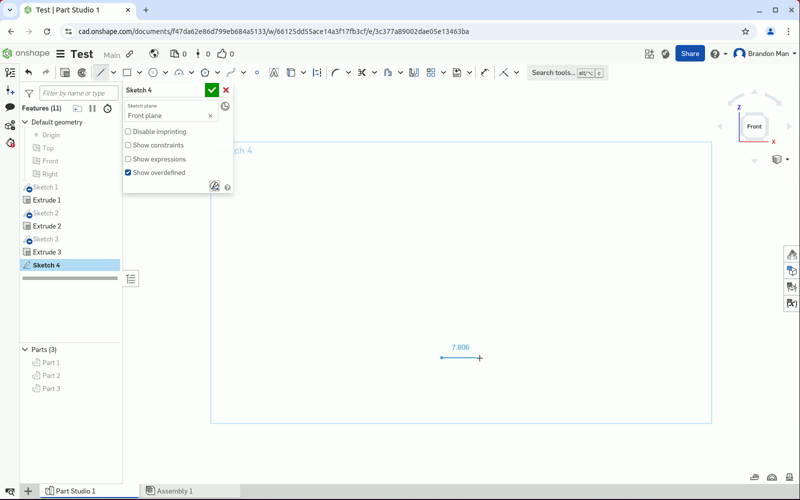
key_down(shift)
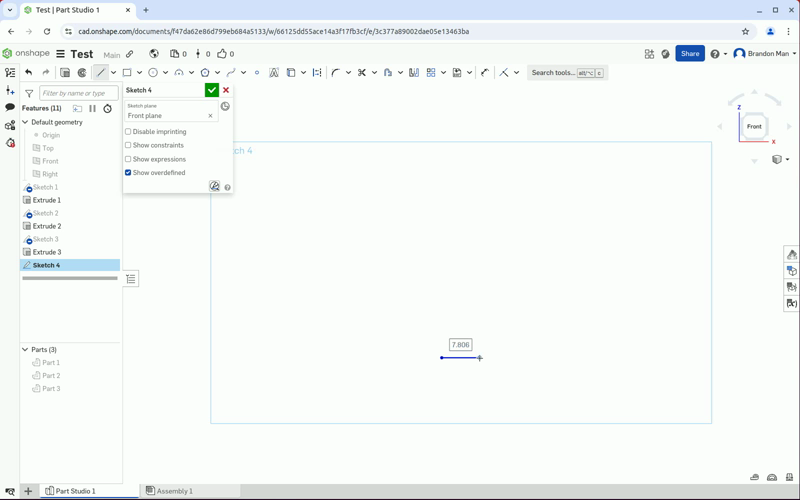
mouse_move(479, 246)
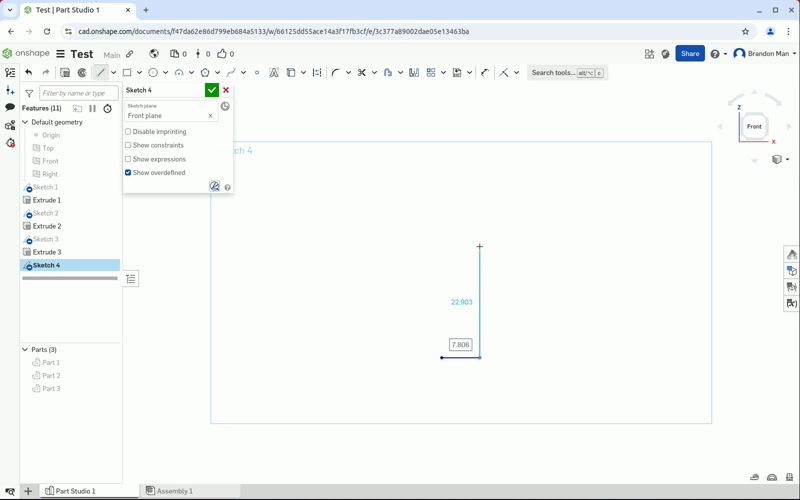
click(479, 246)
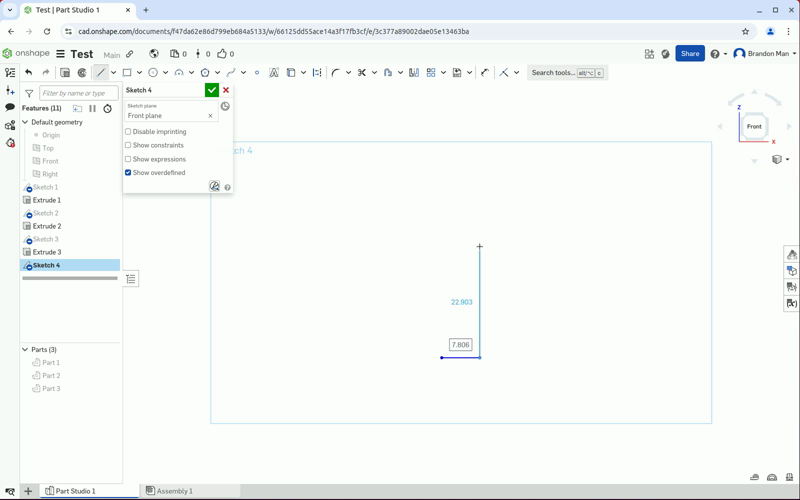
key_up(shift)
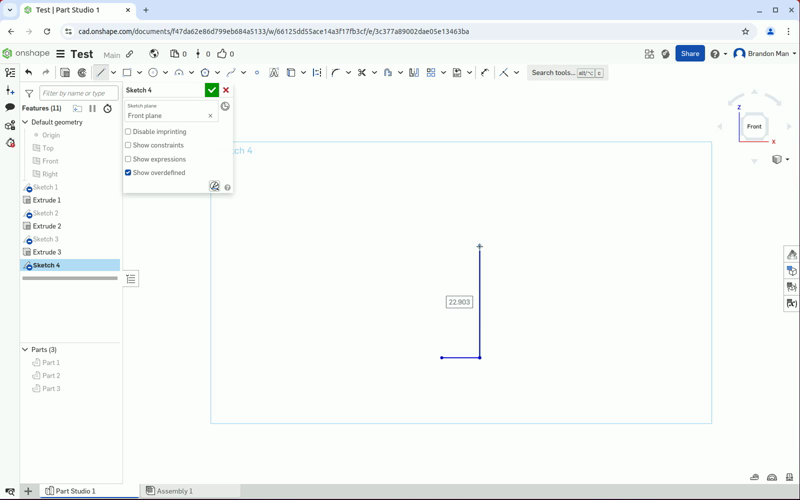
key_down(shift)
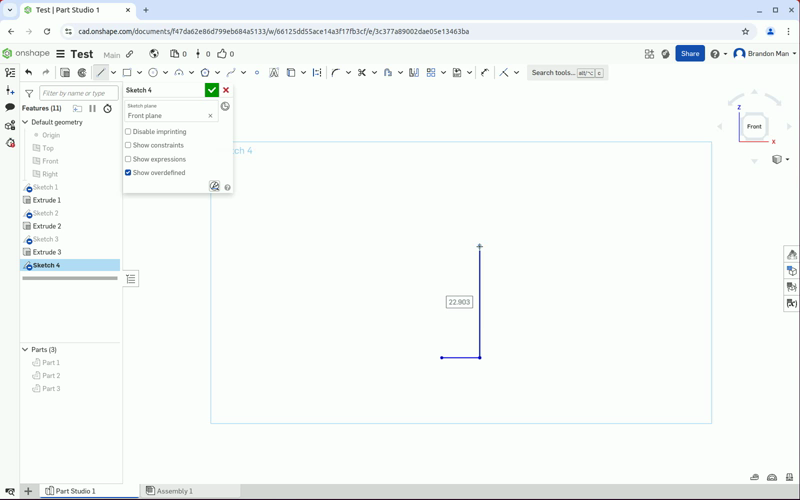
mouse_move(509, 246)
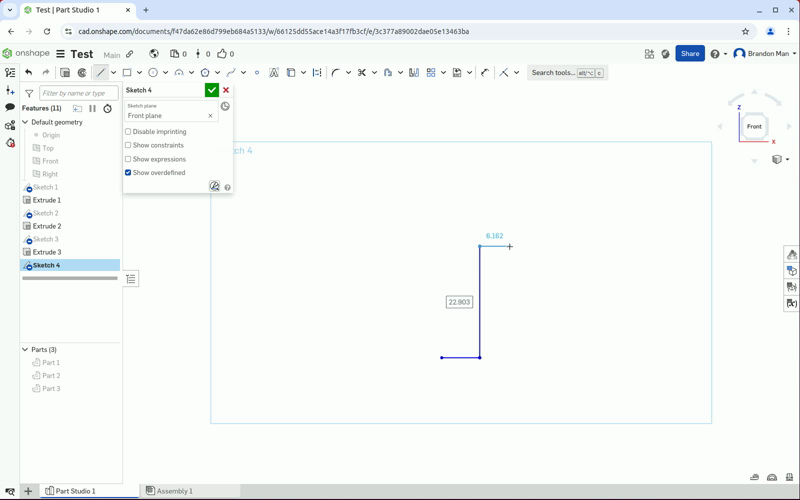
mouse_move(479, 208)
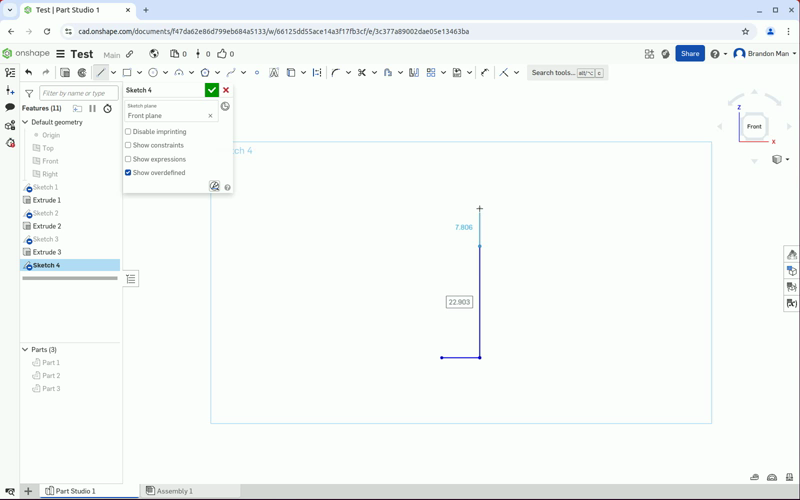
click(479, 208)
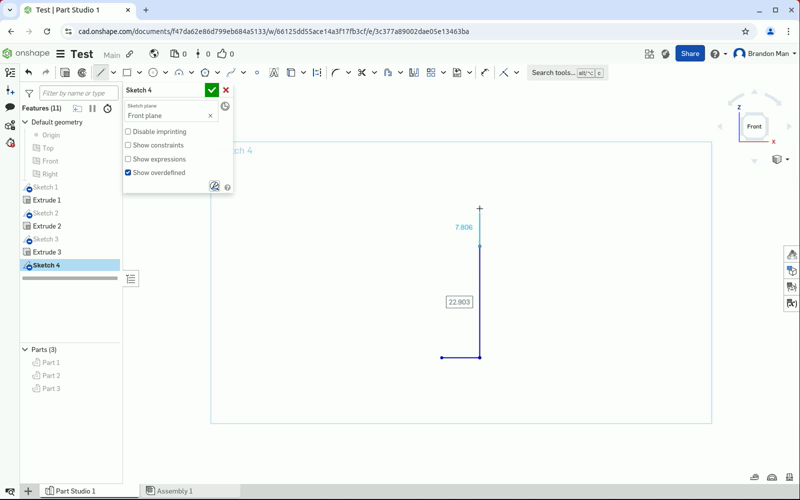
key_up(shift)
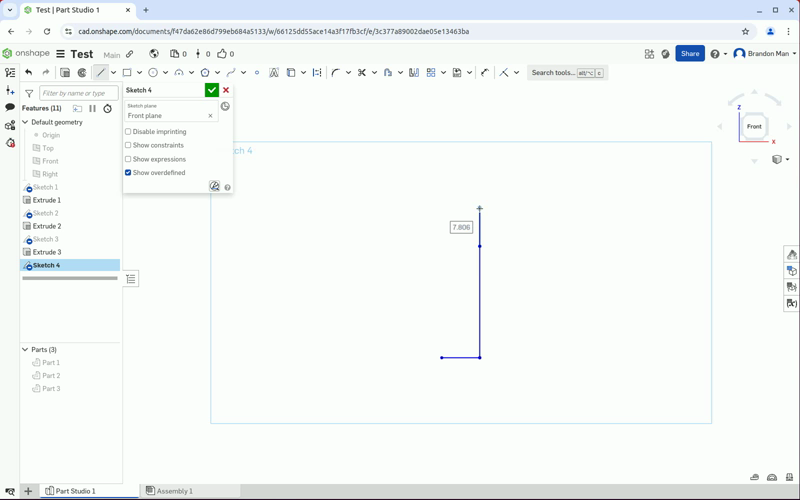
key_down(shift)
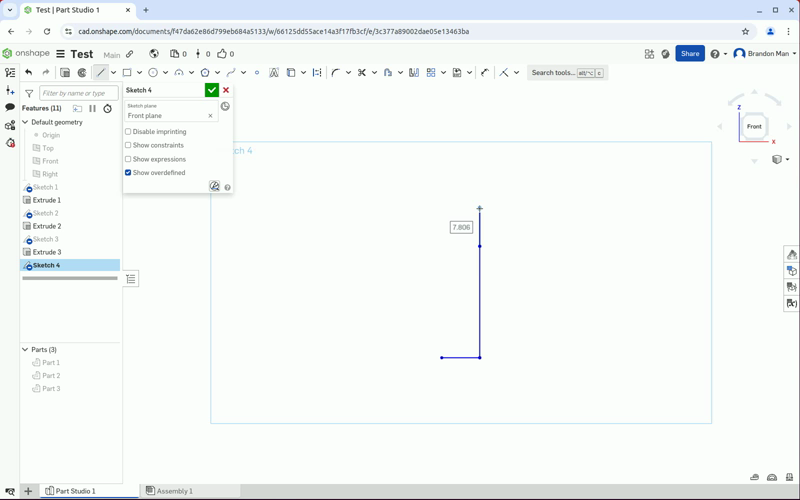
mouse_move(509, 208)
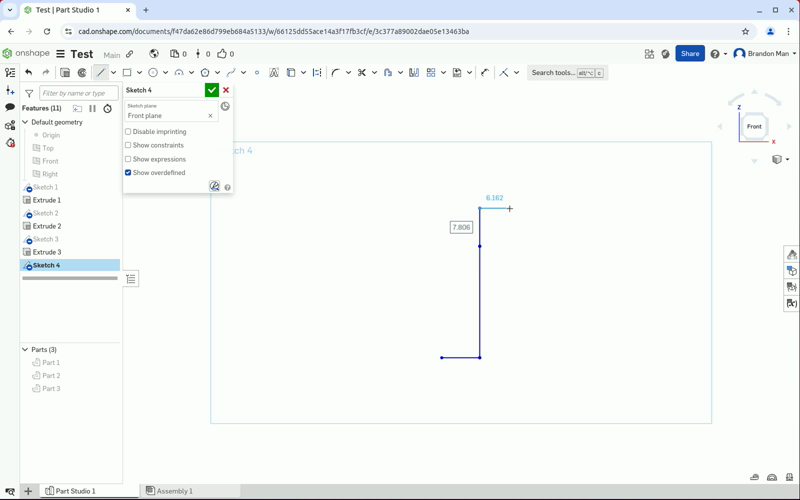
mouse_move(441, 208)
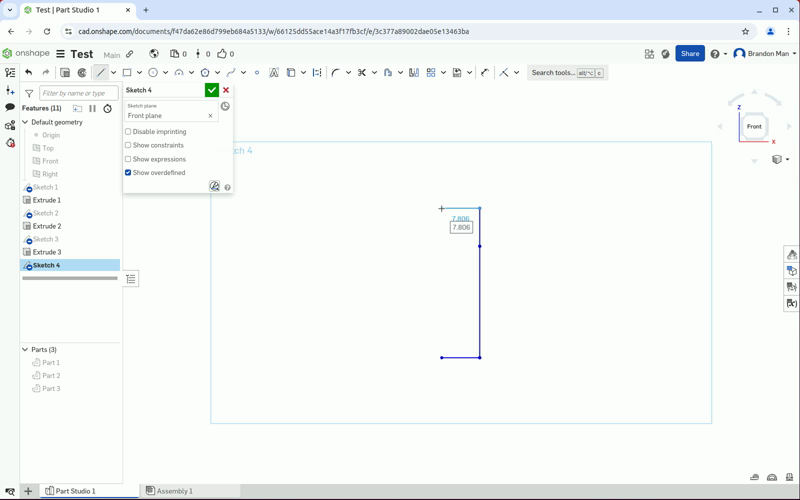
click(441, 208)
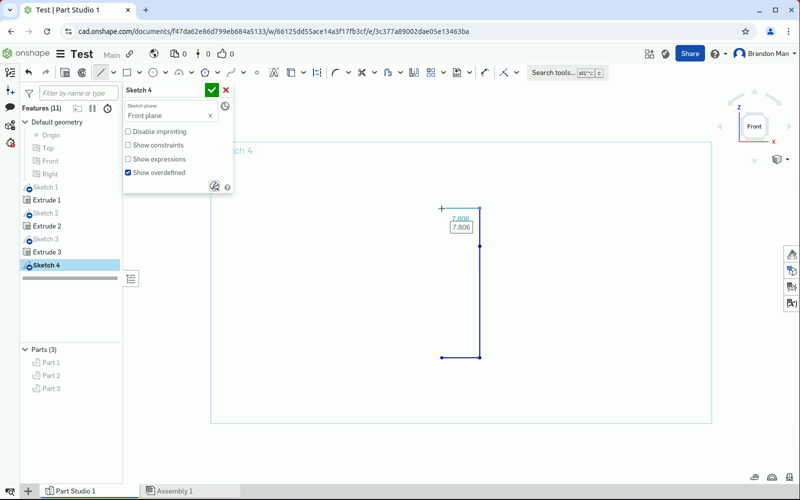
key_up(shift)
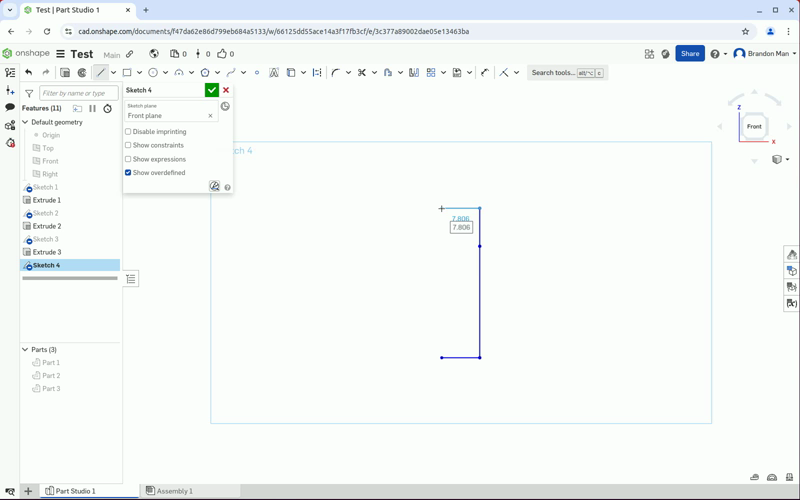
key_down(shift)
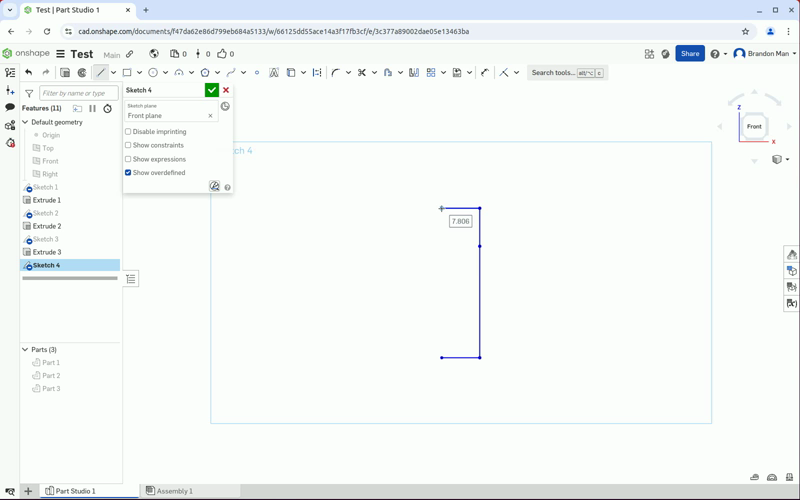
mouse_move(471, 208)
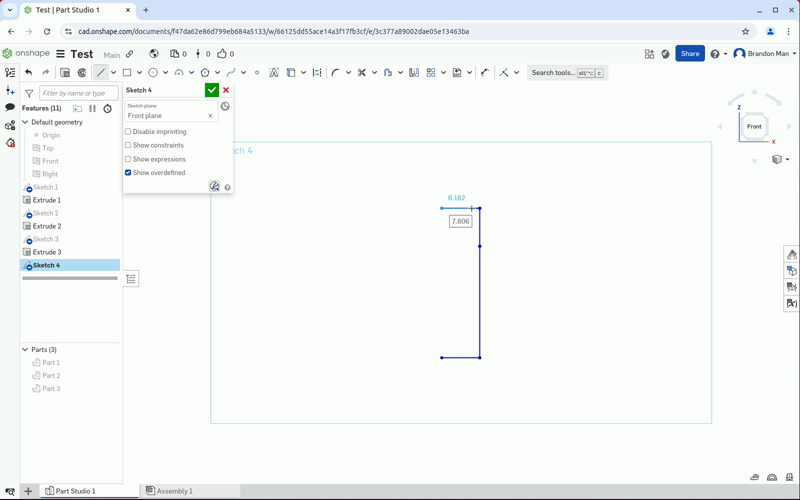
mouse_move(441, 246)
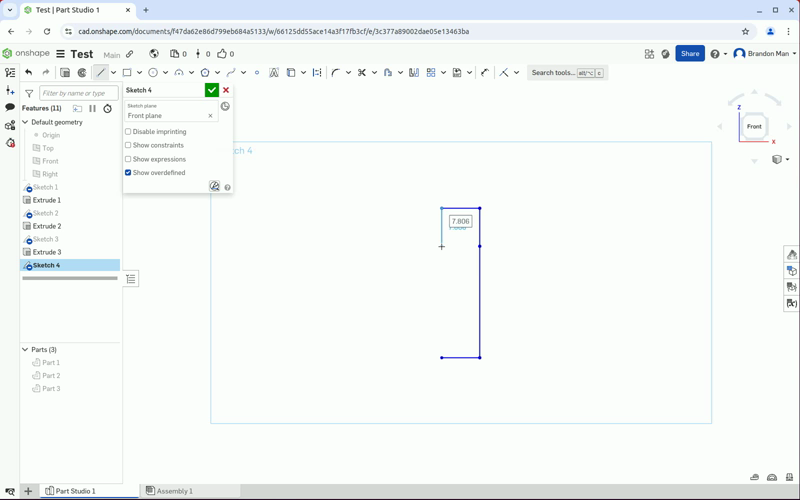
click(441, 246)
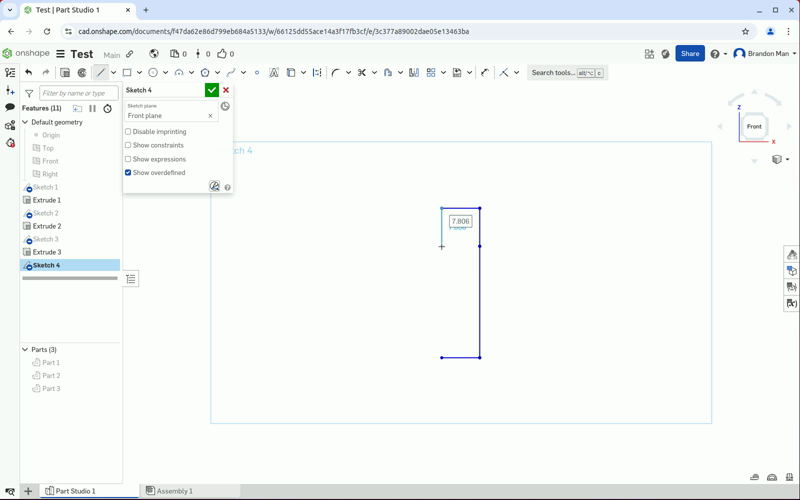
key_up(shift)
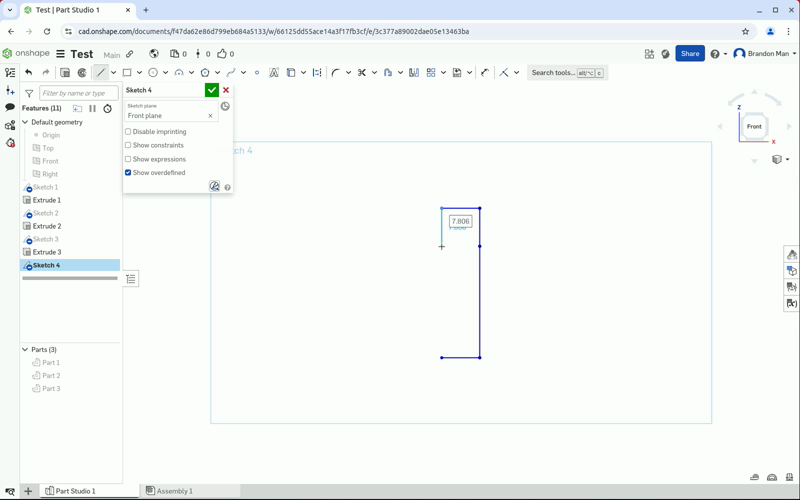
key_down(shift)
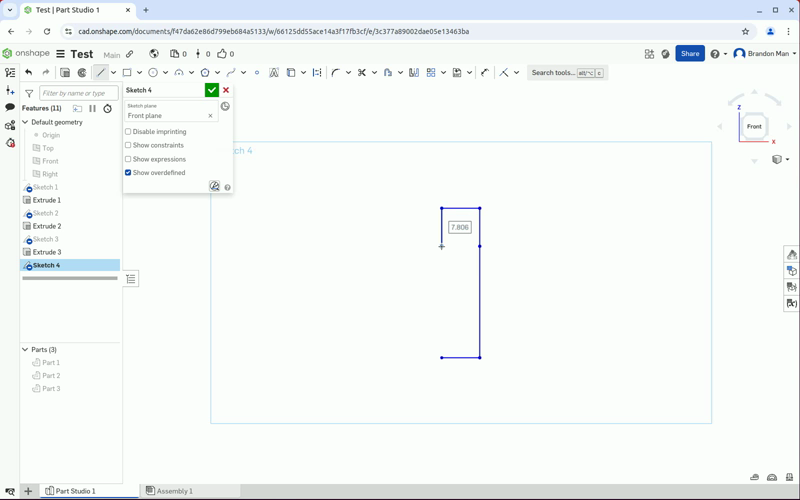
mouse_move(441, 357)
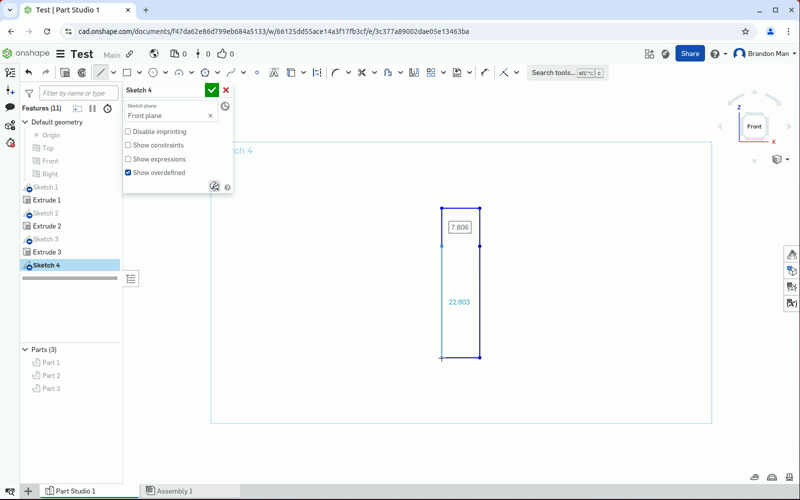
key_up(shift)
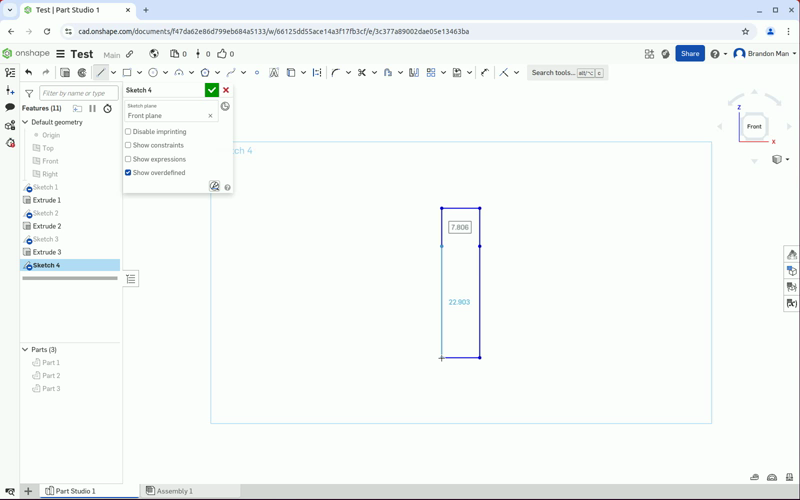
click(441, 357)
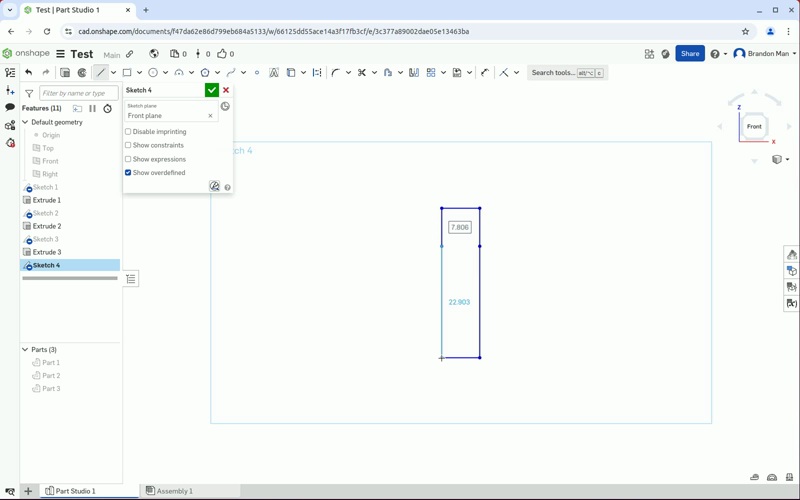
key(esc)
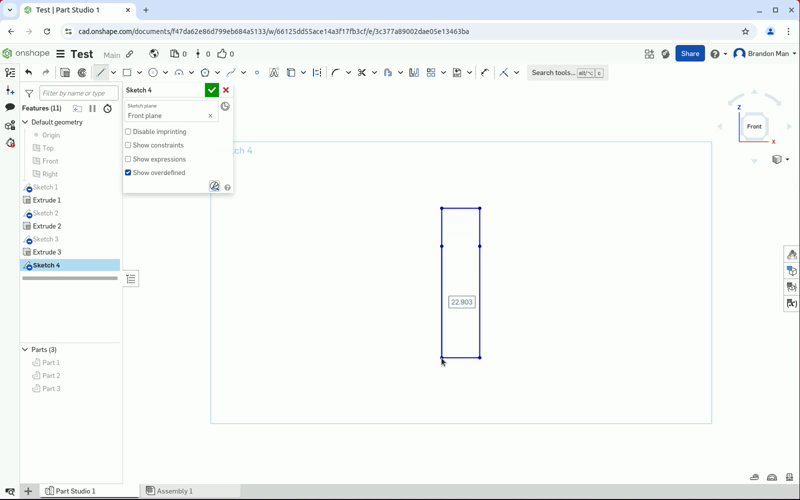
mouse_move(461, 322)
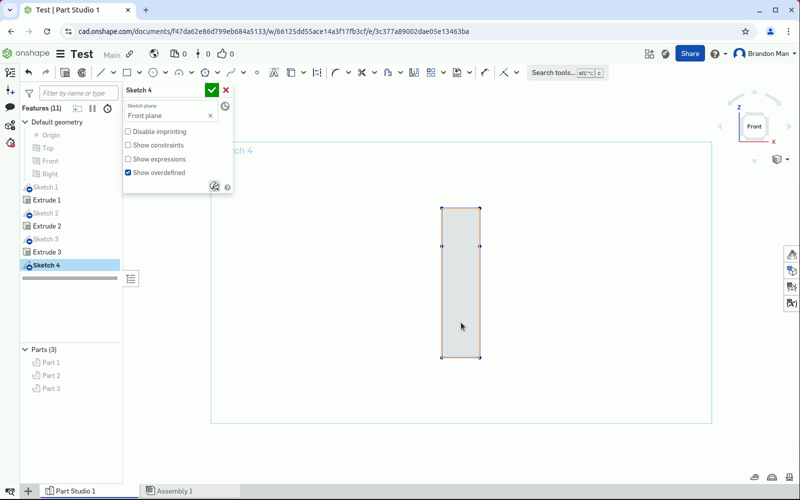
click(461, 322)
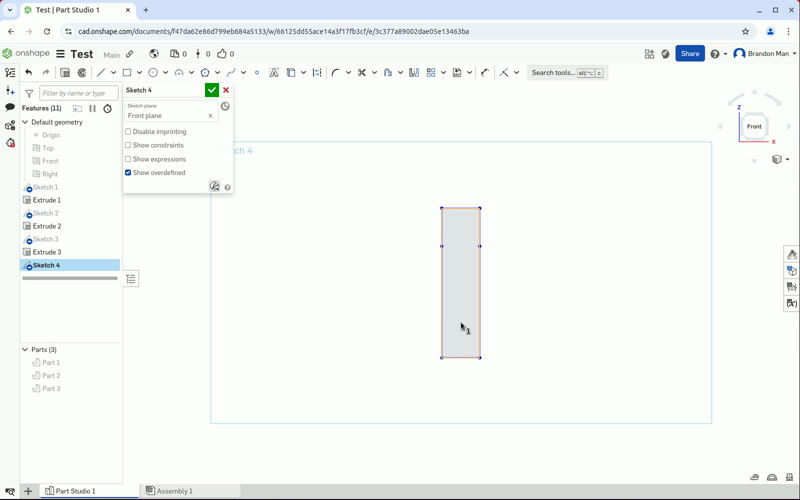
mouse_move(73, 352)
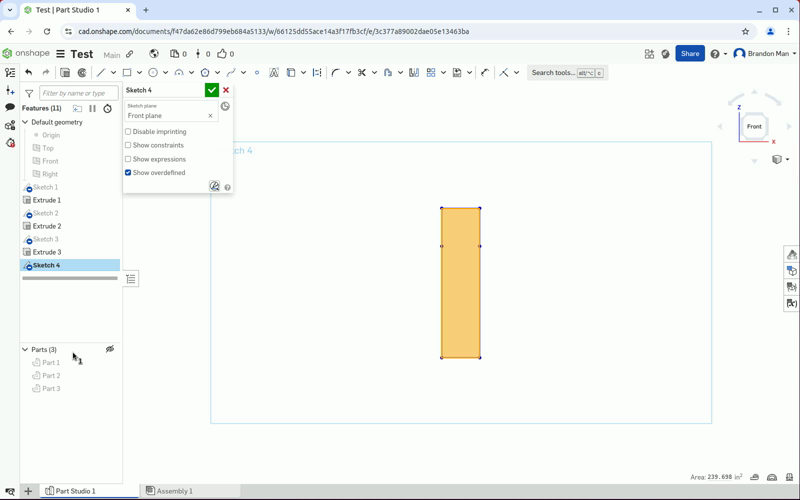
key(shift+y)
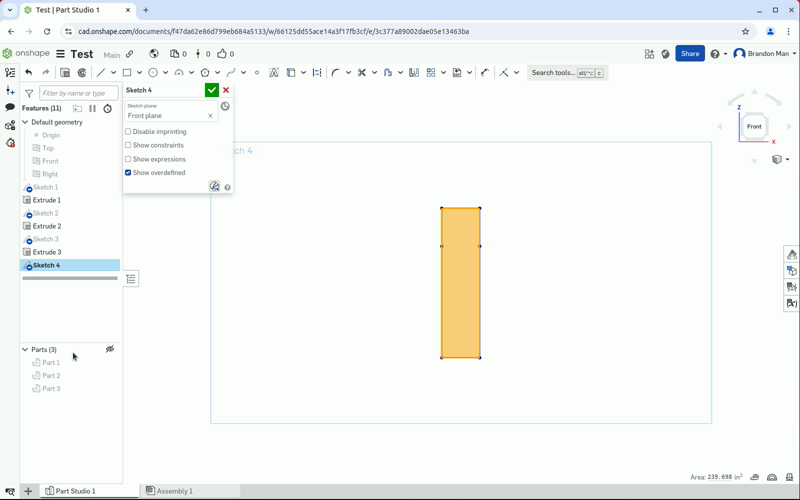
key(shift+e)
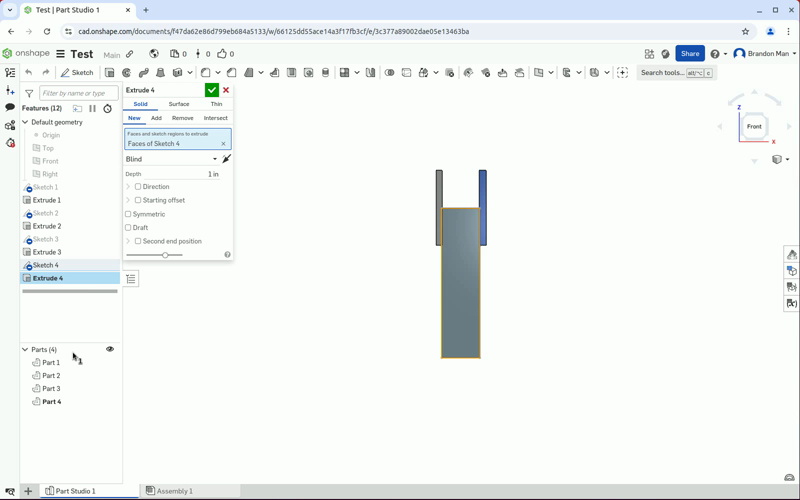
mouse_move(143, 106)
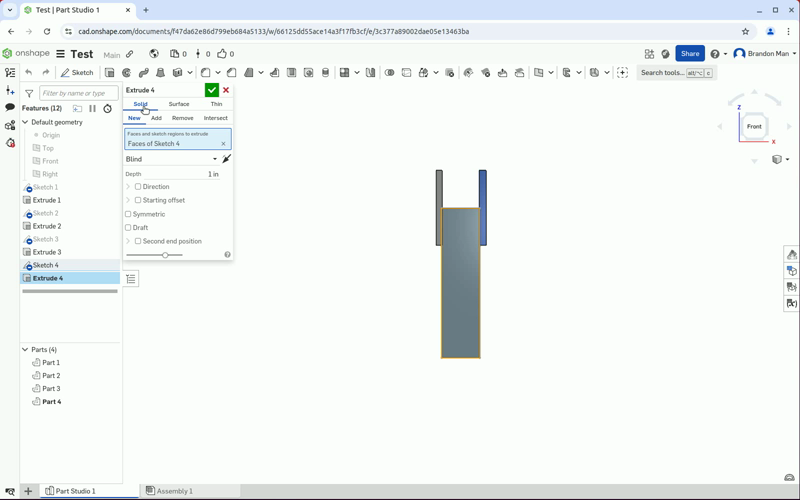
click(143, 106)
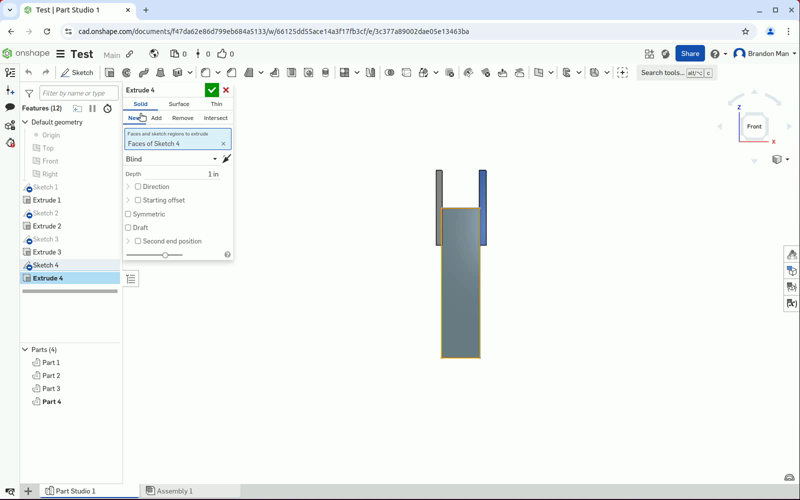
mouse_move(137, 120)
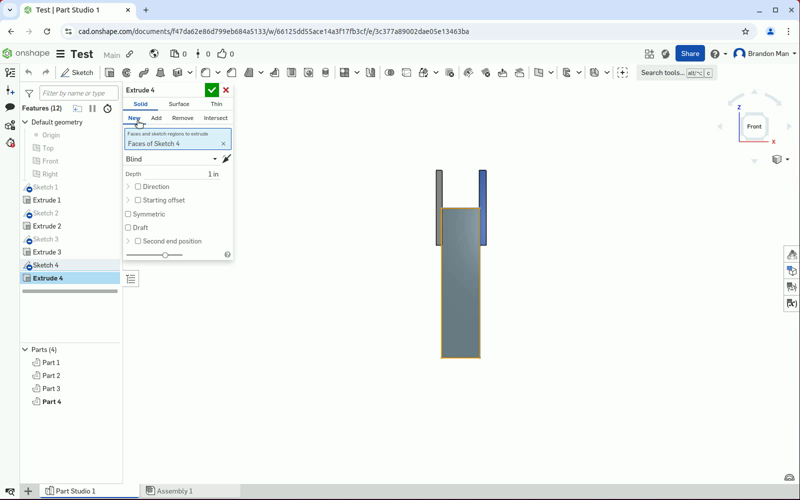
click(137, 120)
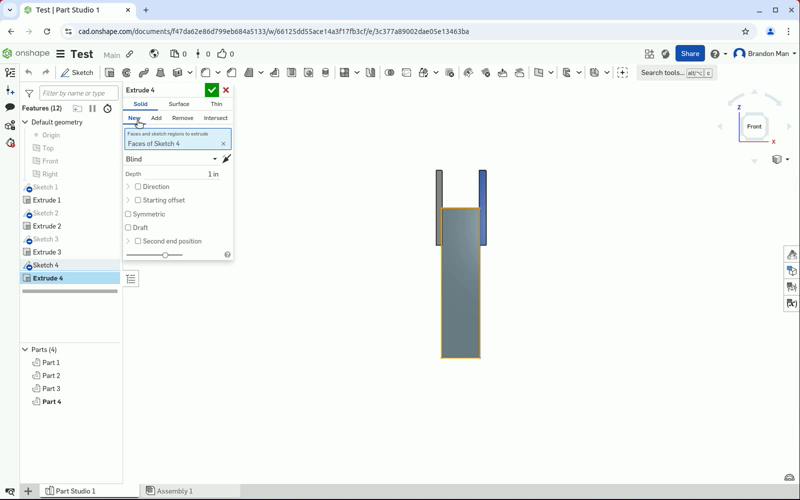
key(tab, 4)
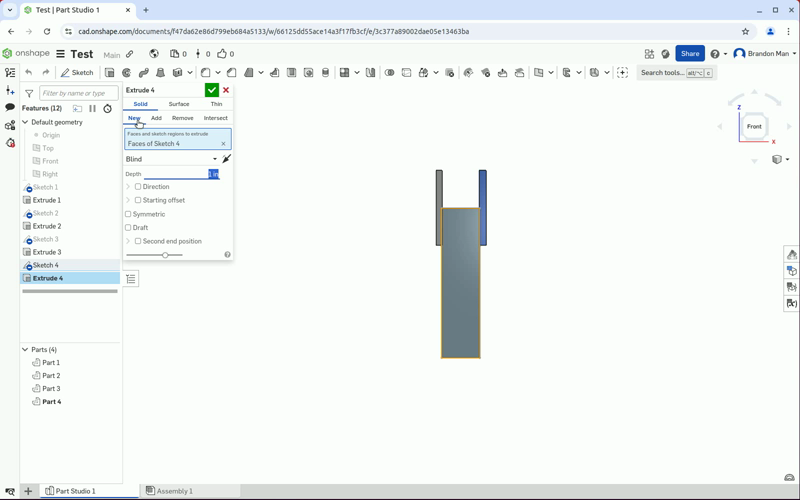
text(7.703)
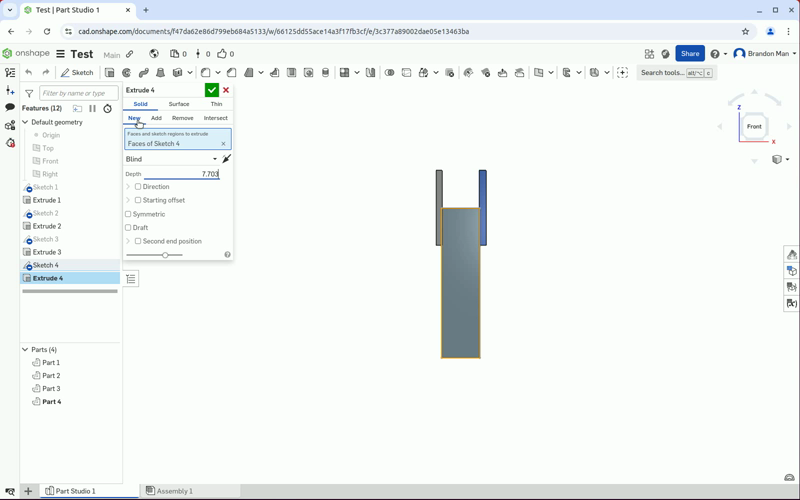
key(enter)
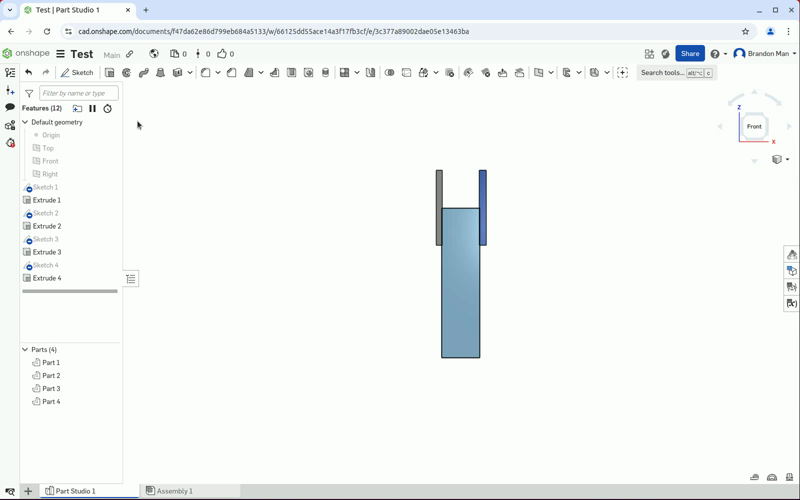
key(shift+h)
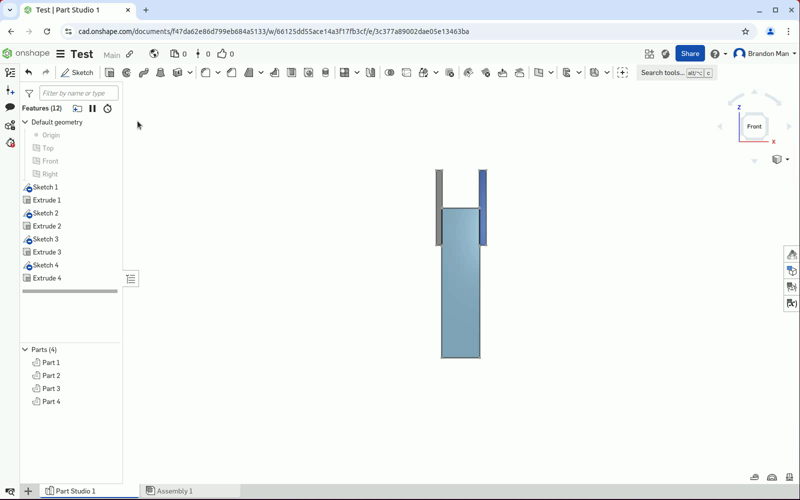
key(shift+h)
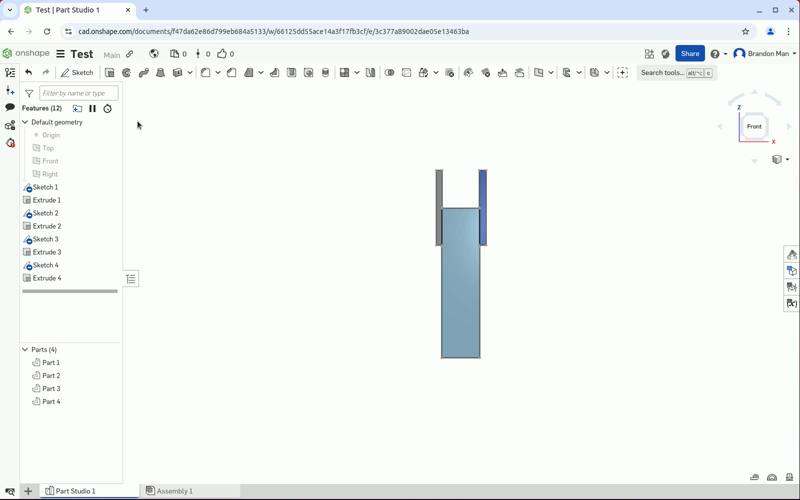
key(shift+7)
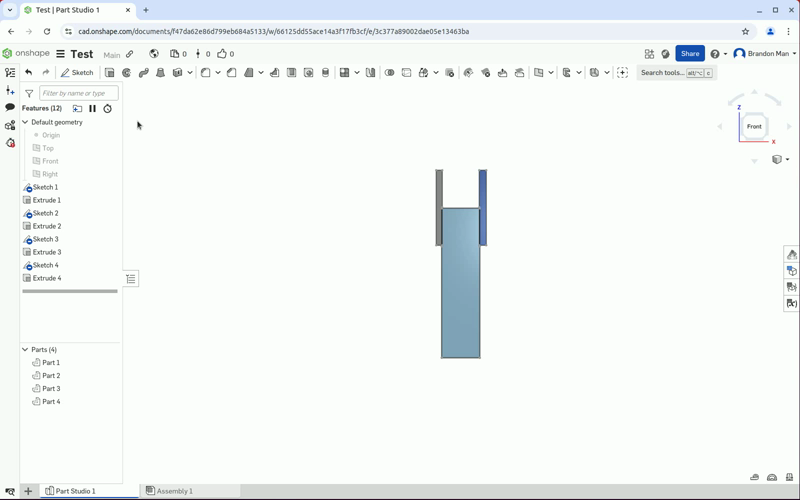
key(left, 2)
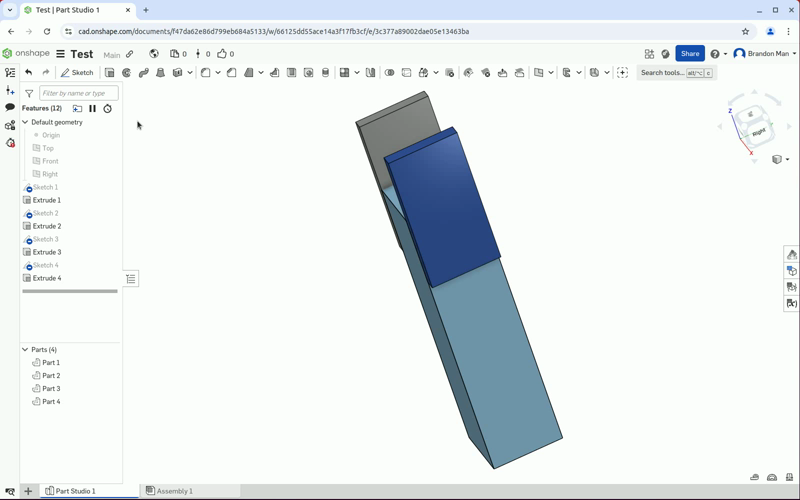
key(down, 2)
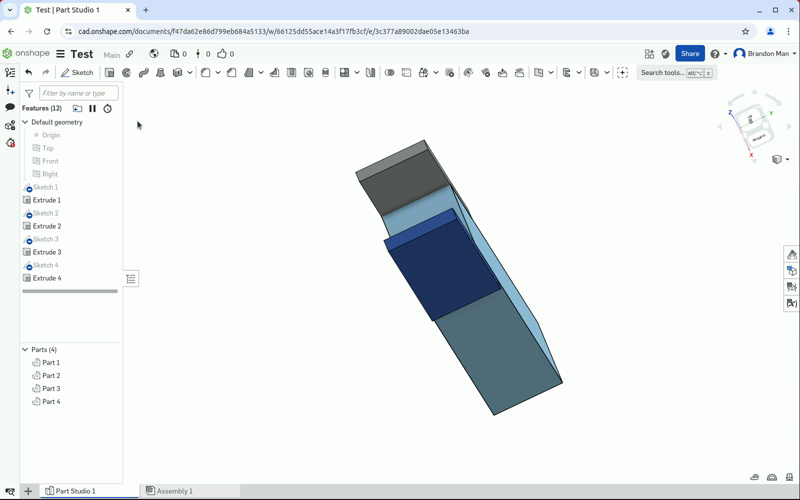
key(up, 2)
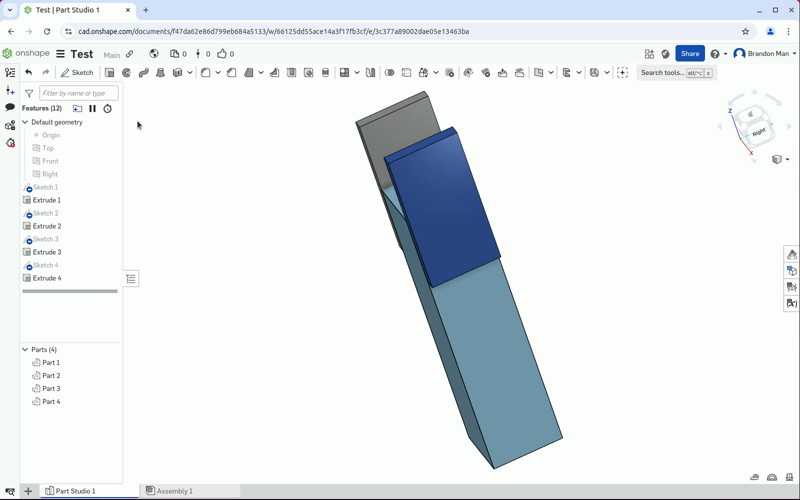
key(right, 2)
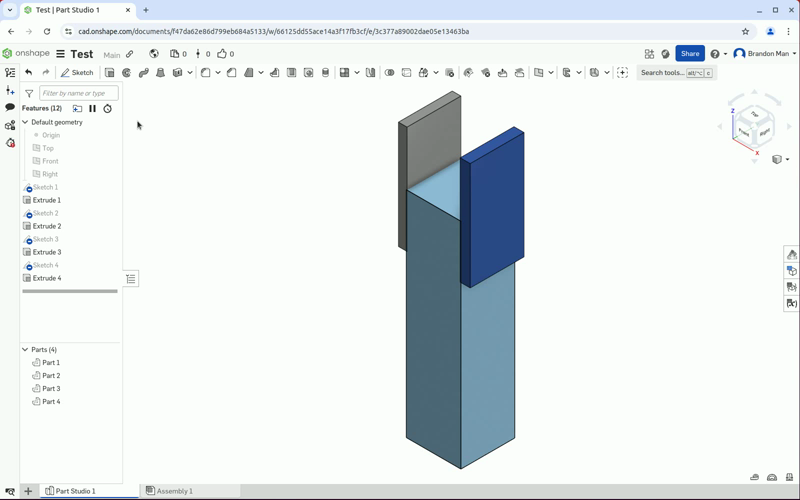
mouse_move(73, 189)
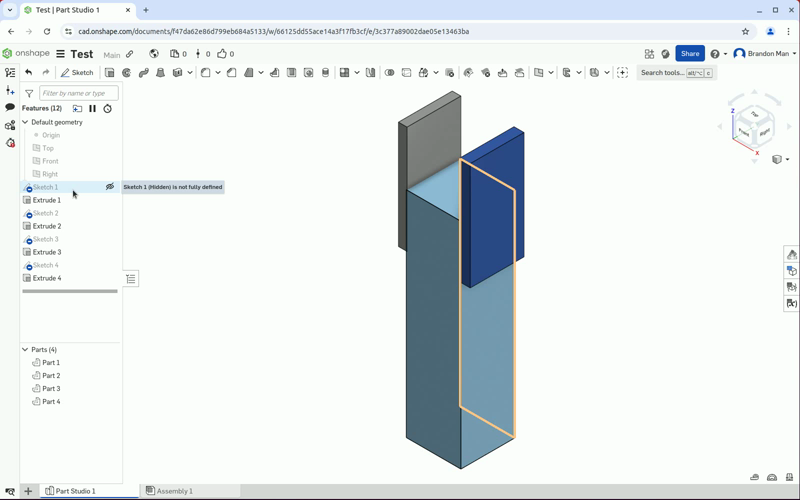
click(73, 189)